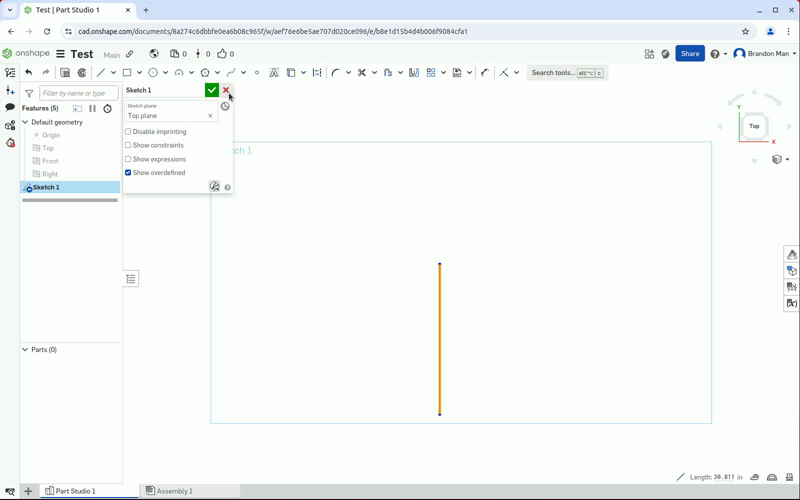
key(shift+h)
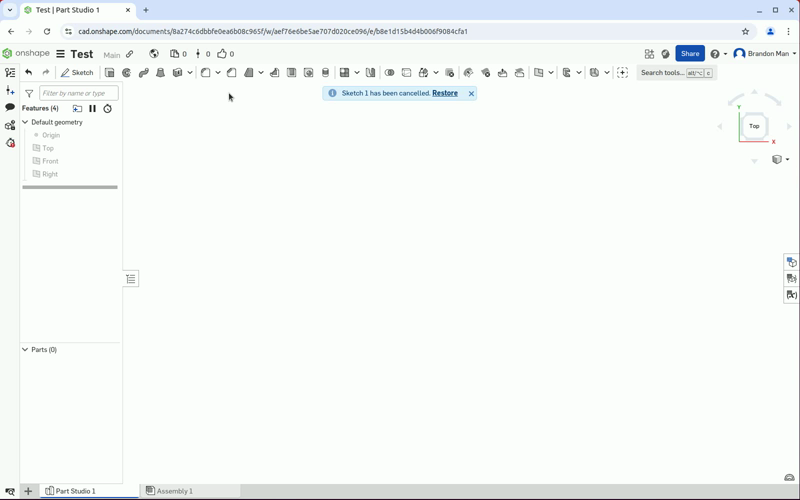
mouse_move(73, 352)
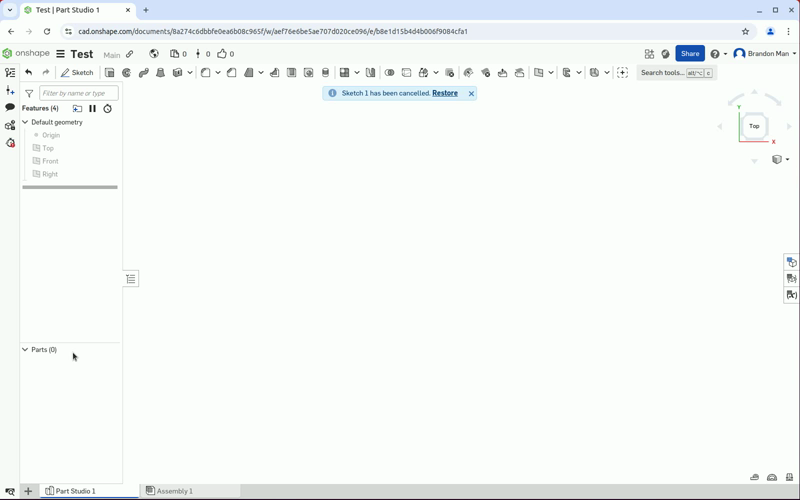
key(y)
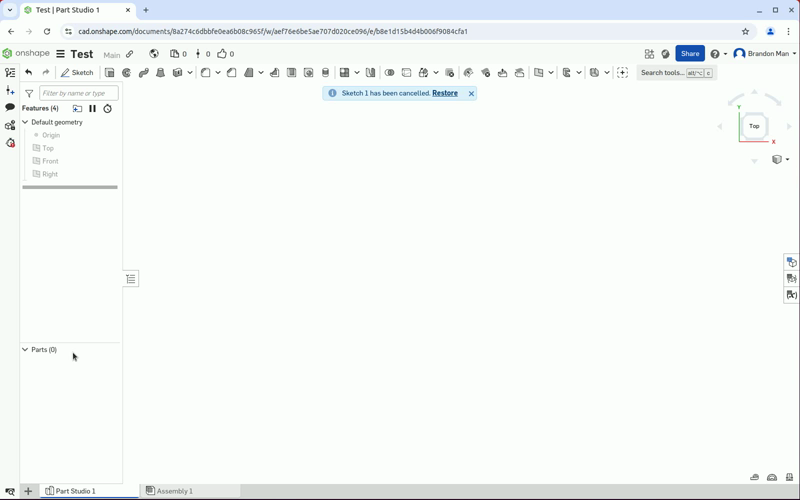
key(shift+p)
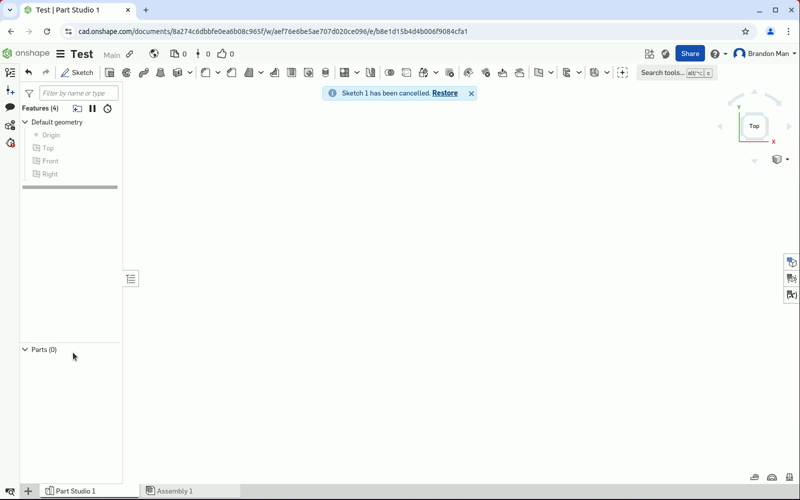
key(space)
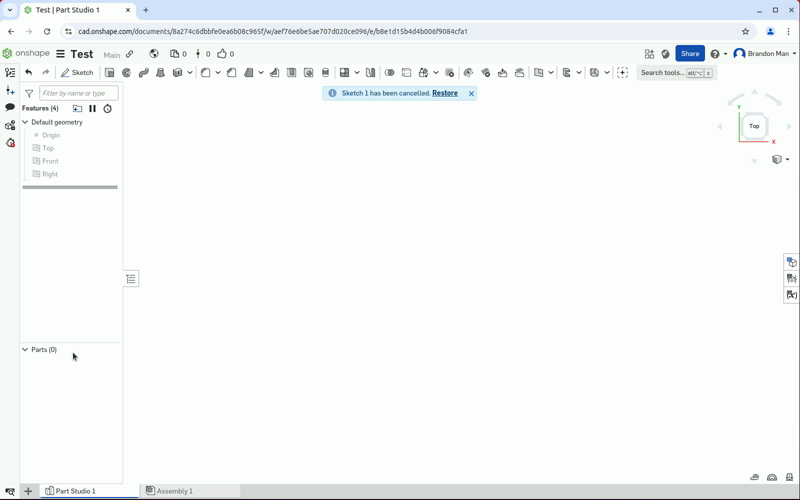
key_down(shift)
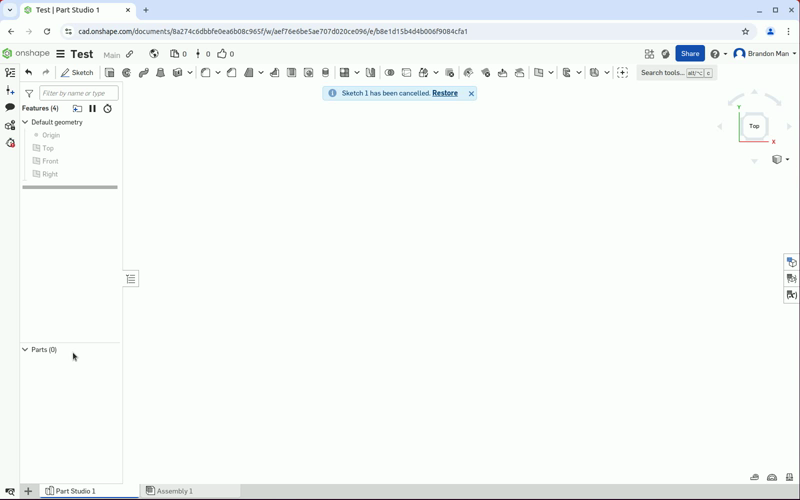
key(up)
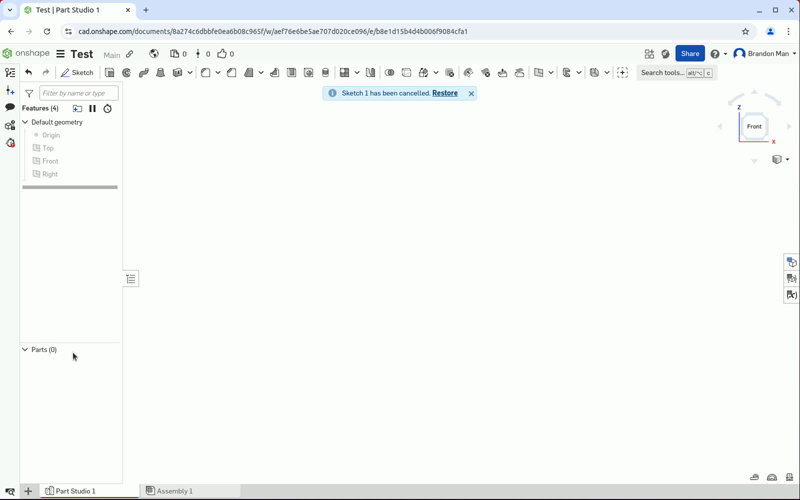
key_up(shift)
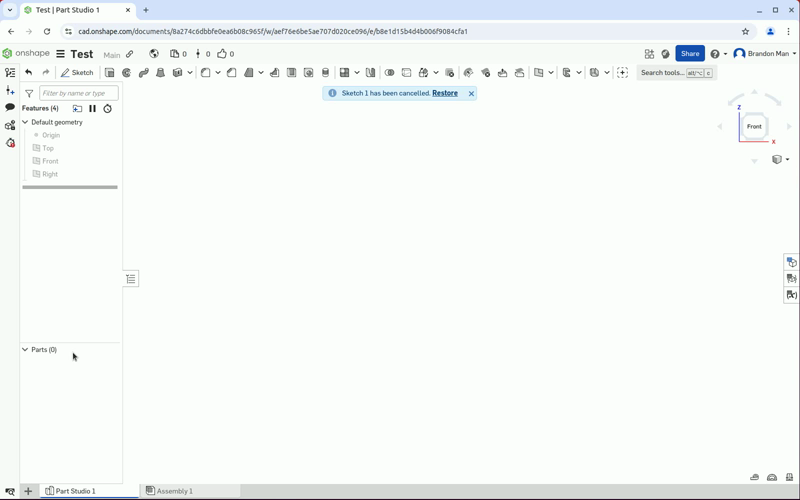
mouse_move(73, 352)
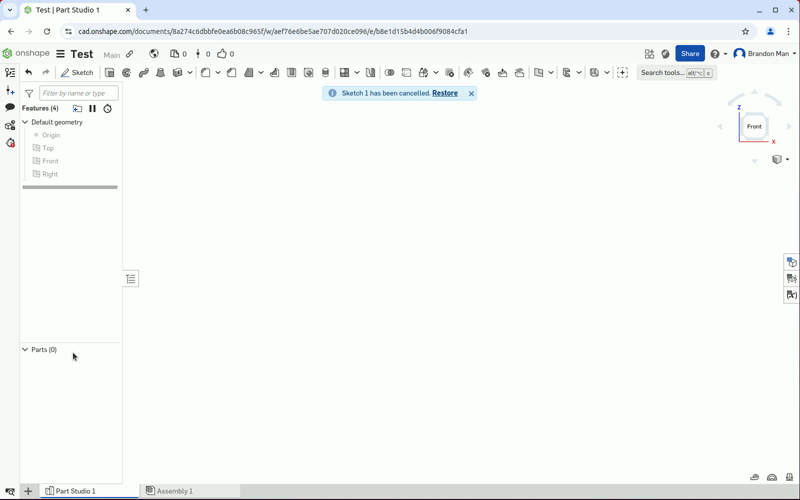
key(shift+y)
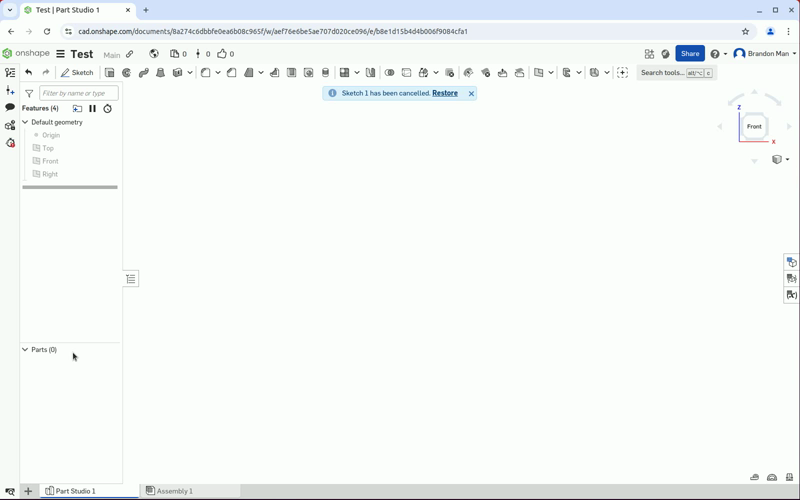
key(shift+s)
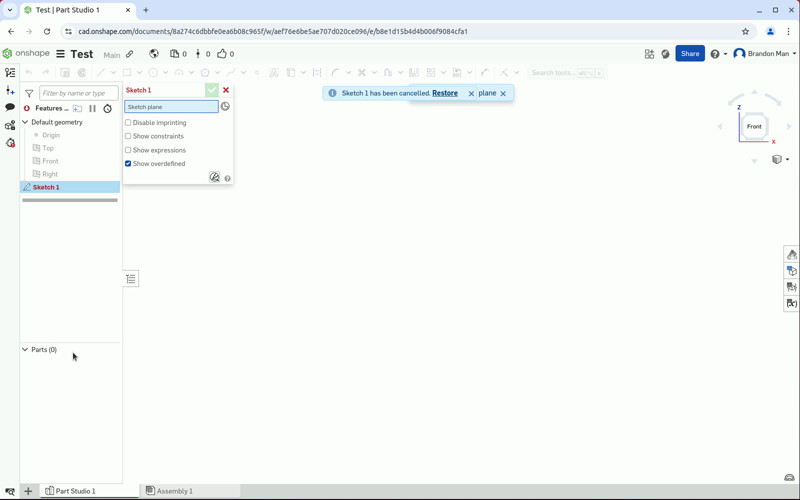
mouse_move(73, 163)
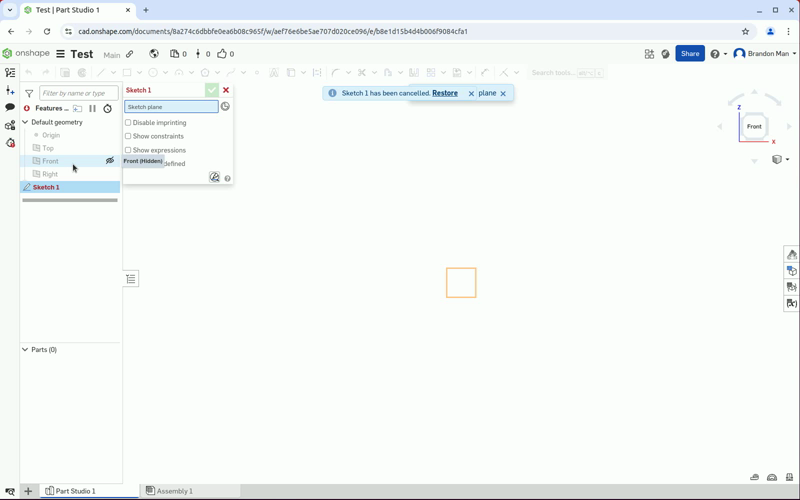
click(73, 163)
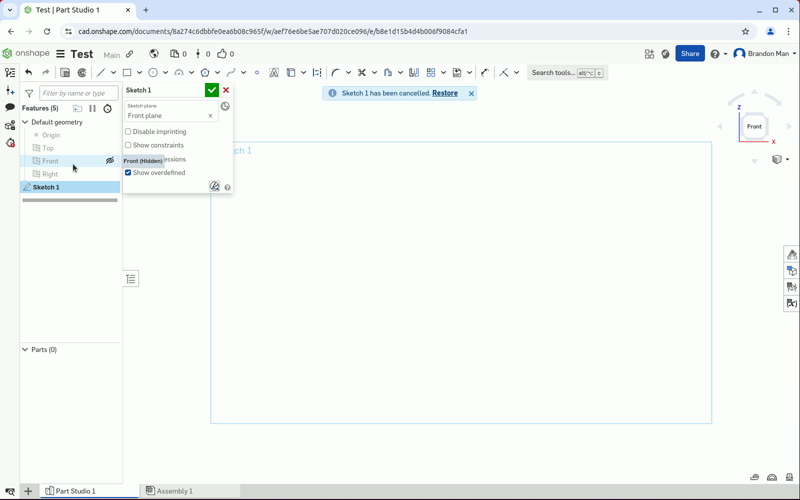
mouse_move(73, 352)
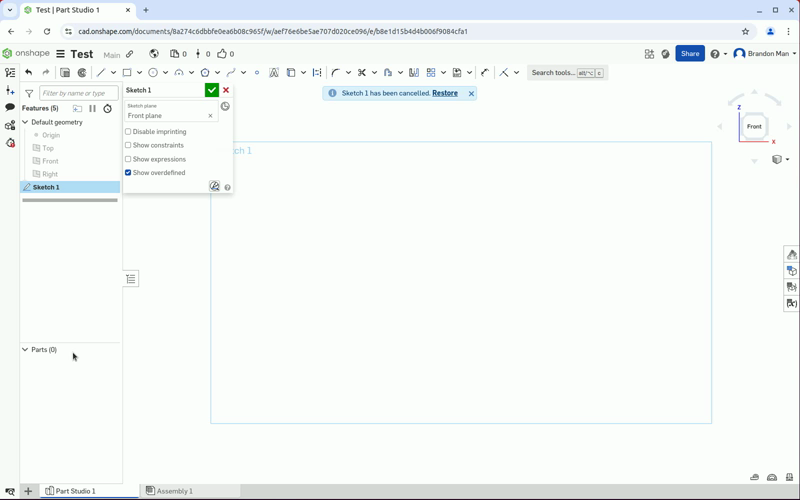
key(y)
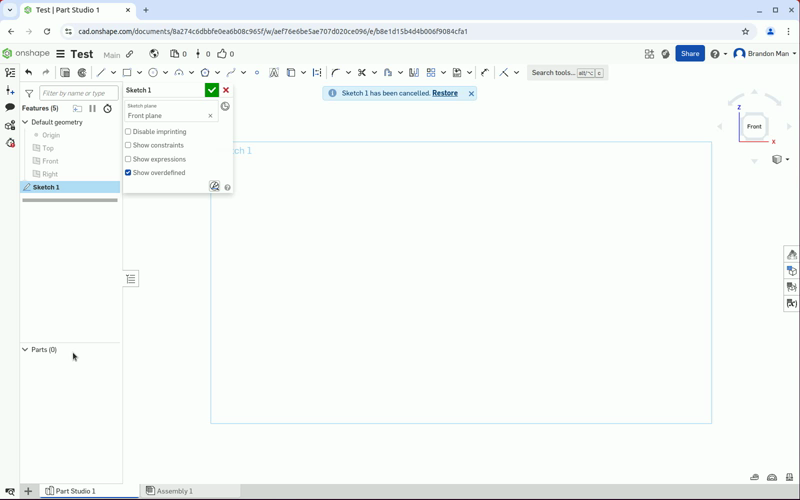
key(l)
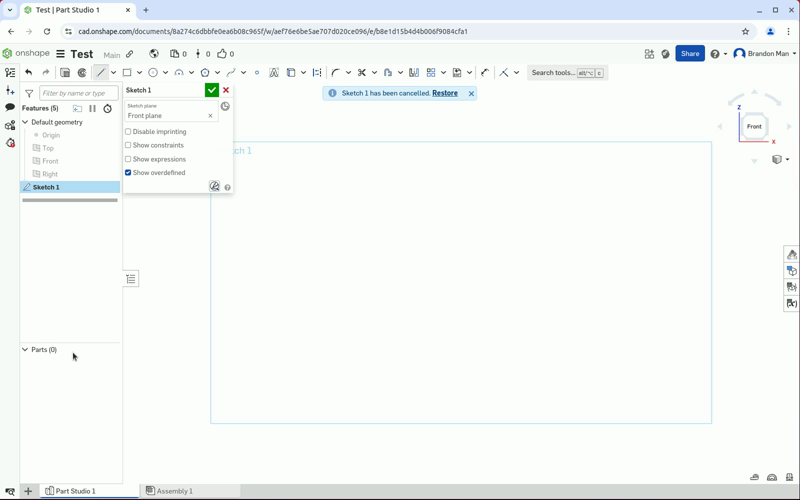
key_down(shift)
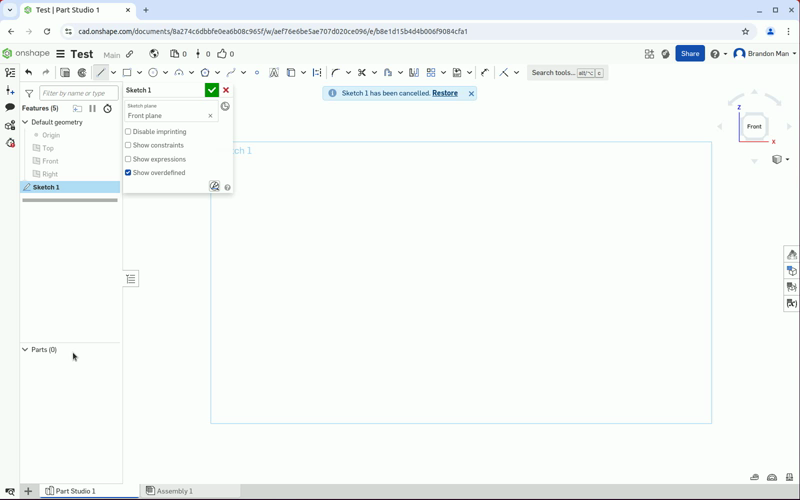
mouse_move(460, 291)
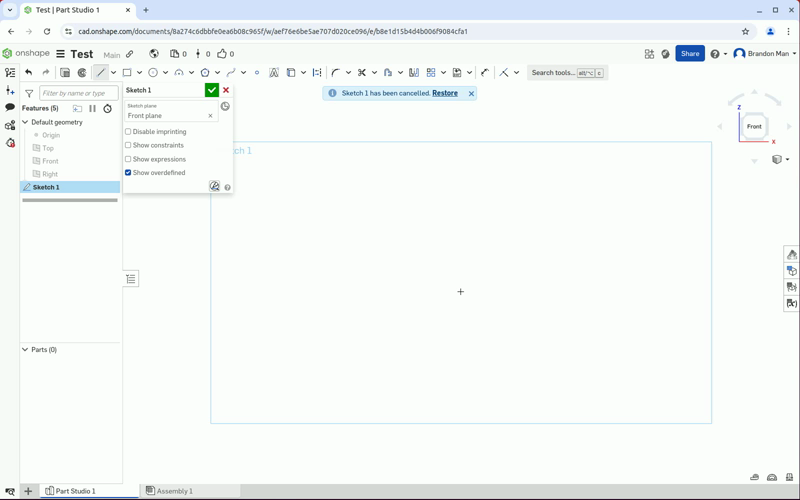
click(460, 291)
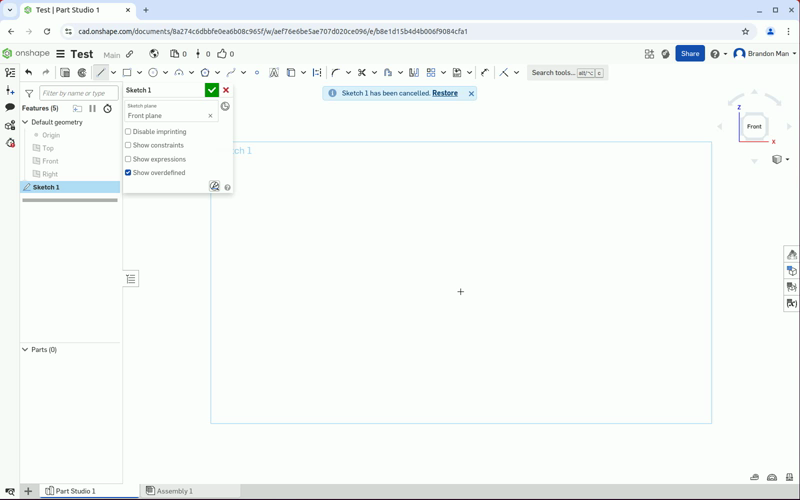
key_up(shift)
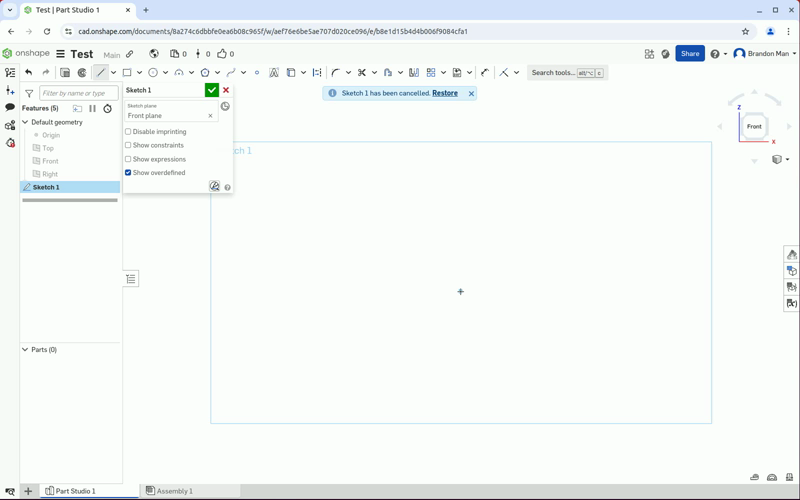
key_down(shift)
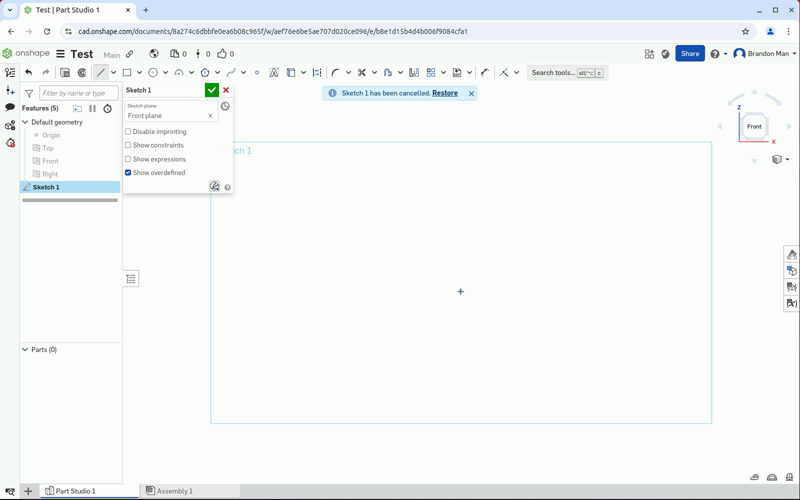
mouse_move(564, 291)
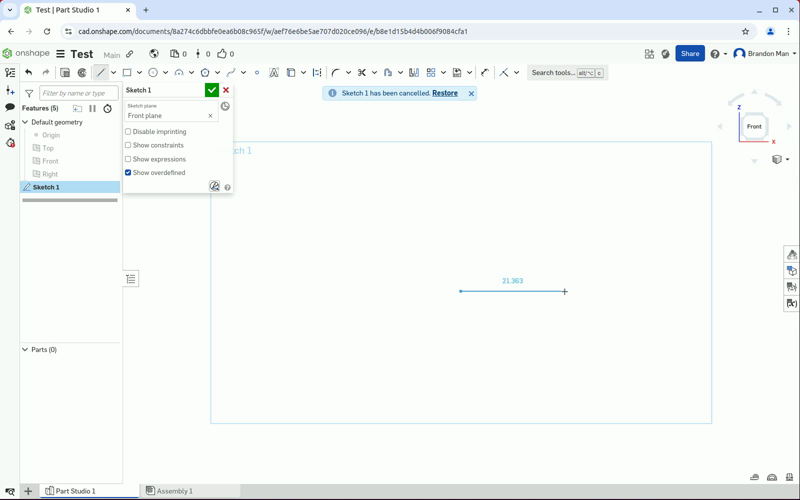
click(564, 291)
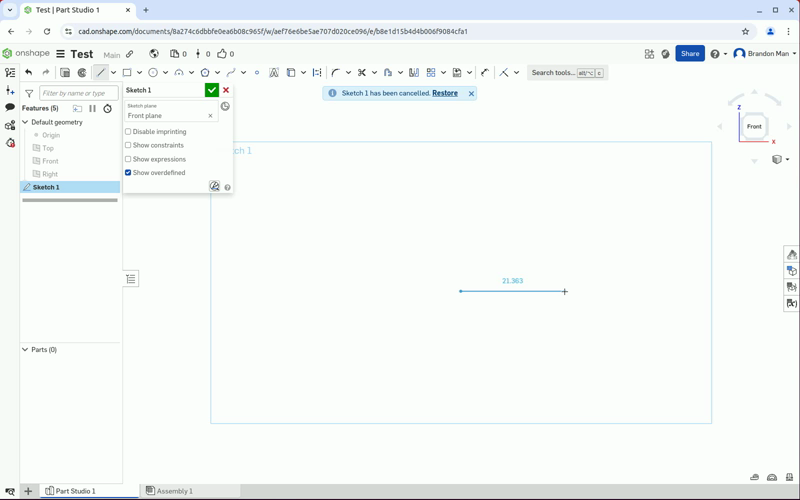
key_up(shift)
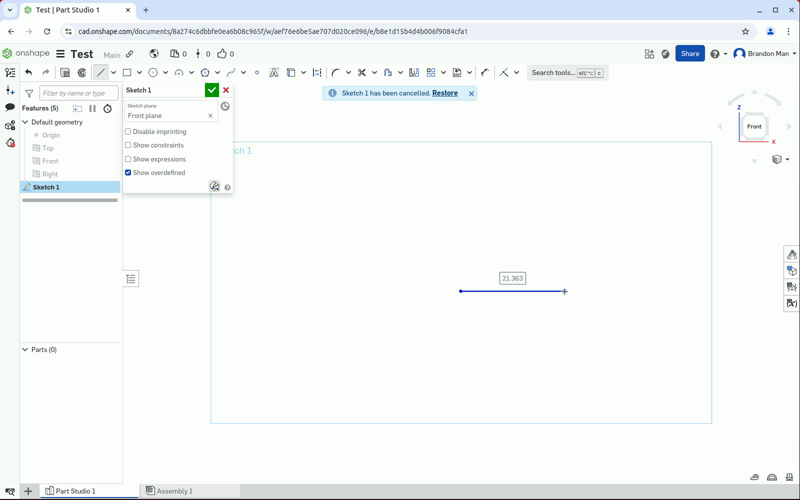
key(esc)
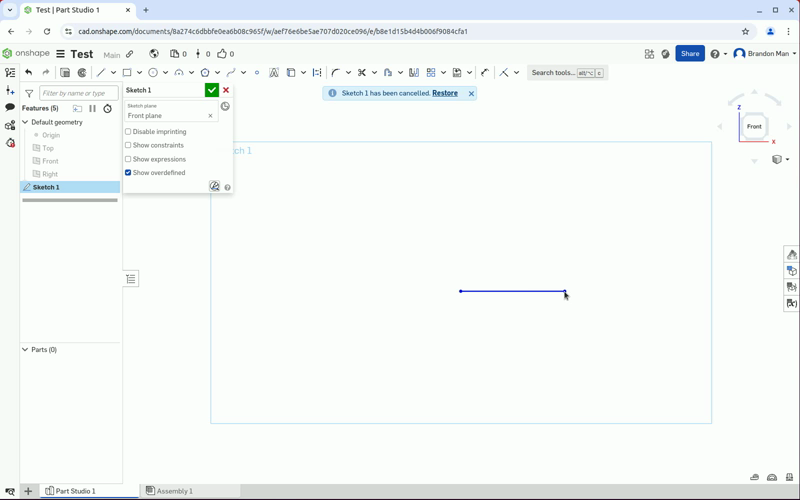
key(a)
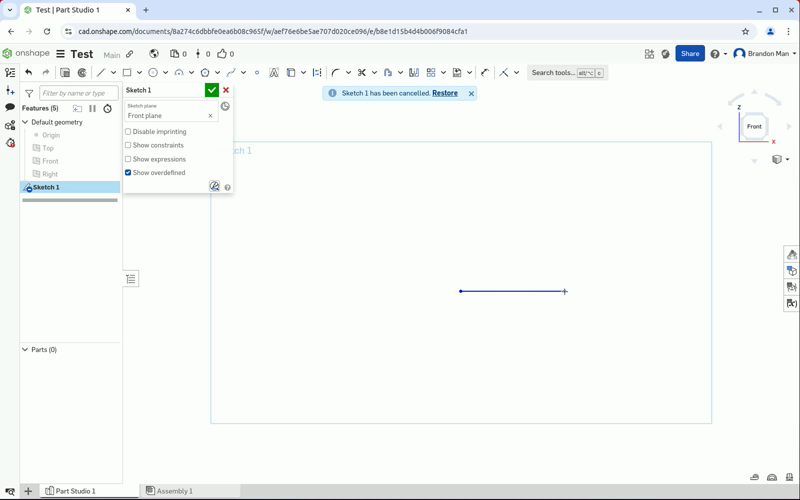
mouse_move(564, 291)
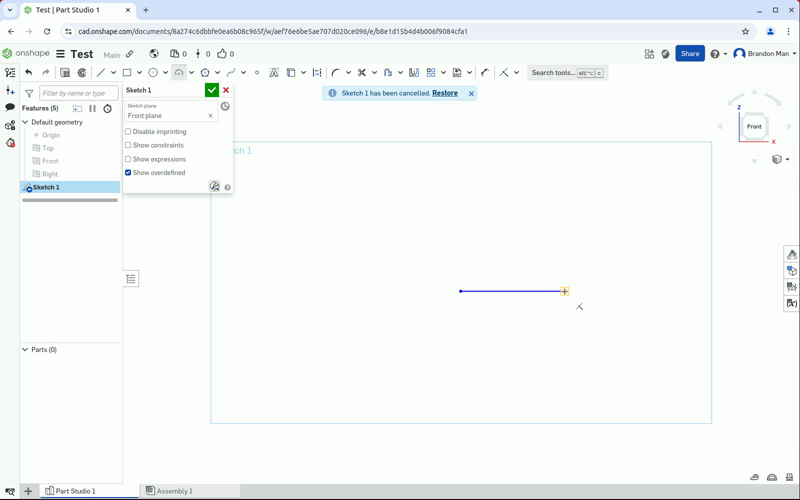
click(564, 291)
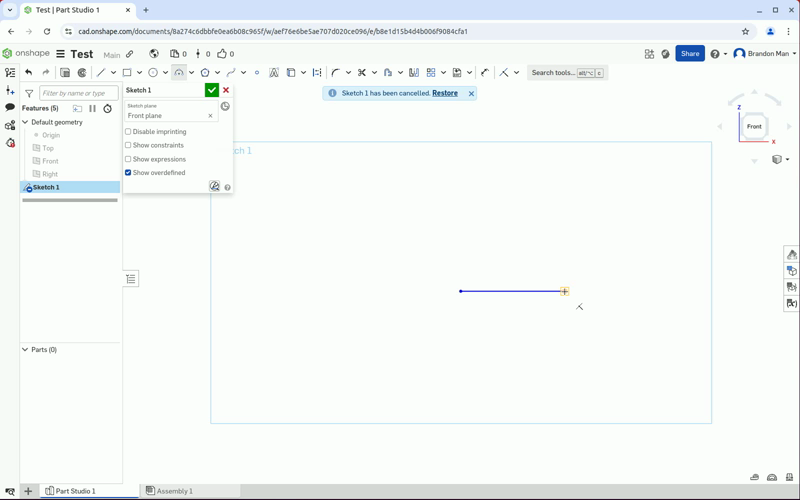
key_down(shift)
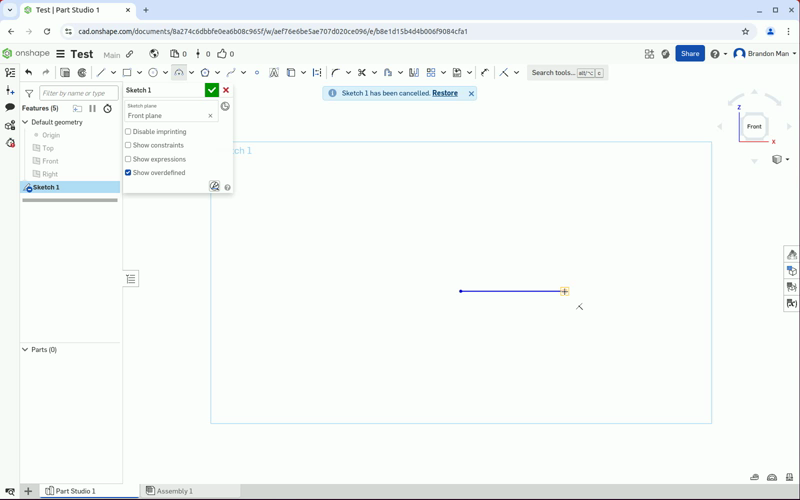
mouse_move(564, 274)
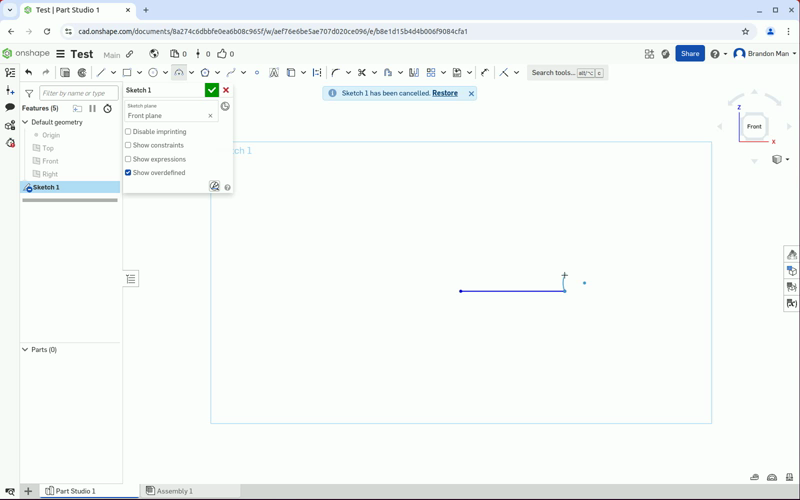
click(564, 274)
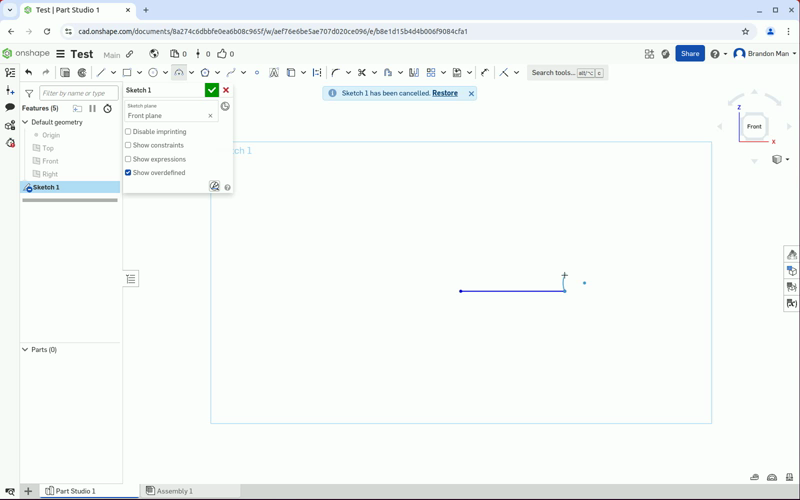
mouse_move(573, 282)
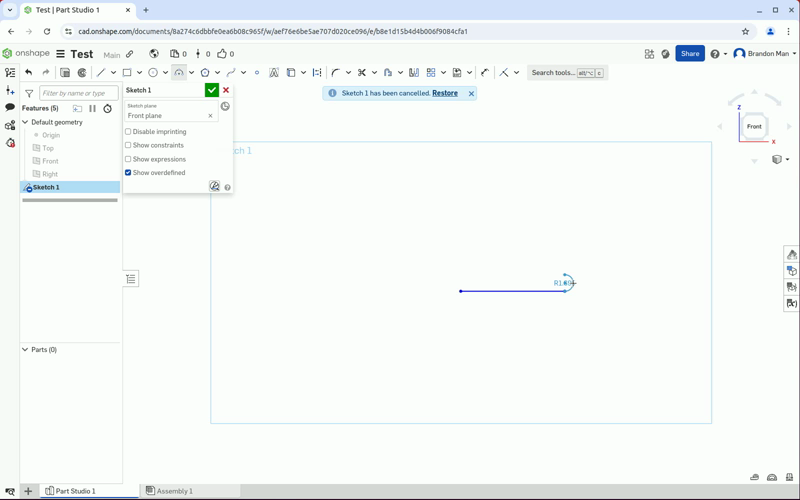
click(573, 282)
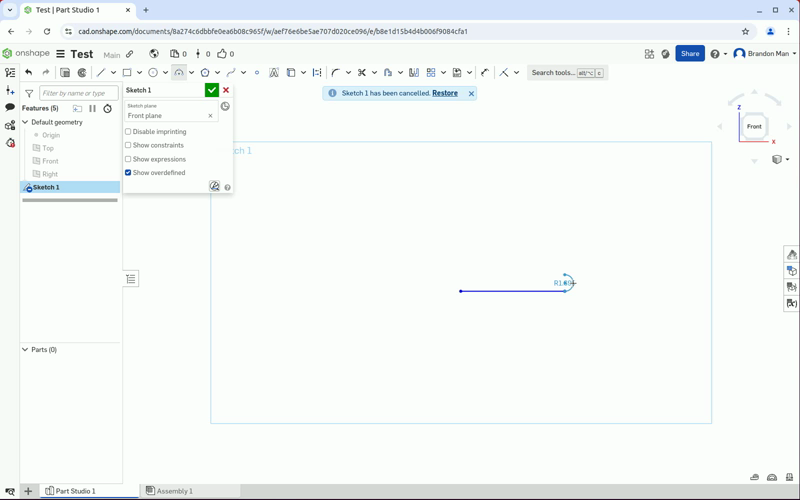
key_up(shift)
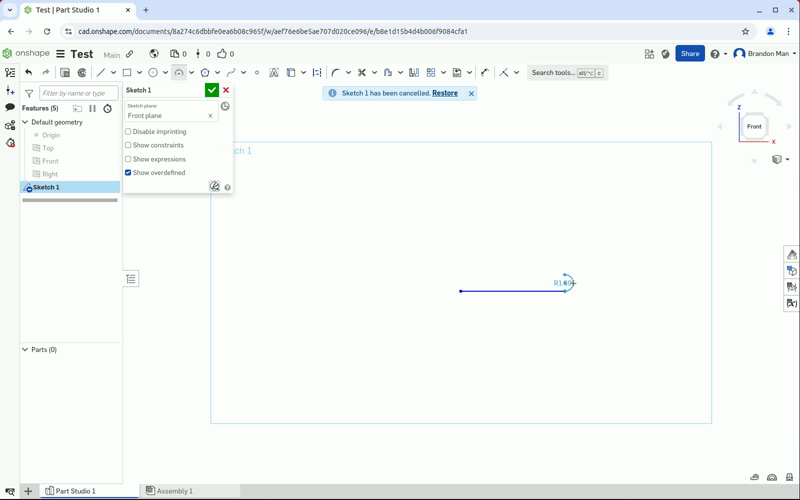
key(esc)
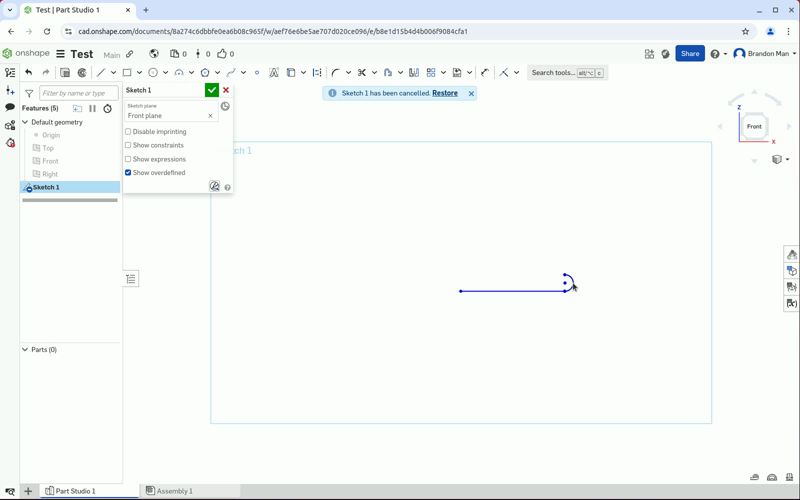
key(l)
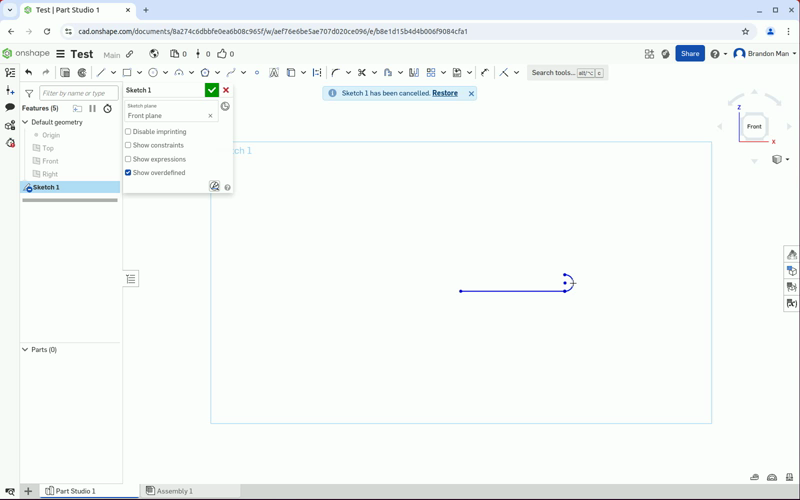
mouse_move(564, 274)
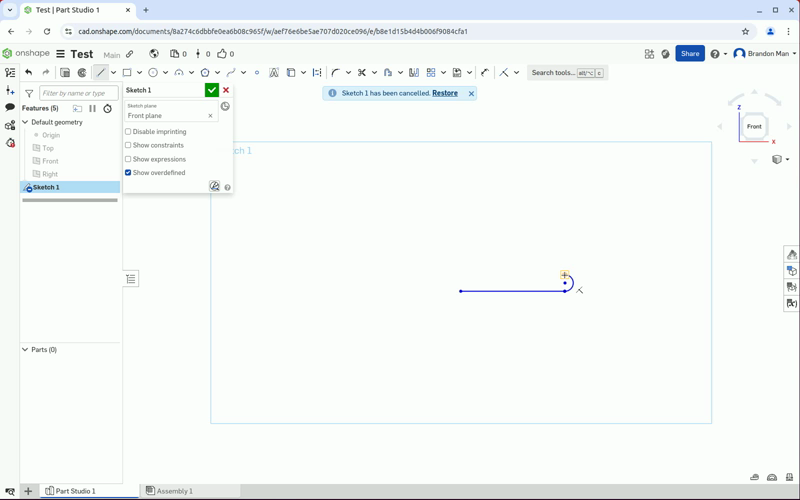
click(564, 274)
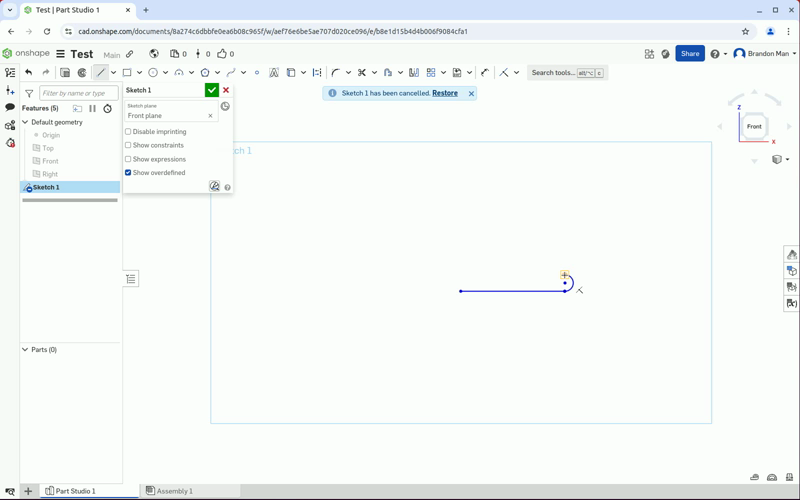
key_down(shift)
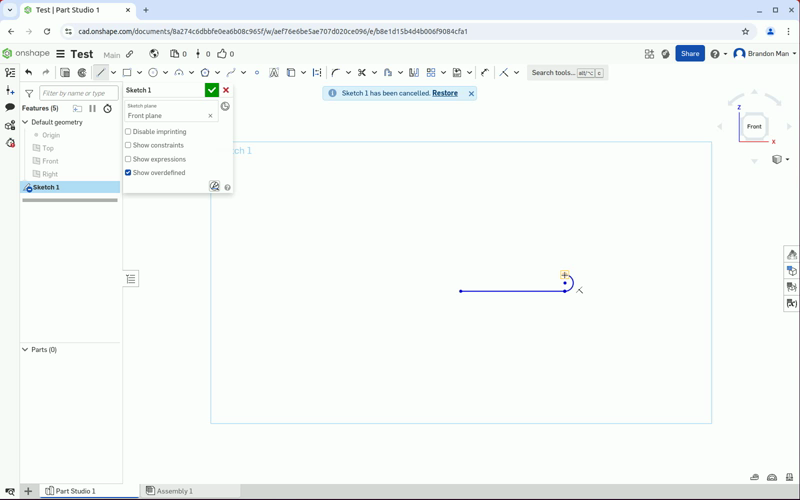
mouse_move(460, 274)
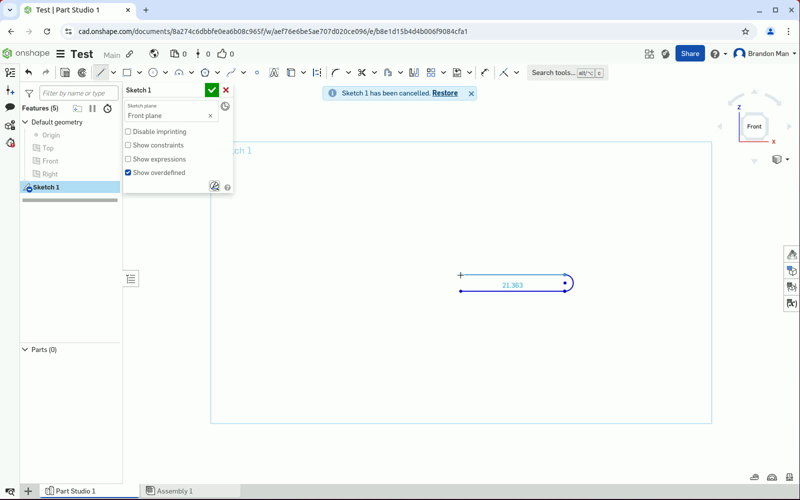
click(460, 274)
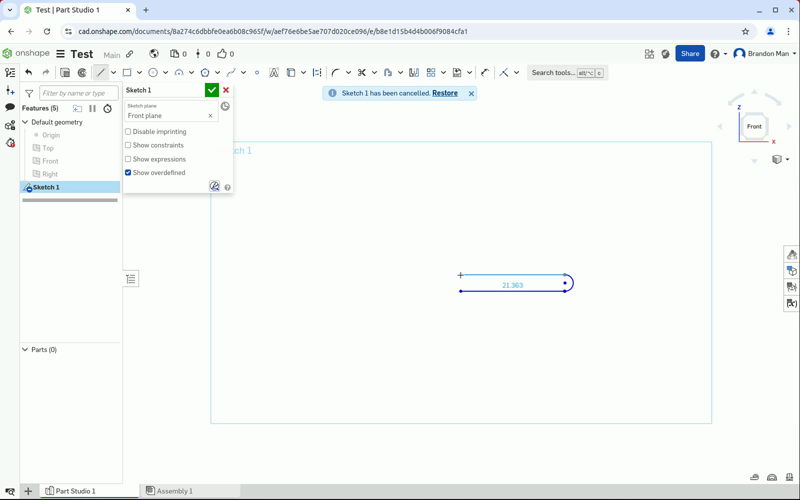
key_up(shift)
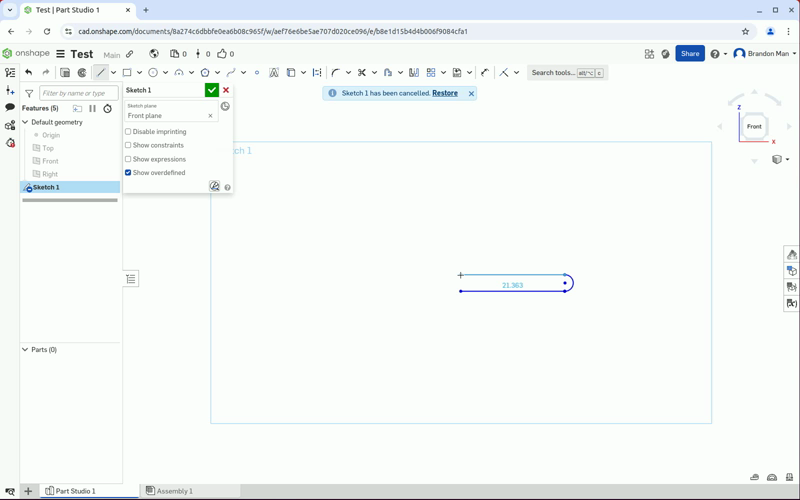
key(esc)
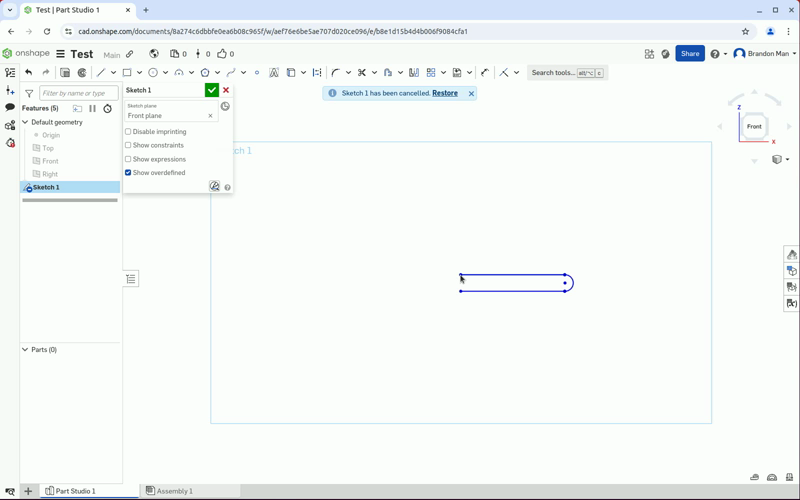
key(a)
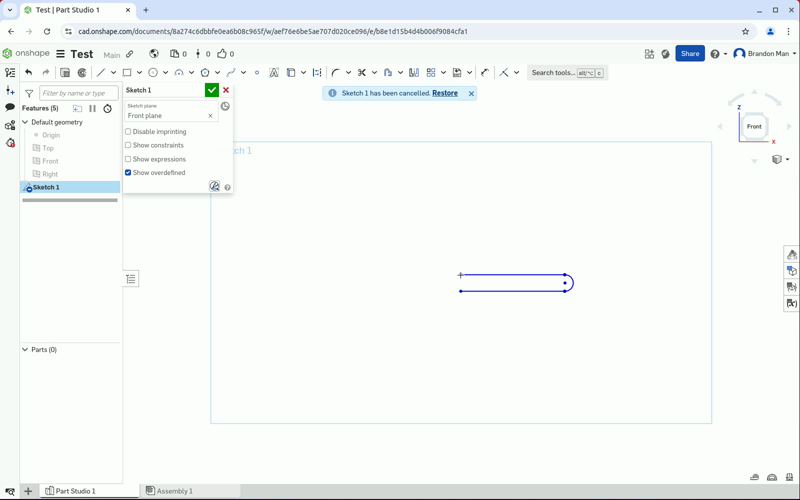
mouse_move(460, 274)
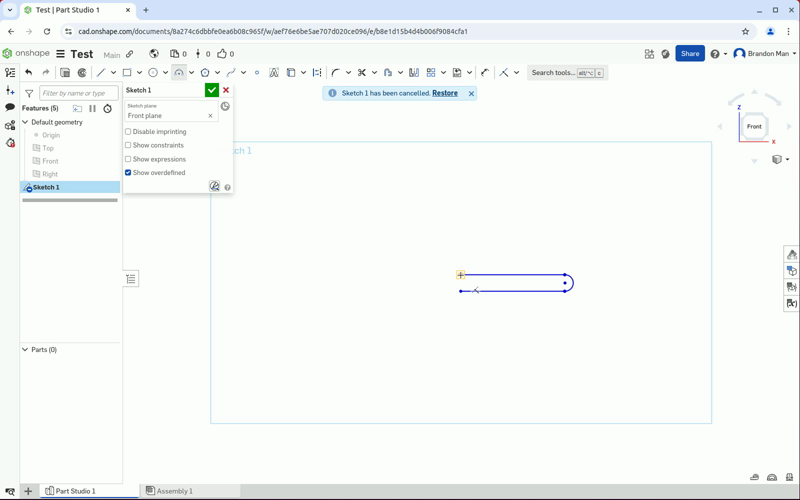
click(460, 274)
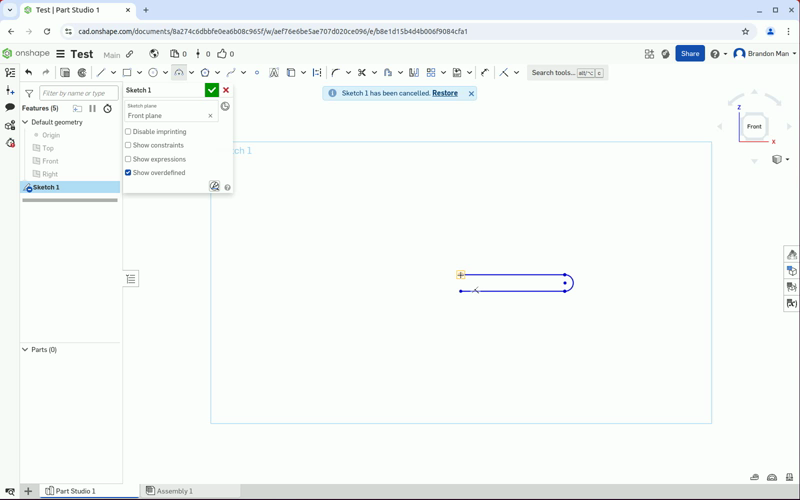
mouse_move(460, 291)
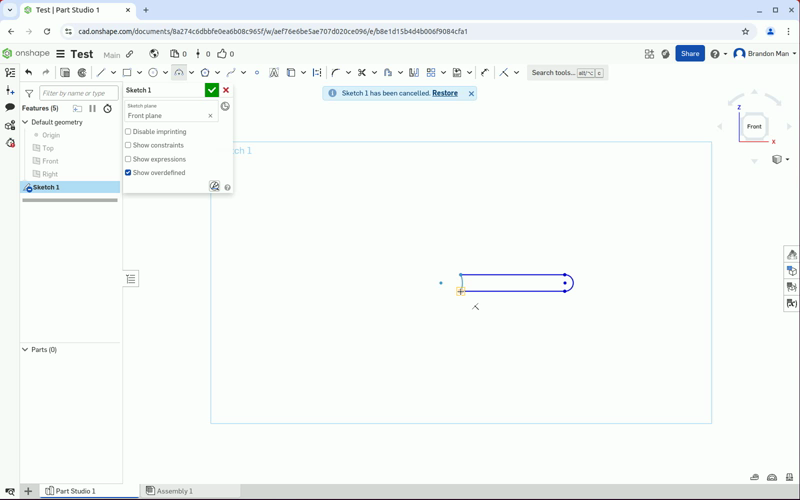
click(460, 291)
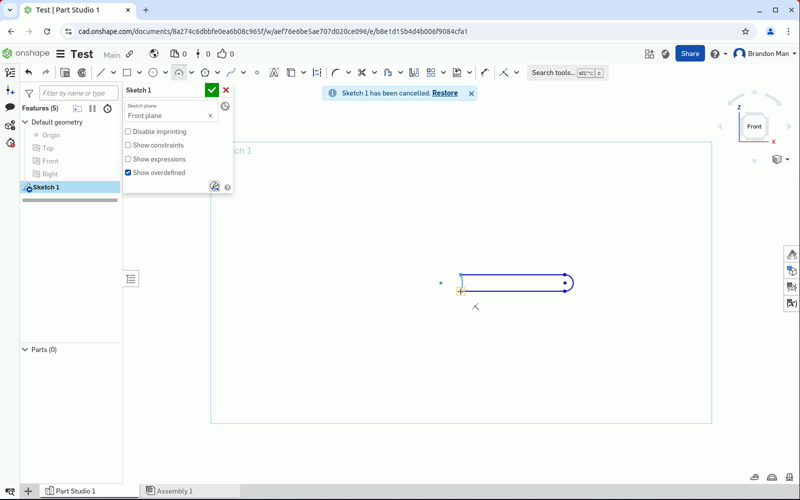
key_down(shift)
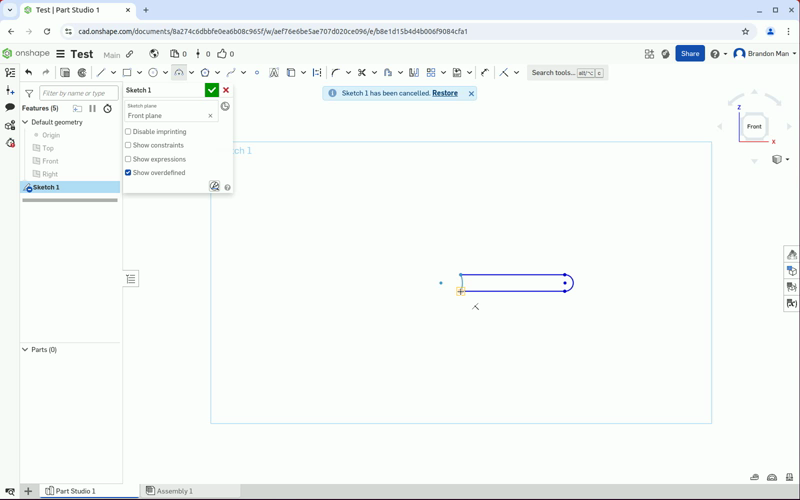
mouse_move(452, 282)
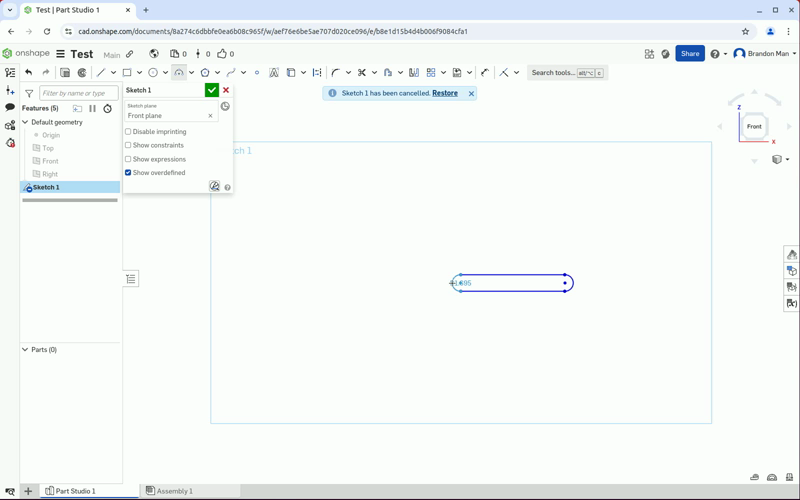
click(452, 282)
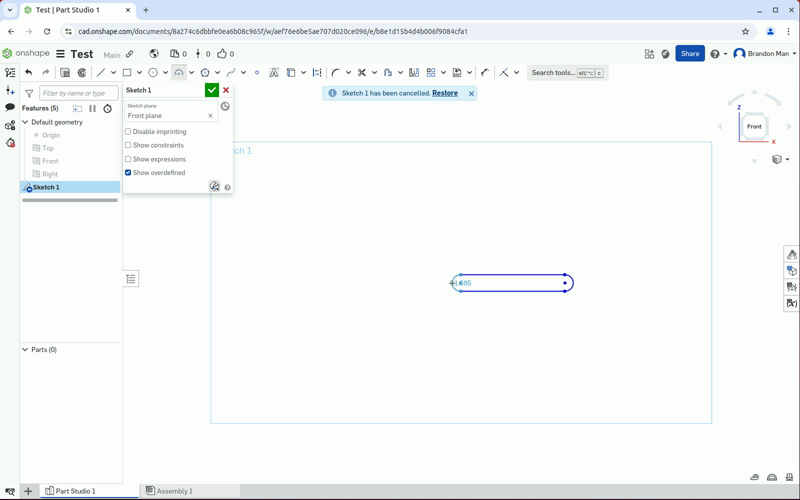
key_up(shift)
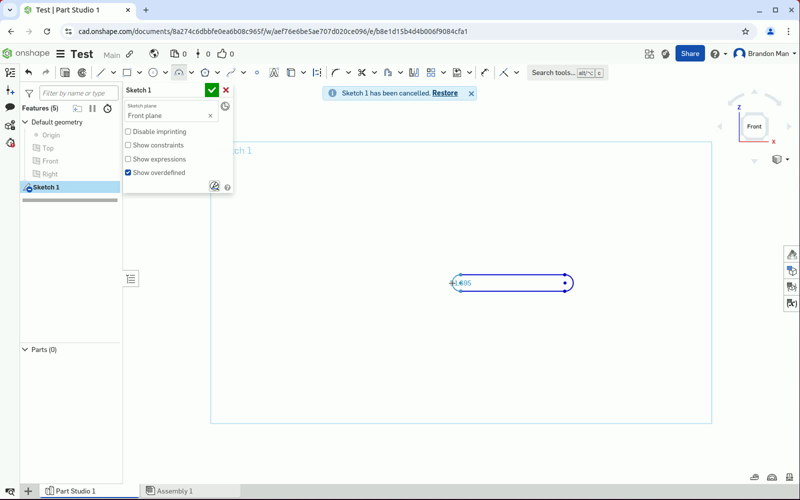
key(esc)
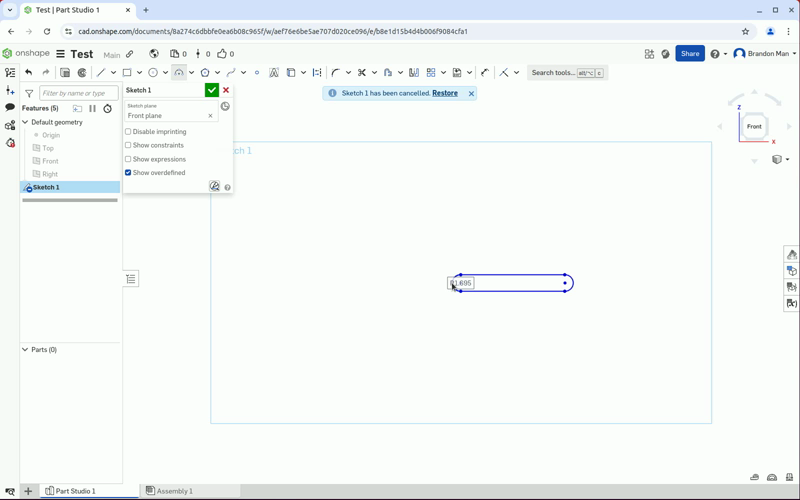
key(c)
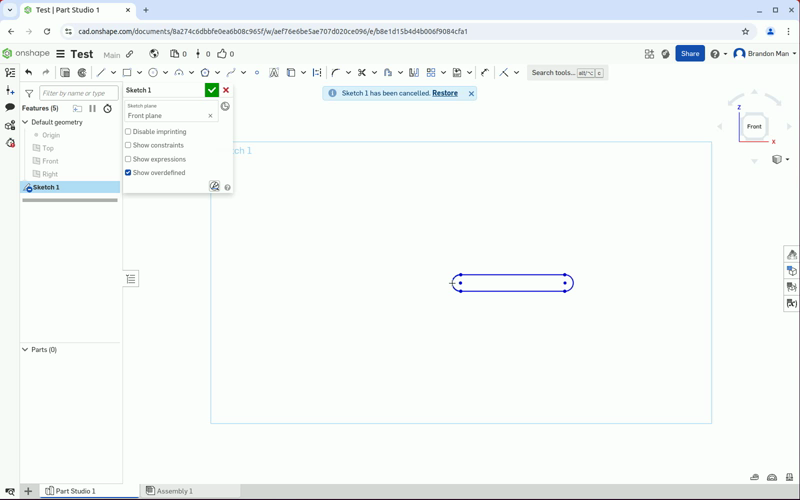
key_down(shift)
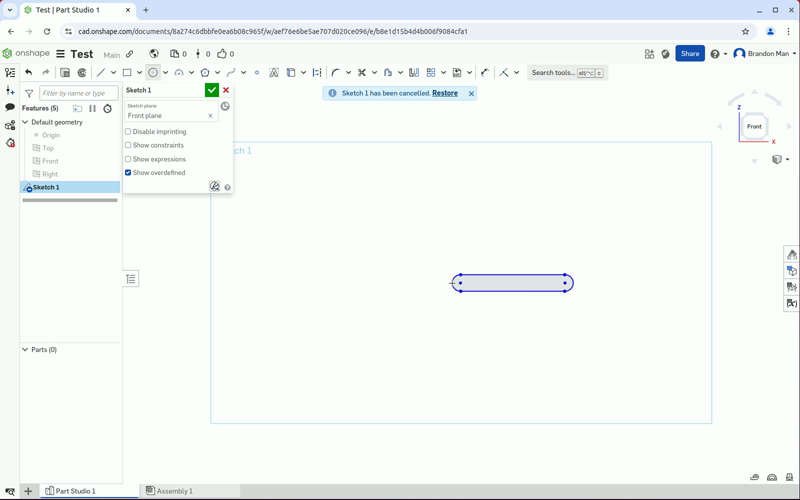
mouse_move(460, 282)
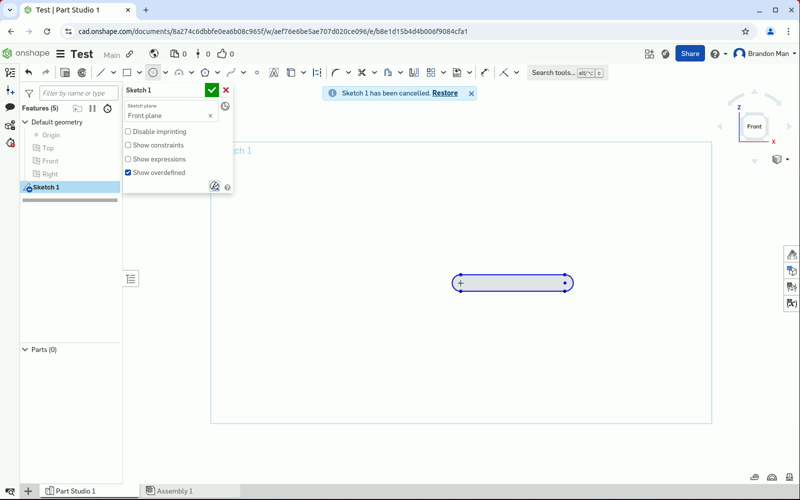
click(460, 282)
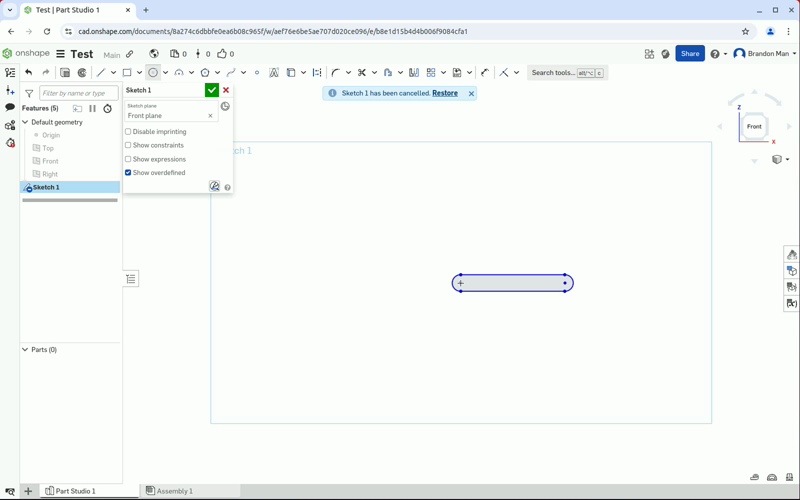
key_up(shift)
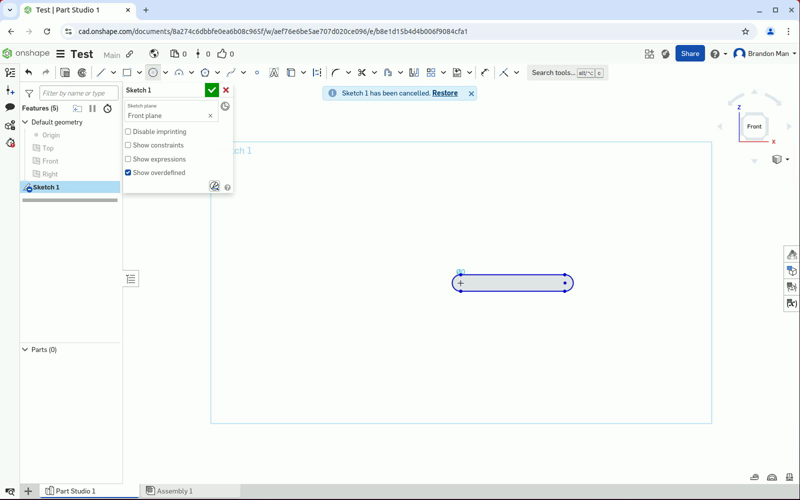
mouse_move(466, 282)
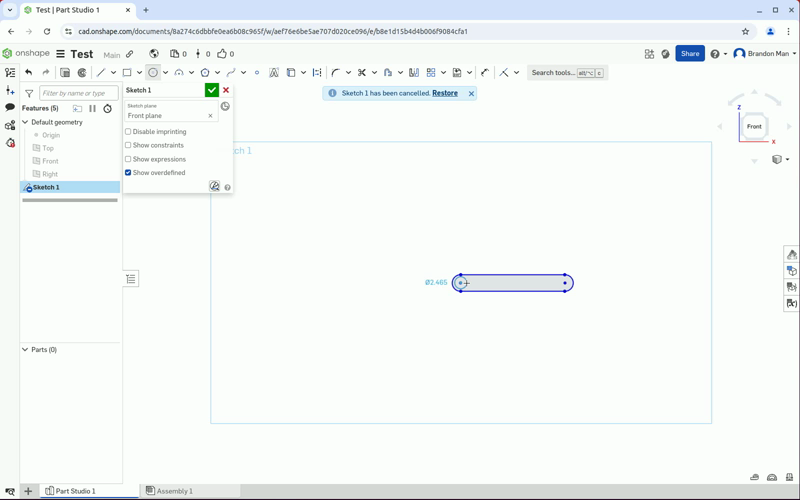
click(466, 282)
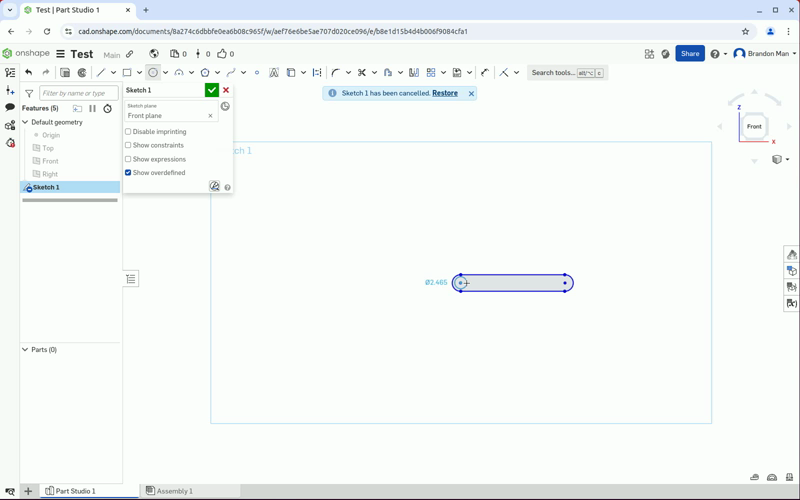
key(esc)
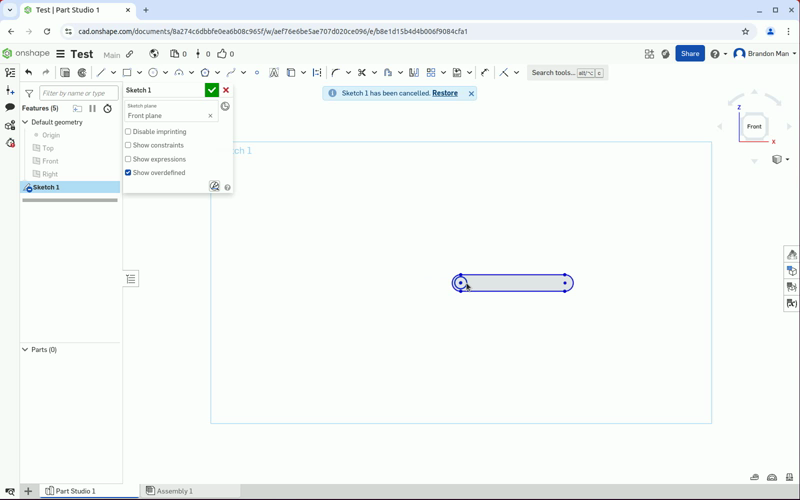
key(c)
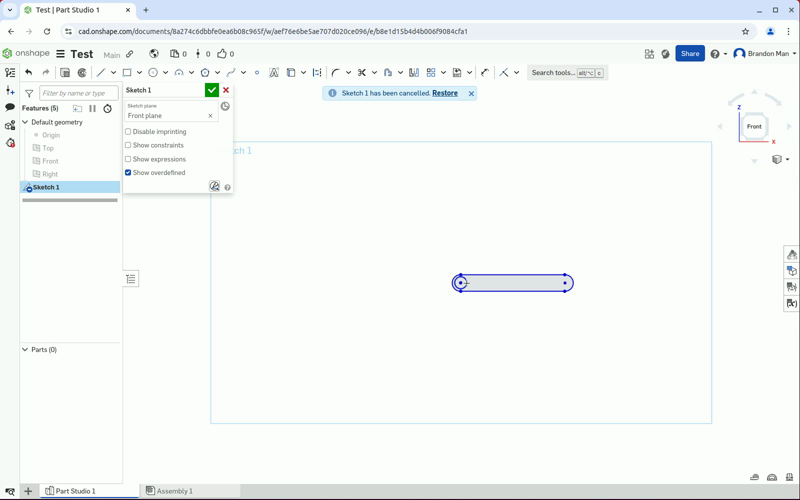
key_down(shift)
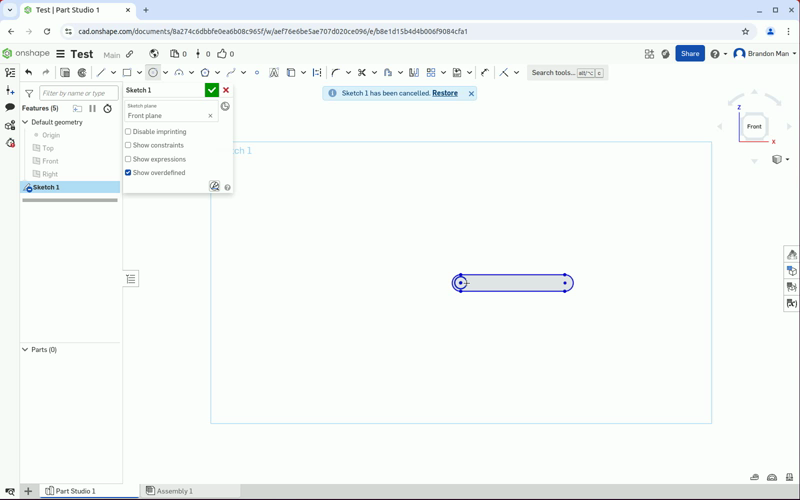
mouse_move(564, 282)
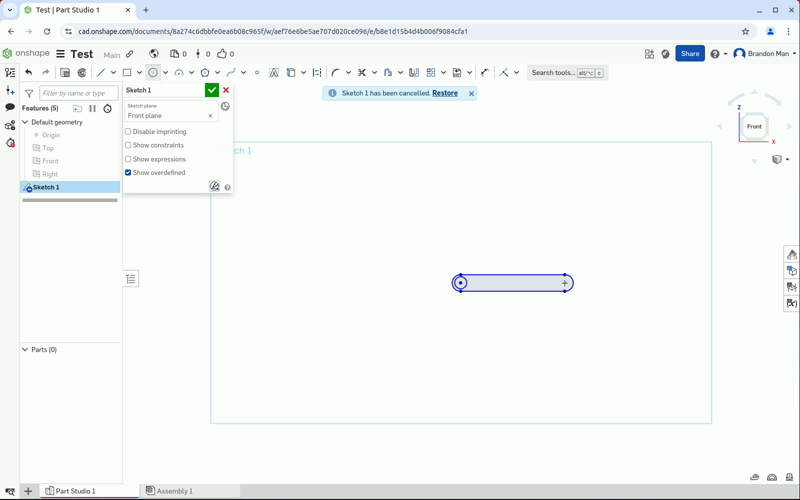
click(564, 282)
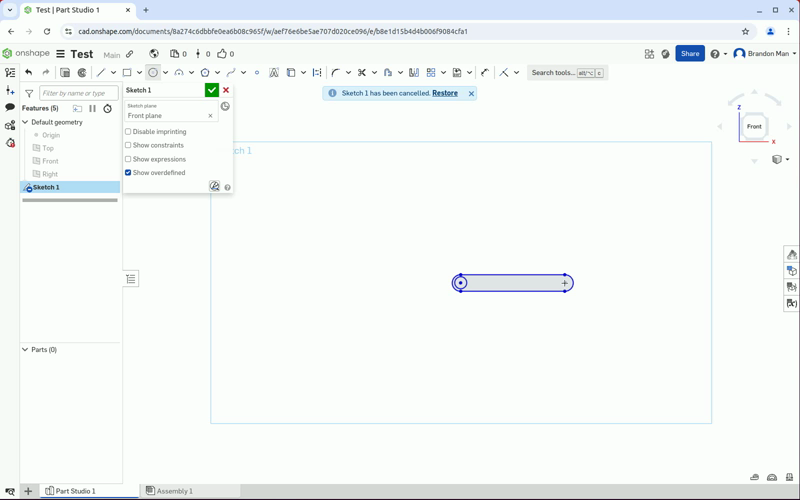
key_up(shift)
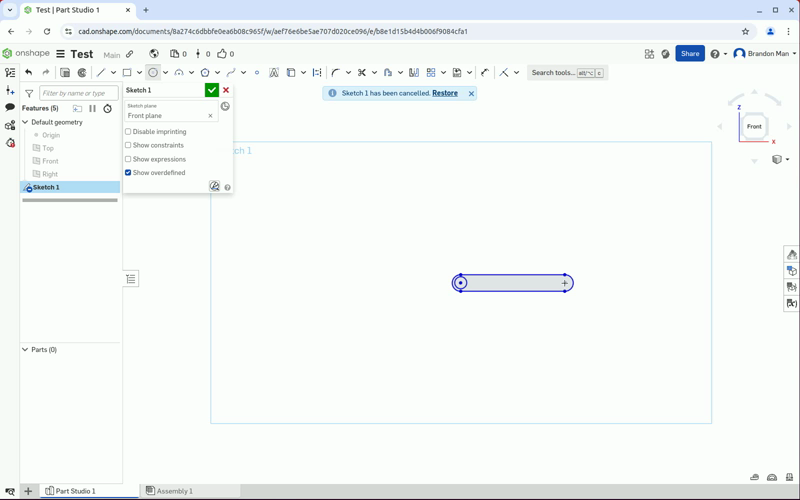
mouse_move(570, 282)
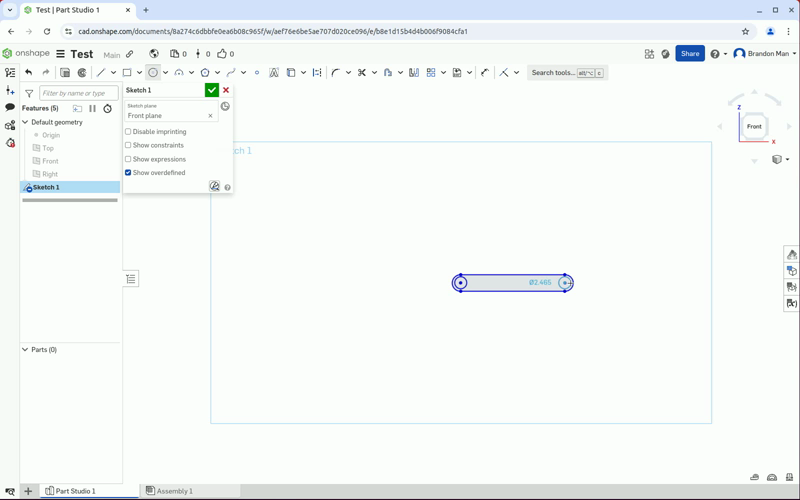
scroll(6)
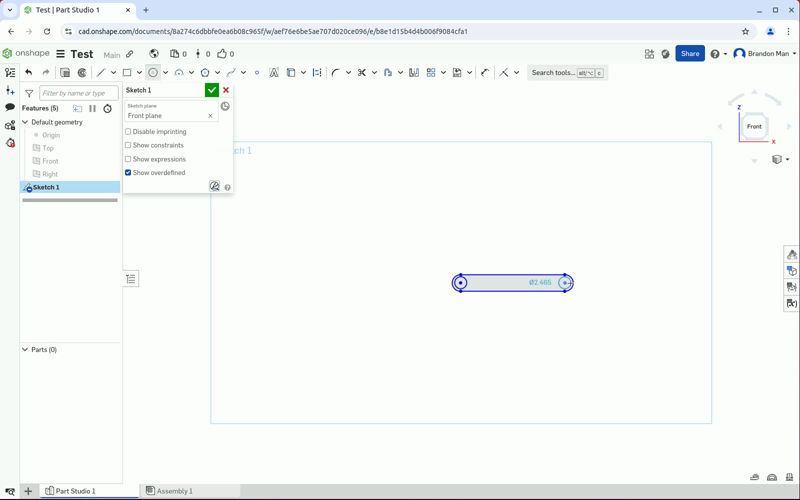
scroll(6)
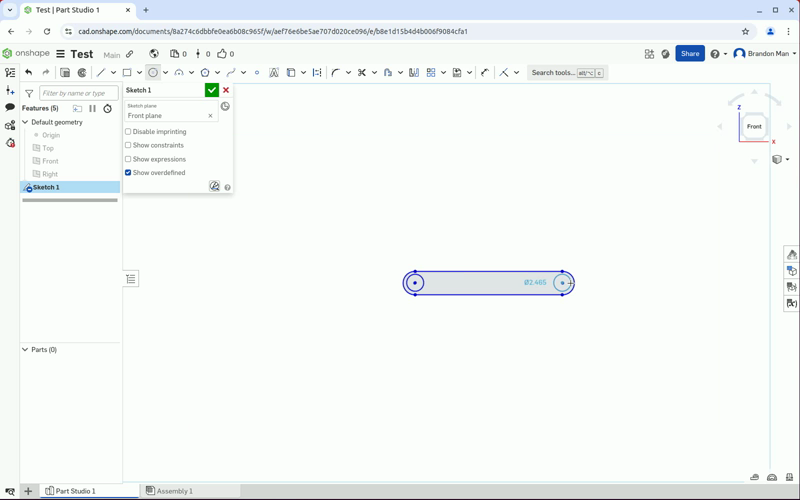
scroll(6)
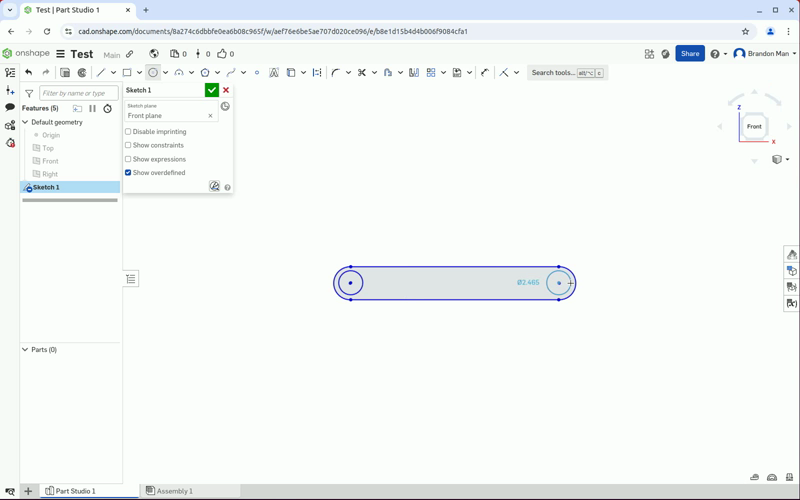
scroll(6)
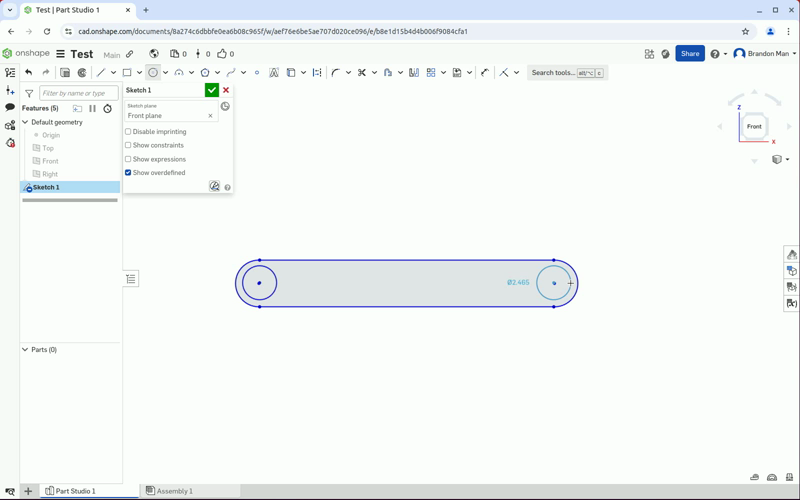
scroll(6)
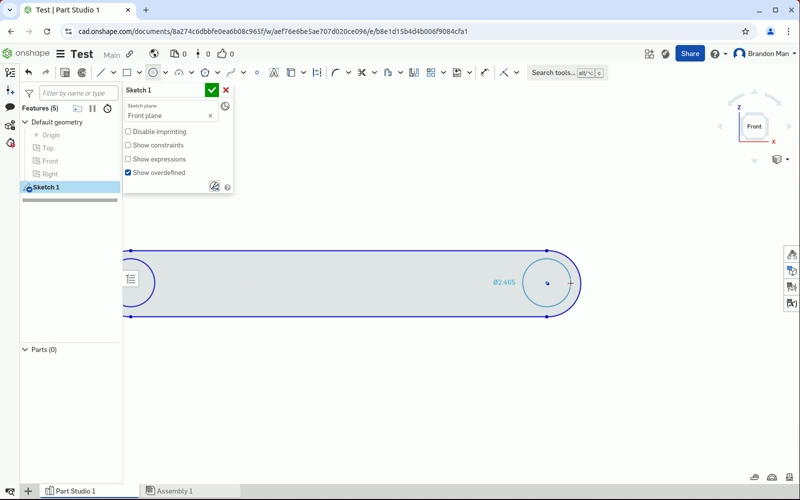
scroll(6)
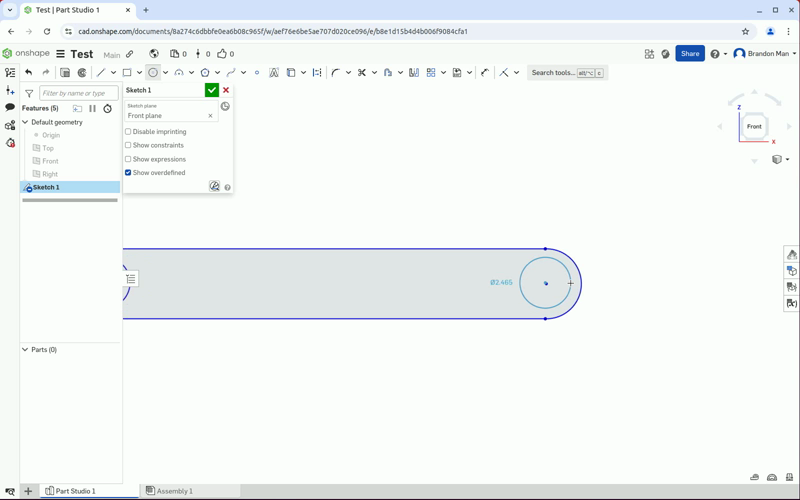
scroll(6)
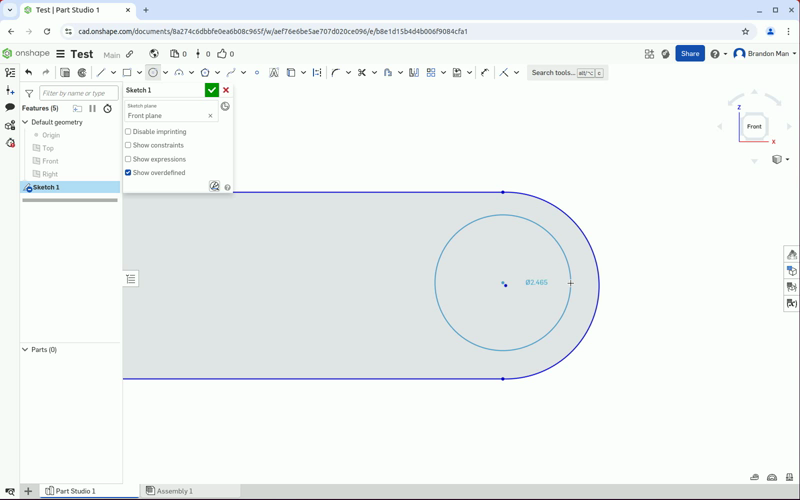
click(570, 282)
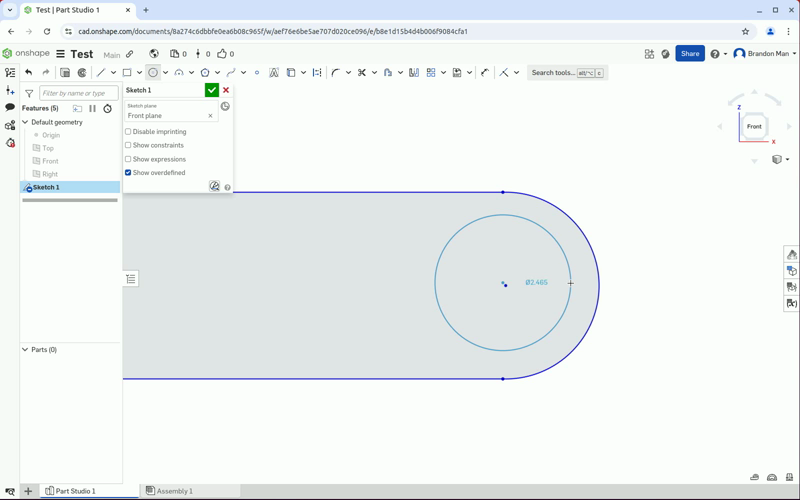
scroll(-6)
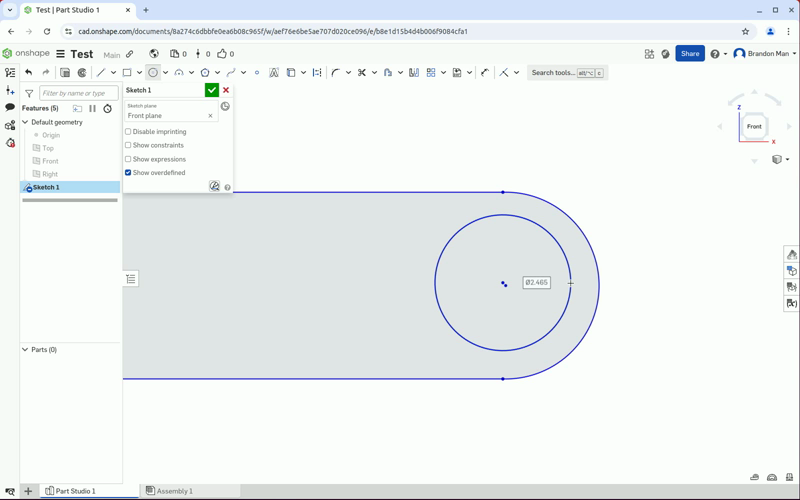
scroll(-6)
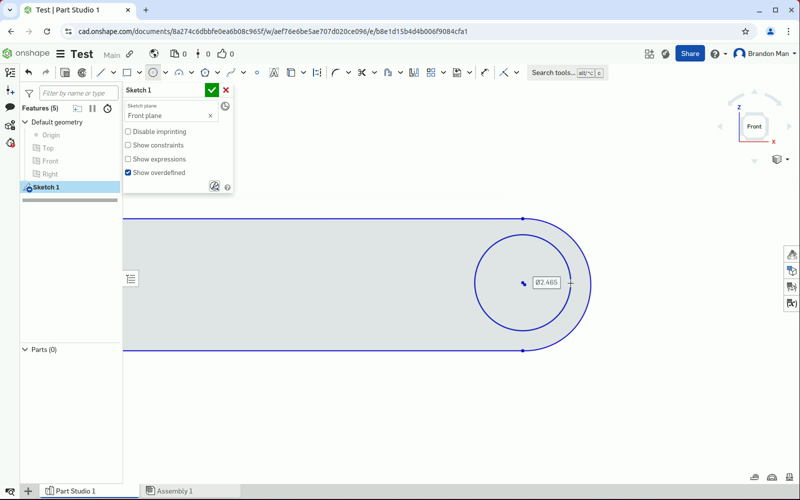
scroll(-6)
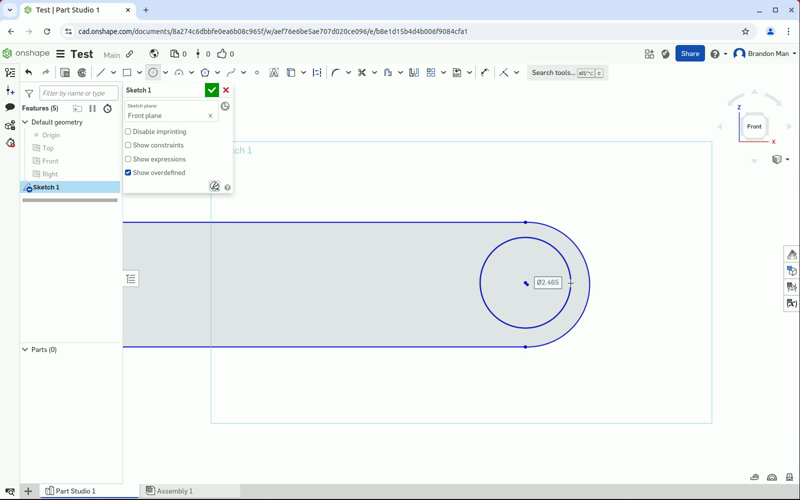
scroll(-6)
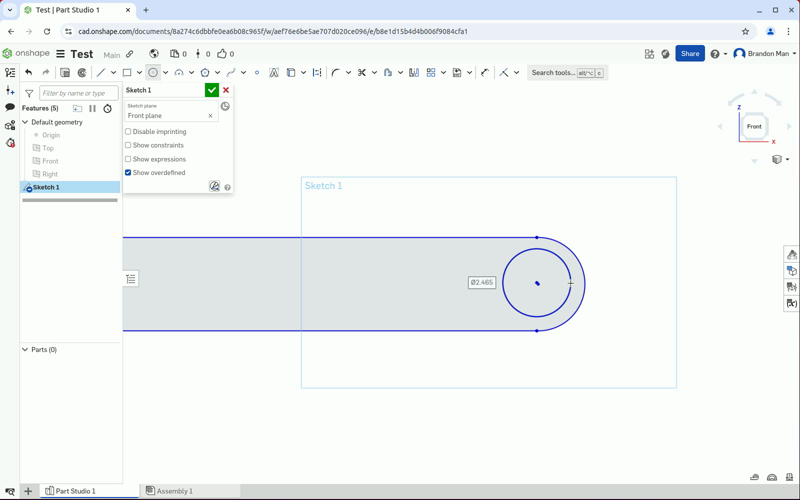
scroll(-6)
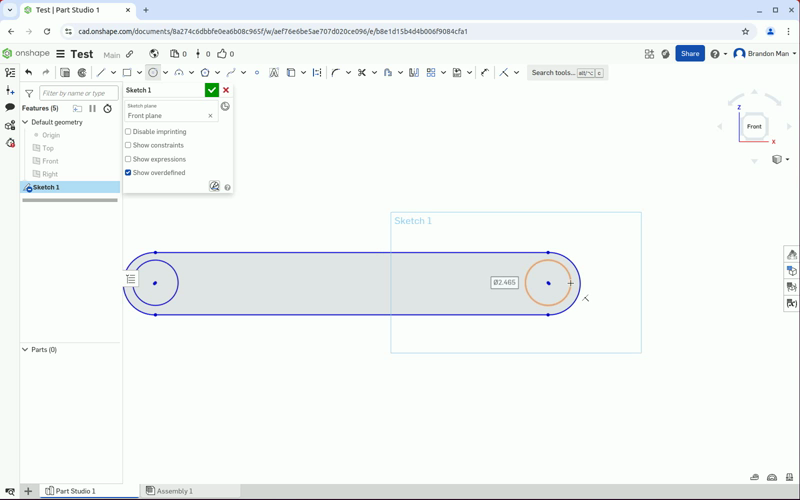
scroll(-6)
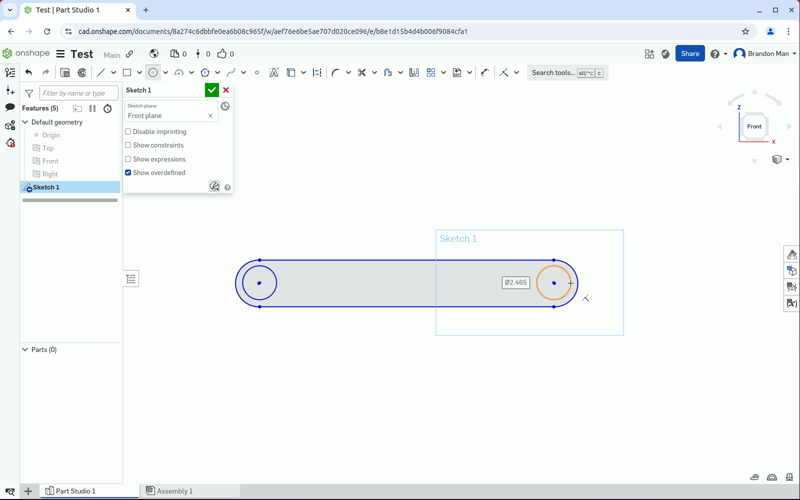
scroll(-6)
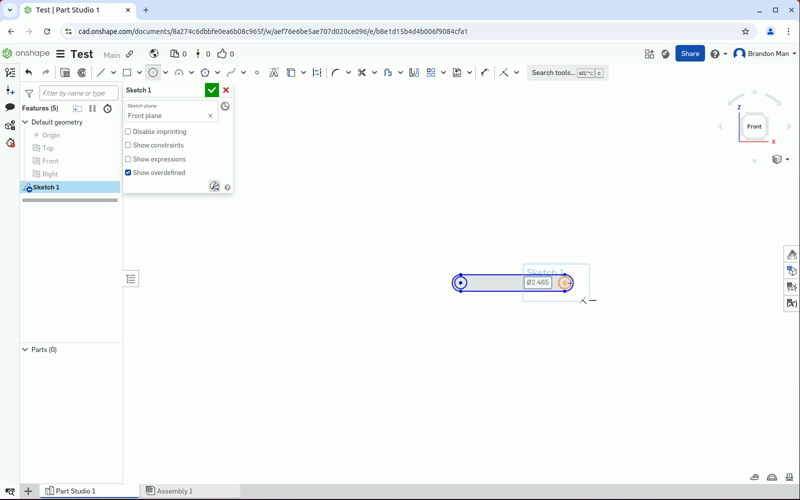
key(esc)
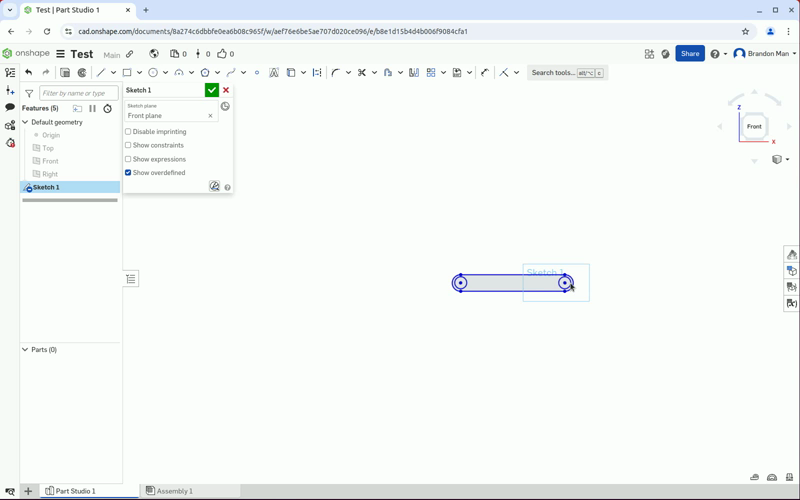
mouse_move(513, 282)
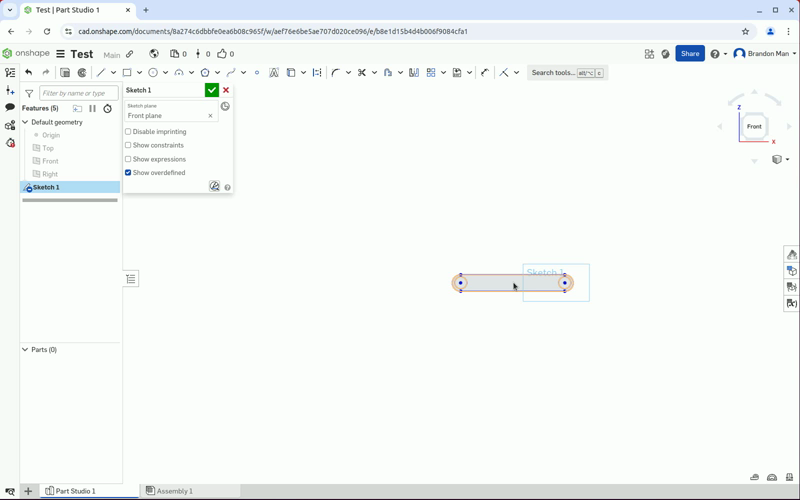
scroll(6)
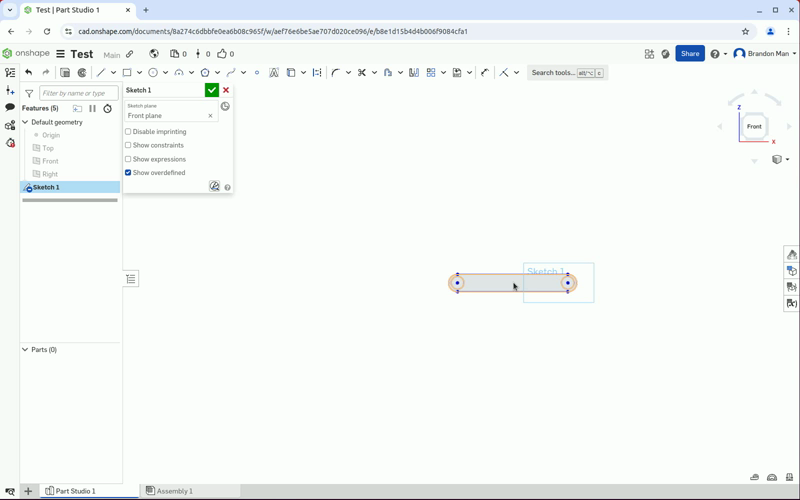
scroll(6)
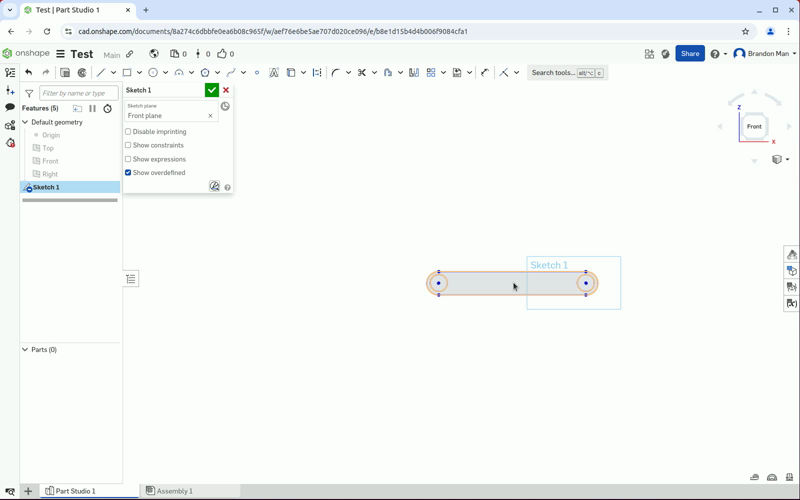
scroll(6)
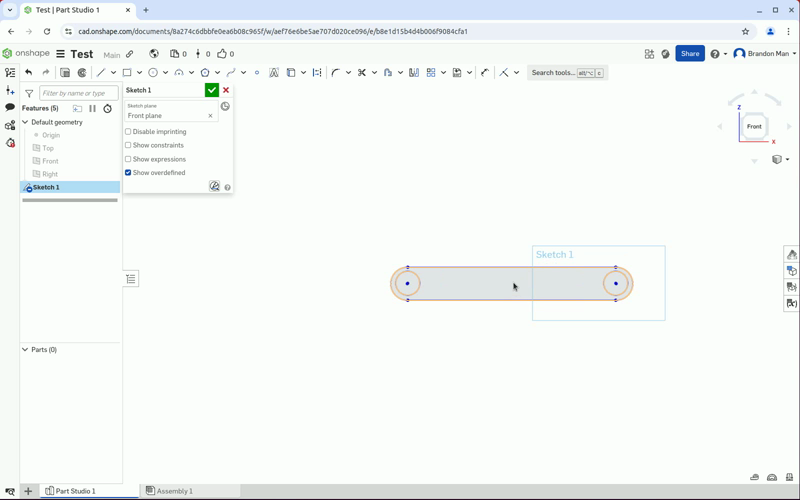
scroll(6)
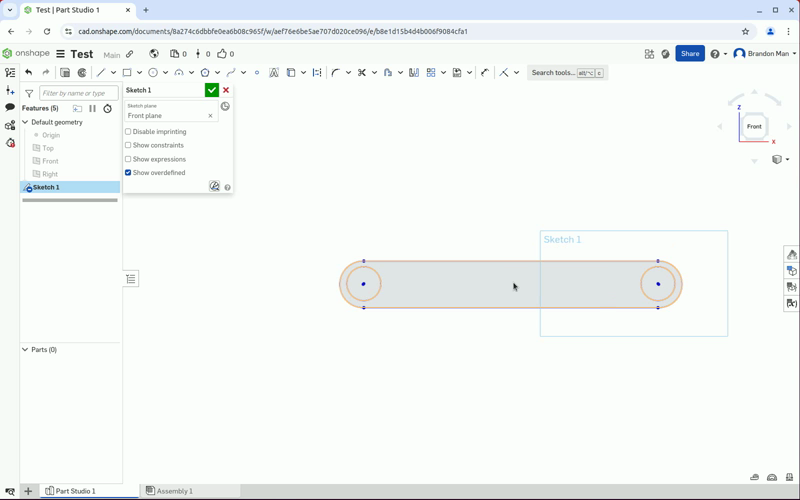
scroll(6)
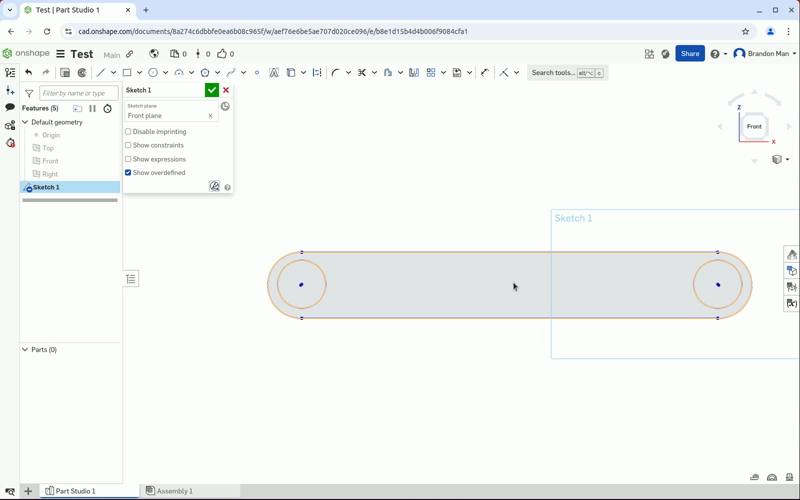
scroll(6)
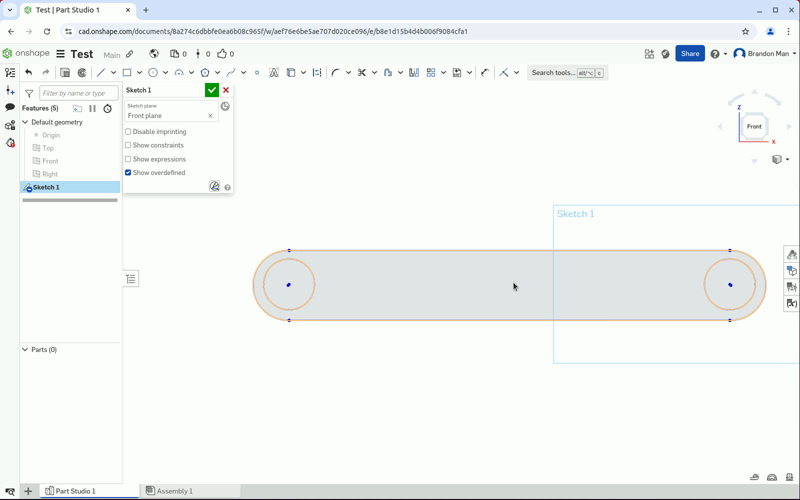
scroll(6)
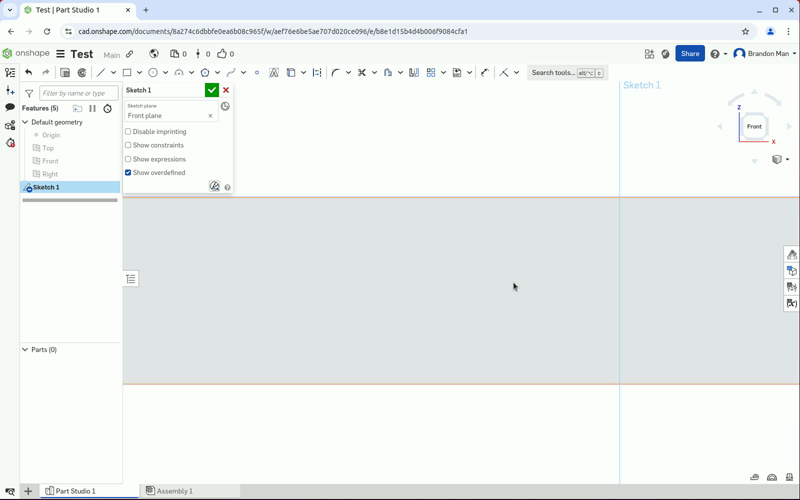
click(513, 282)
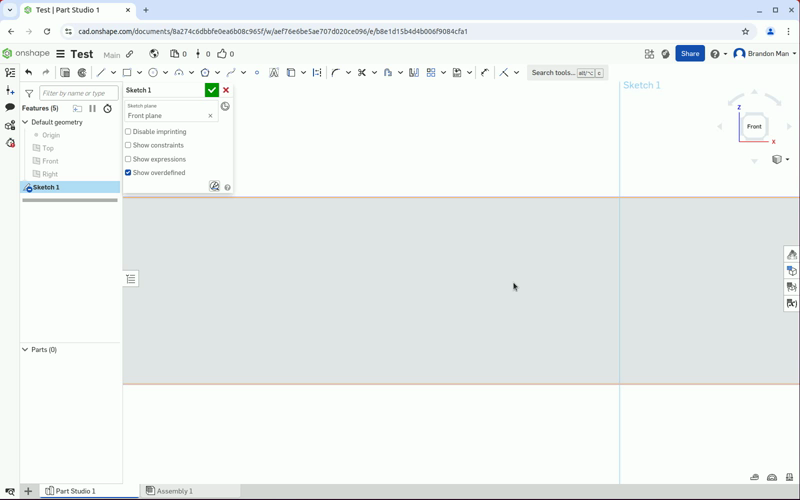
scroll(-6)
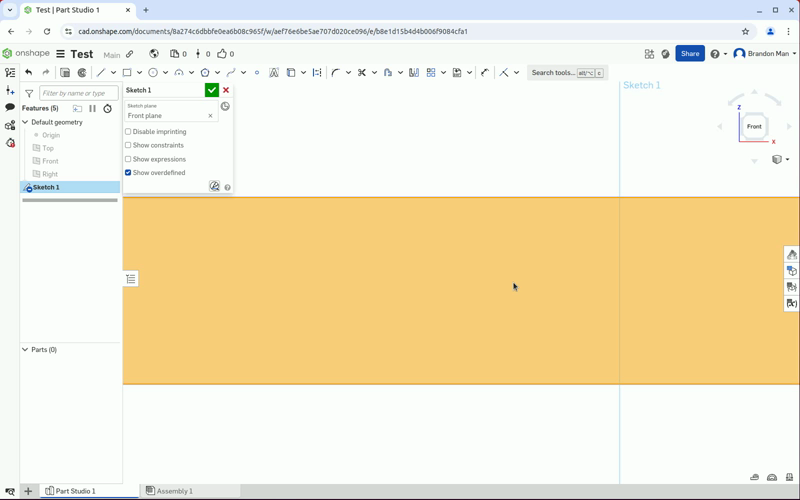
scroll(-6)
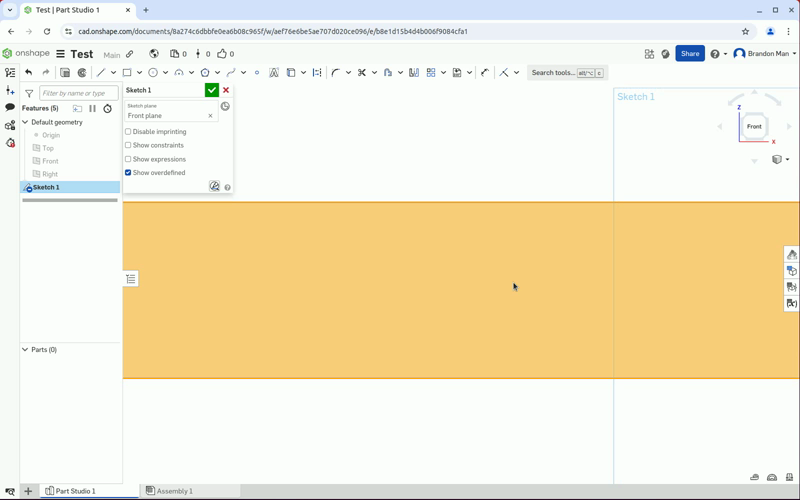
scroll(-6)
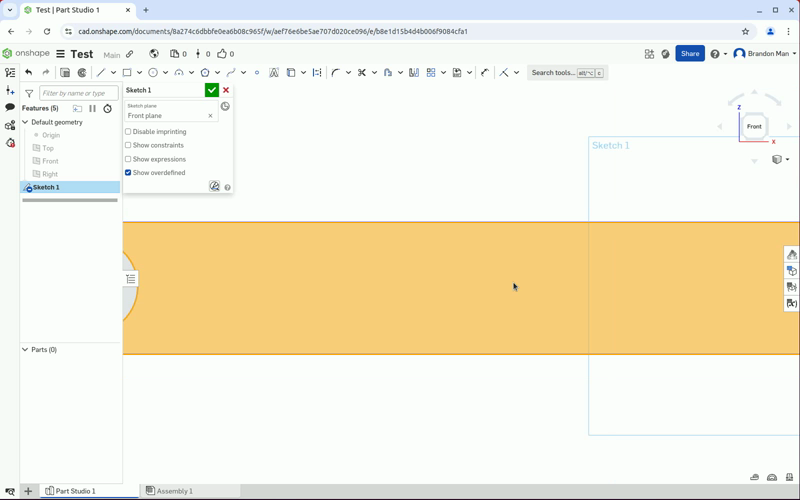
scroll(-6)
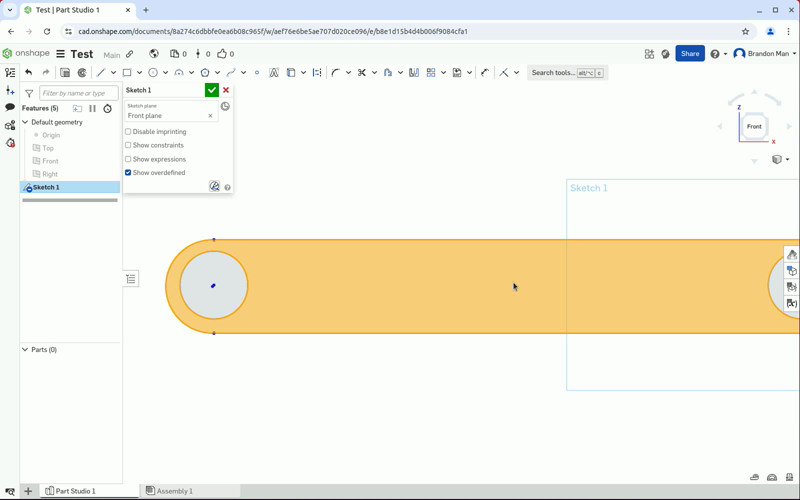
scroll(-6)
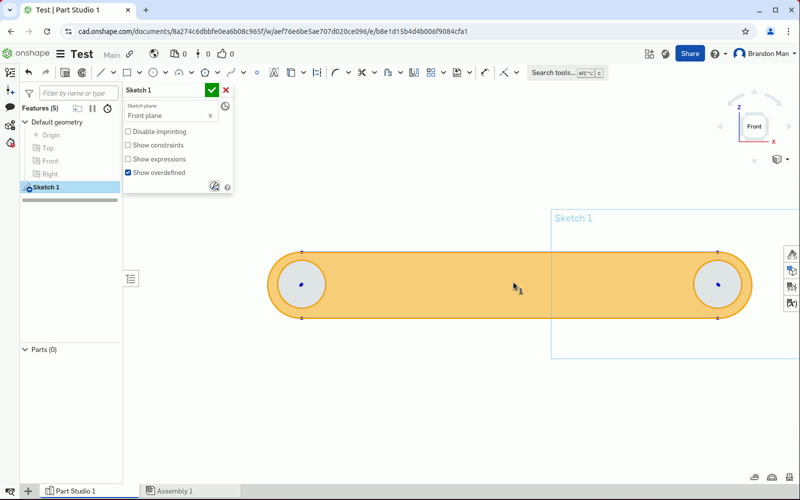
scroll(-6)
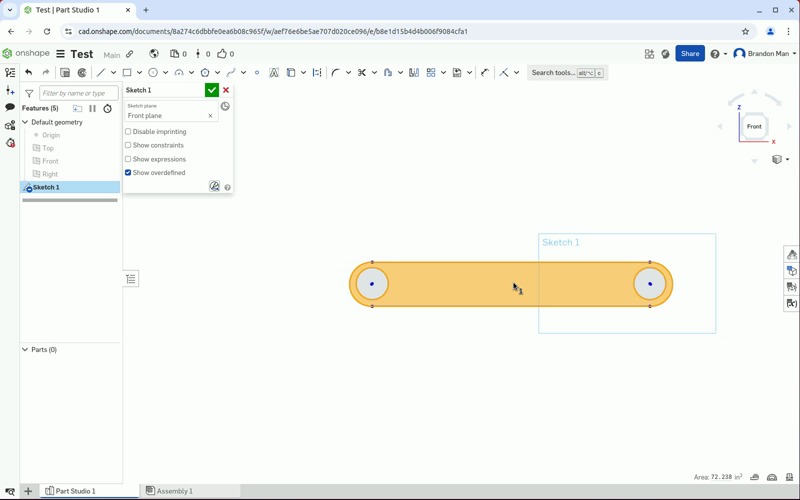
scroll(-6)
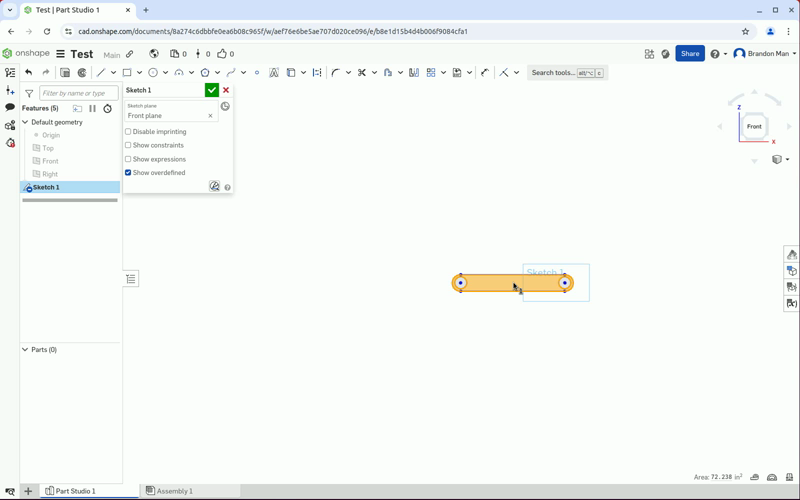
mouse_move(73, 352)
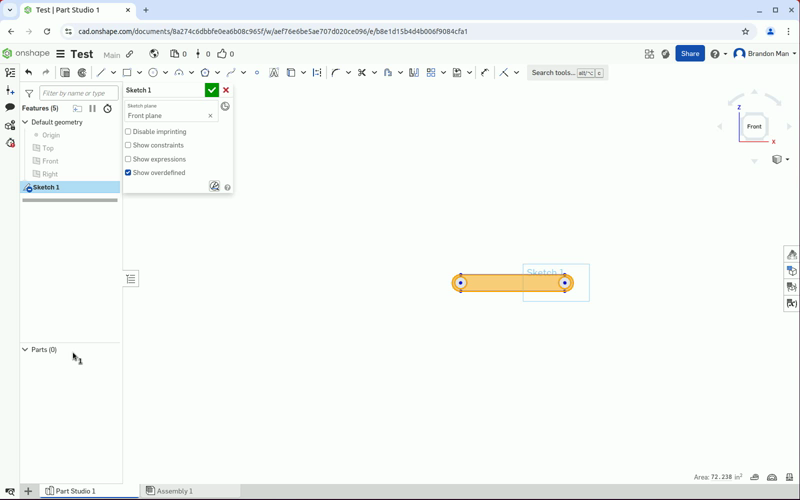
key(shift+y)
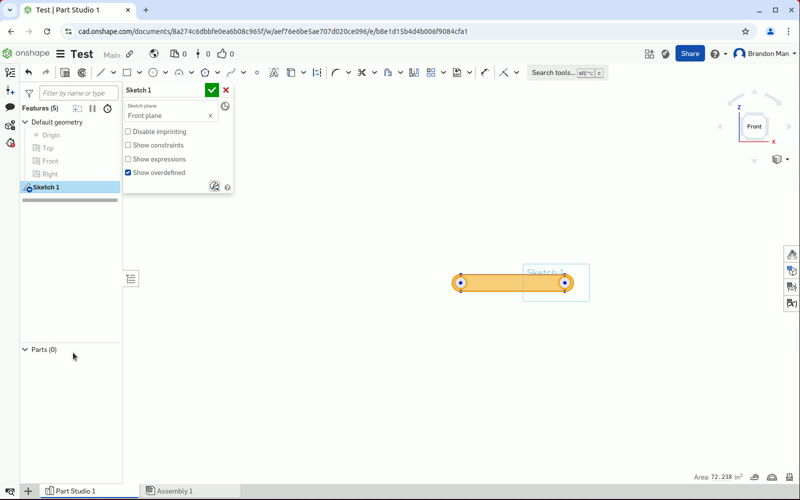
key(shift+e)
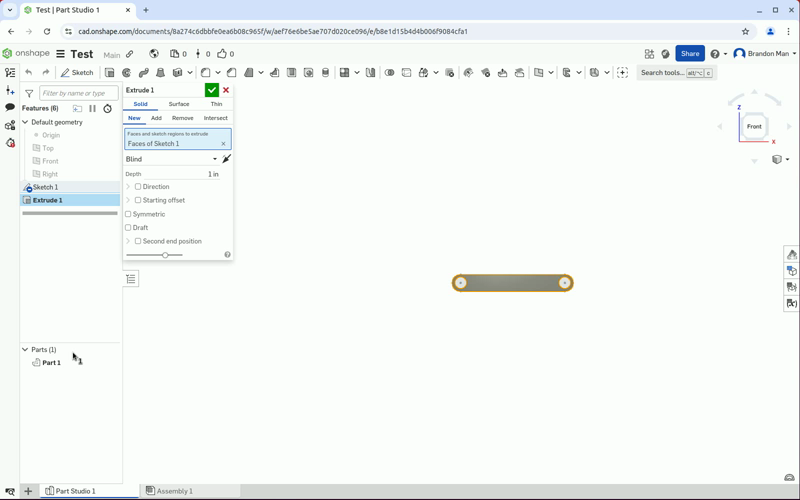
mouse_move(143, 106)
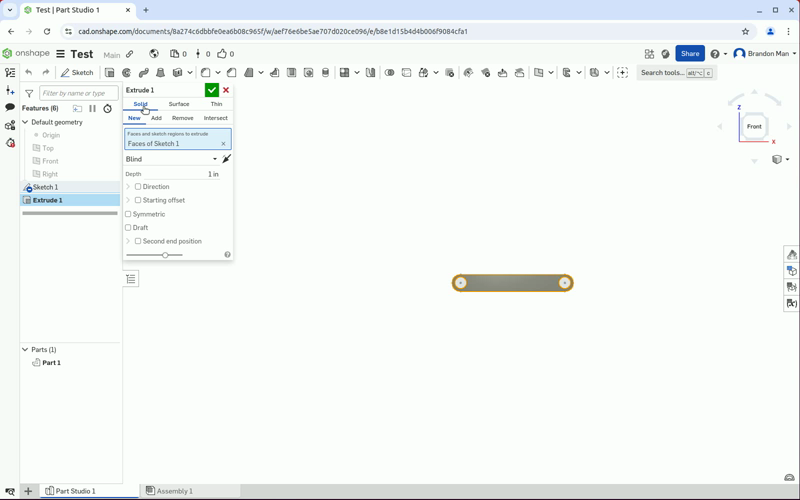
click(143, 106)
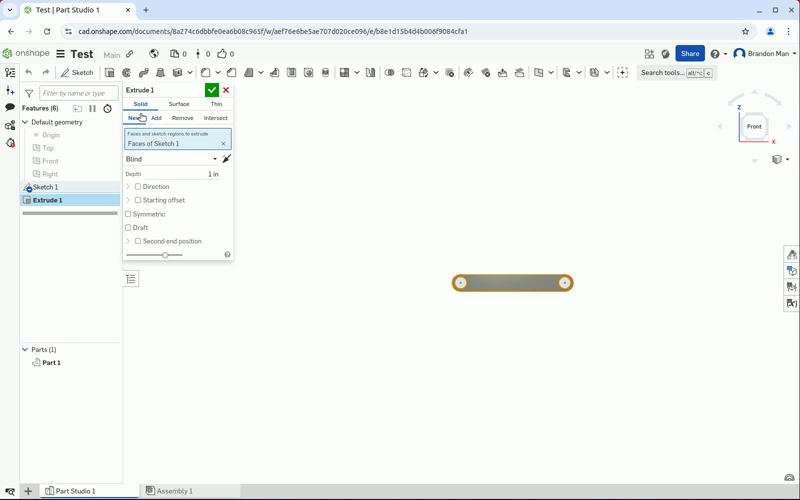
mouse_move(137, 120)
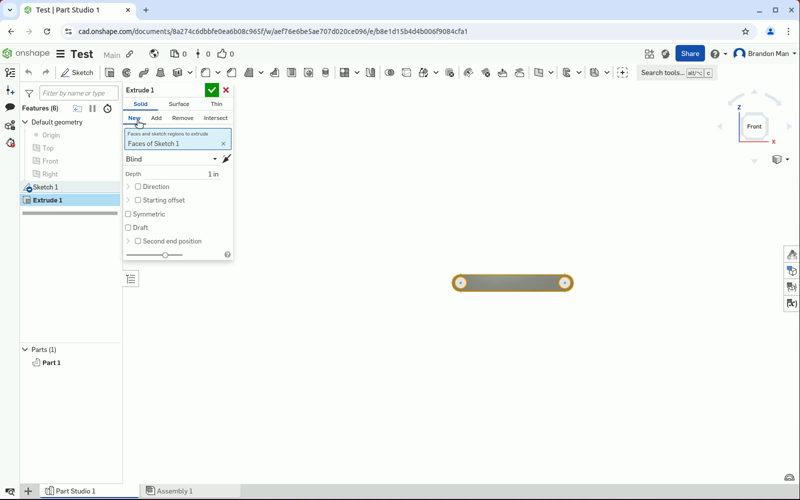
click(137, 120)
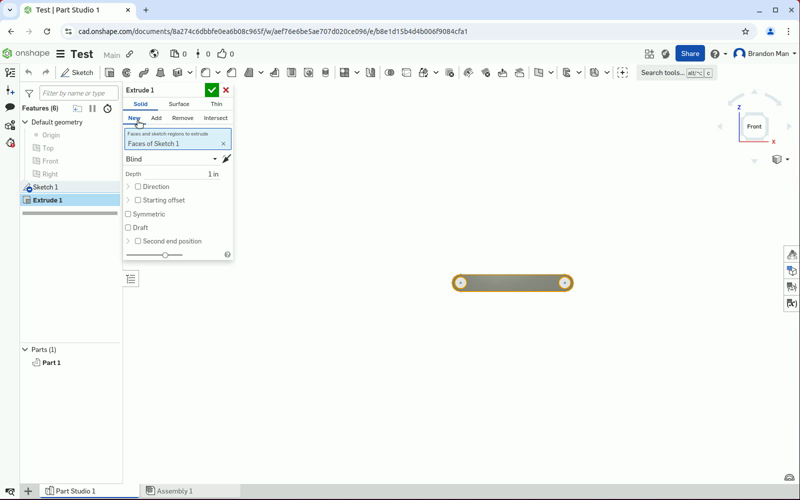
key(tab, 4)
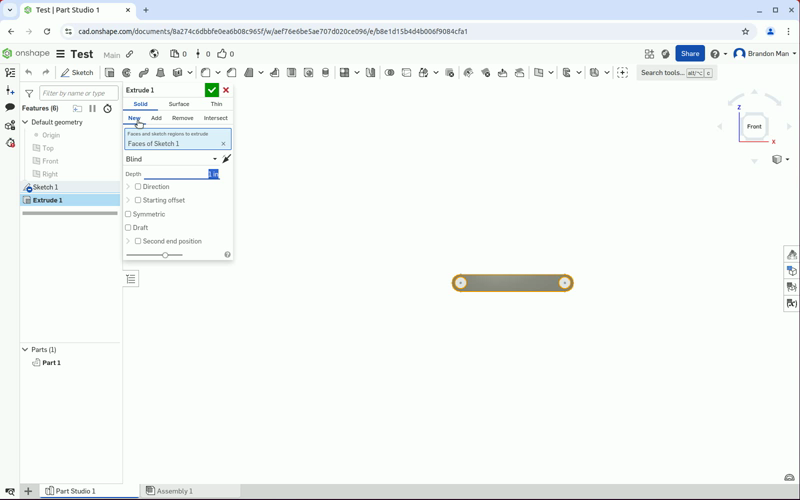
text(2.166)
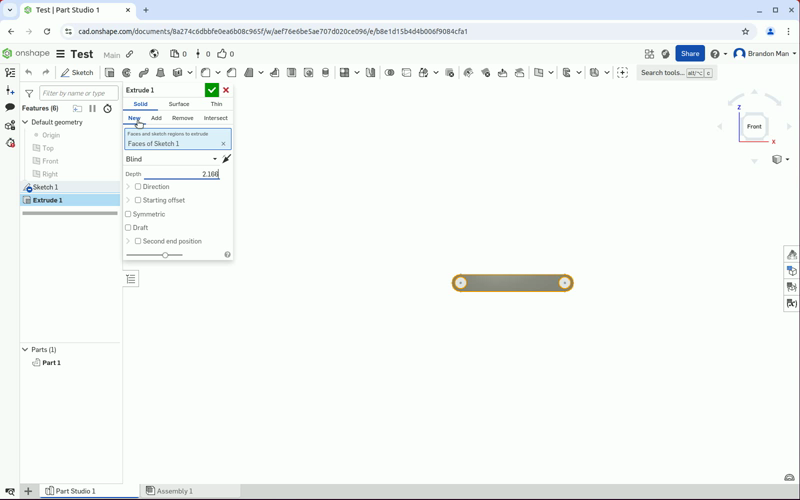
key(enter)
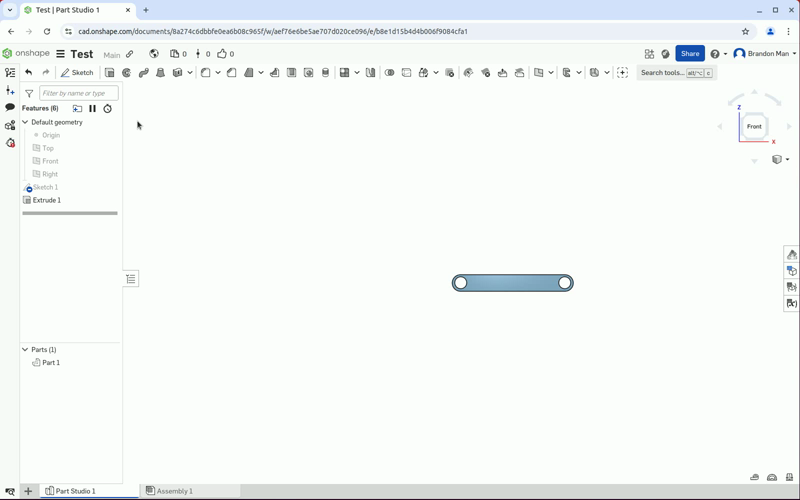
key(shift+h)
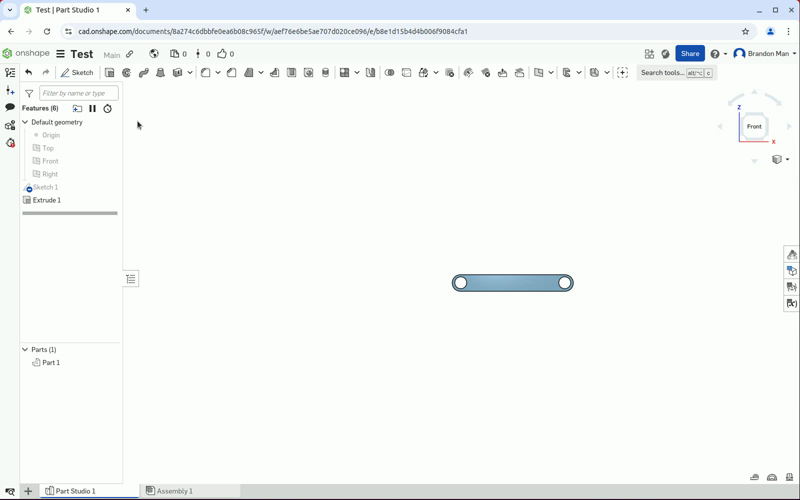
key(shift+h)
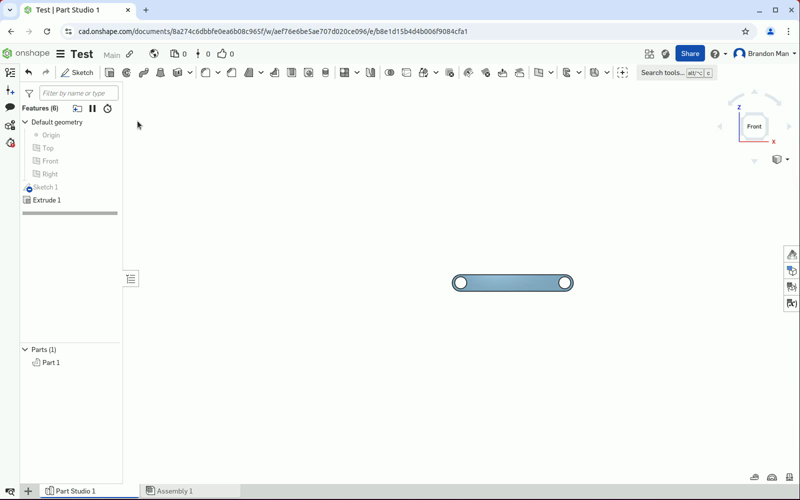
mouse_move(73, 189)
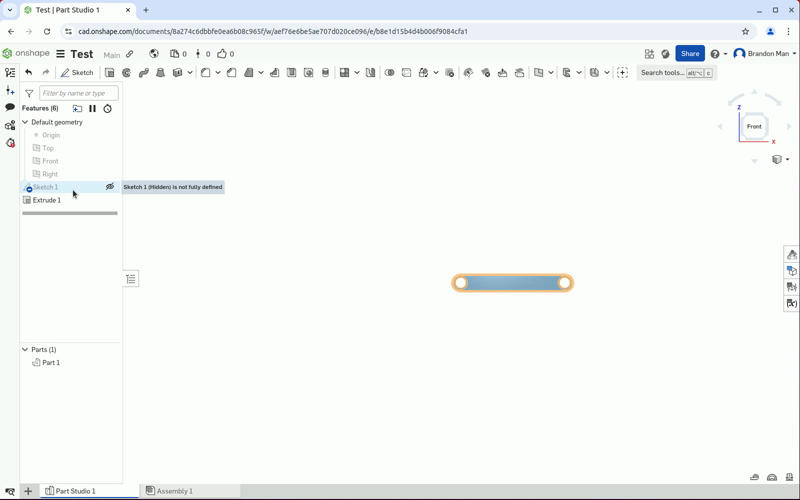
click(73, 189)
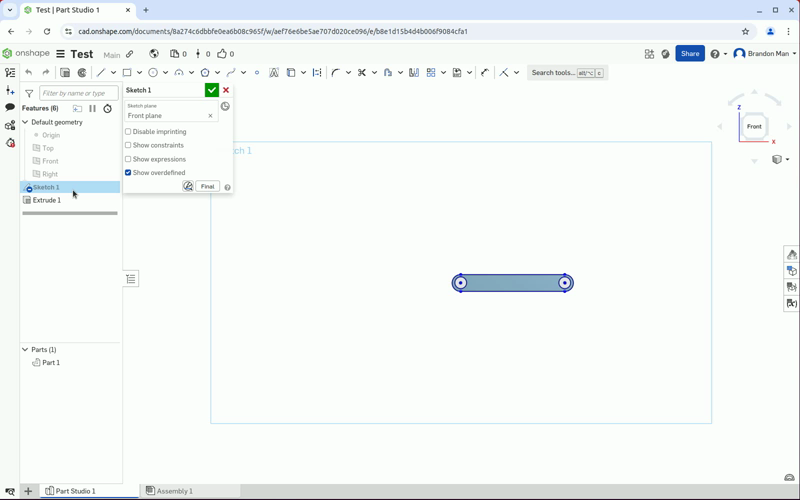
mouse_move(229, 92)
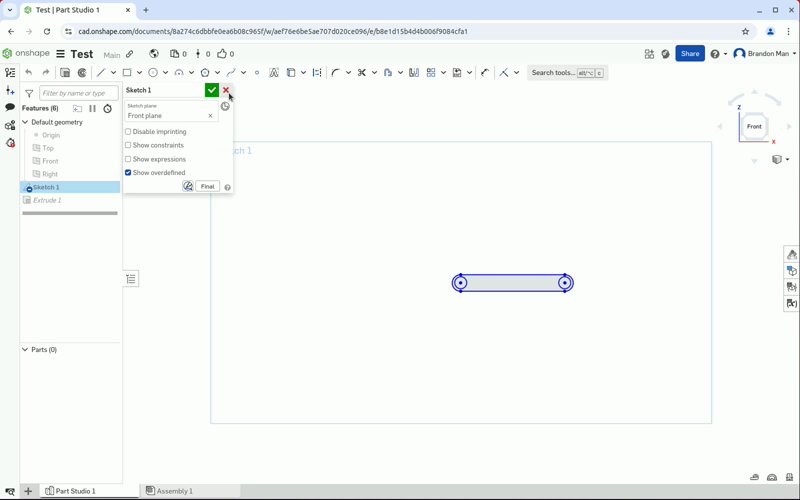
click(229, 92)
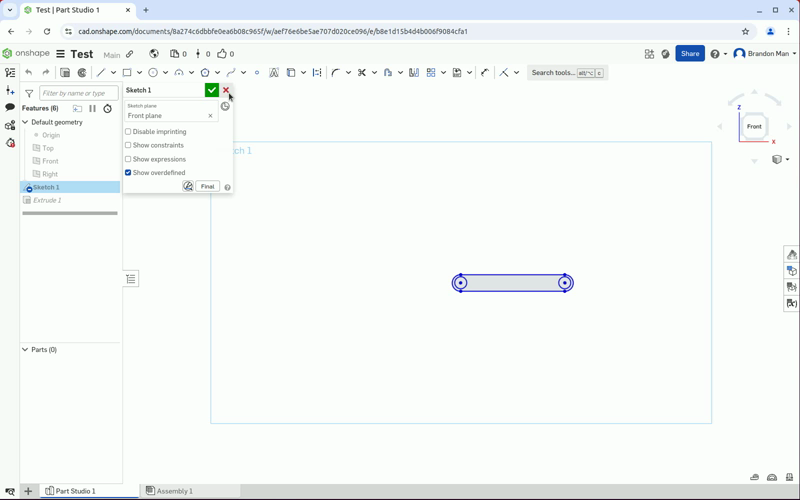
key(shift+s)
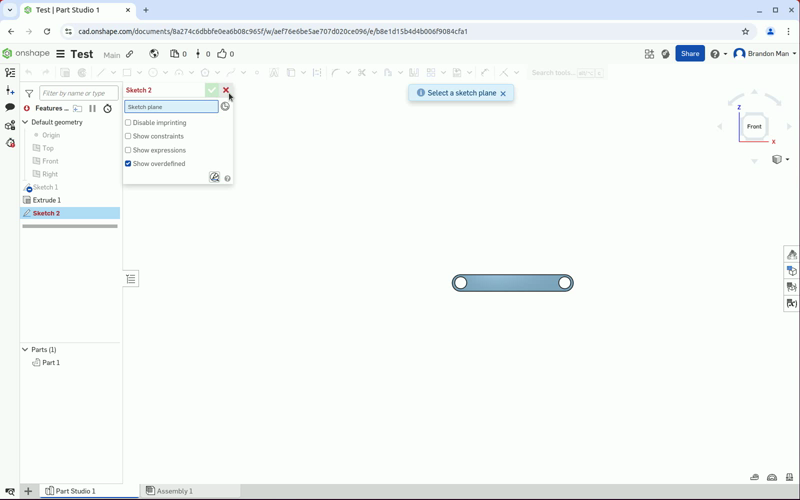
mouse_move(73, 163)
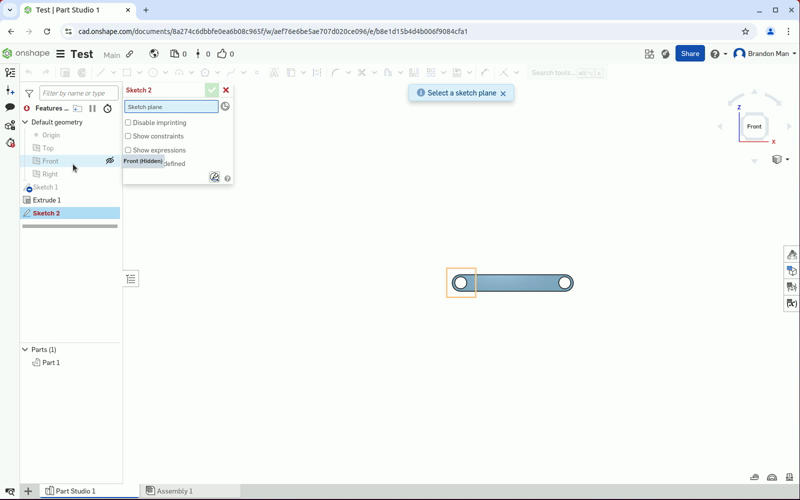
click(73, 163)
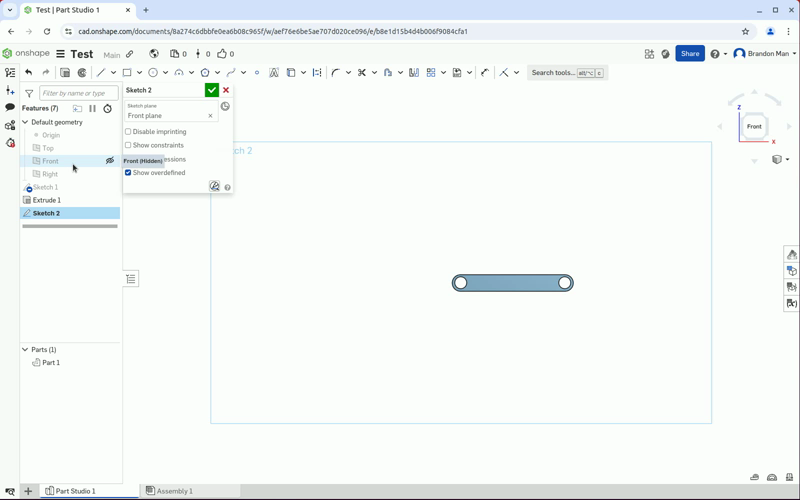
mouse_move(73, 352)
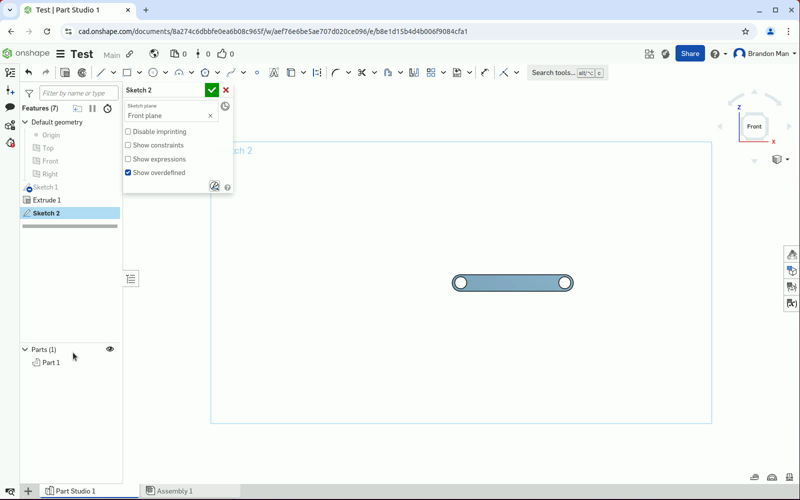
key(y)
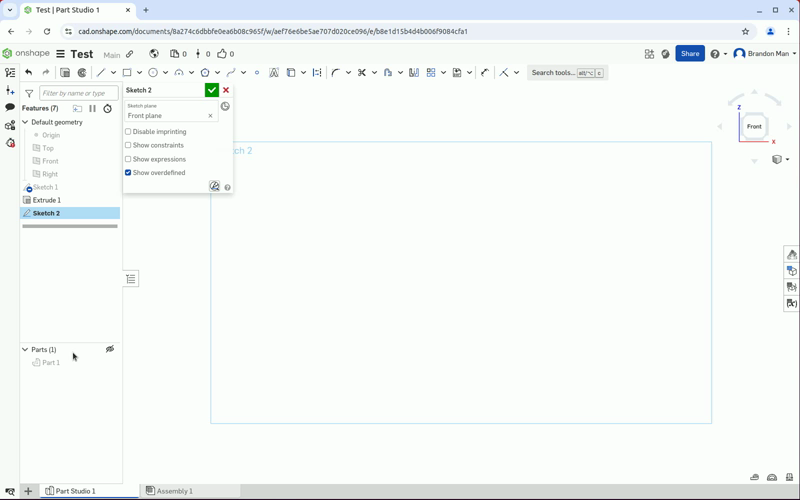
key(c)
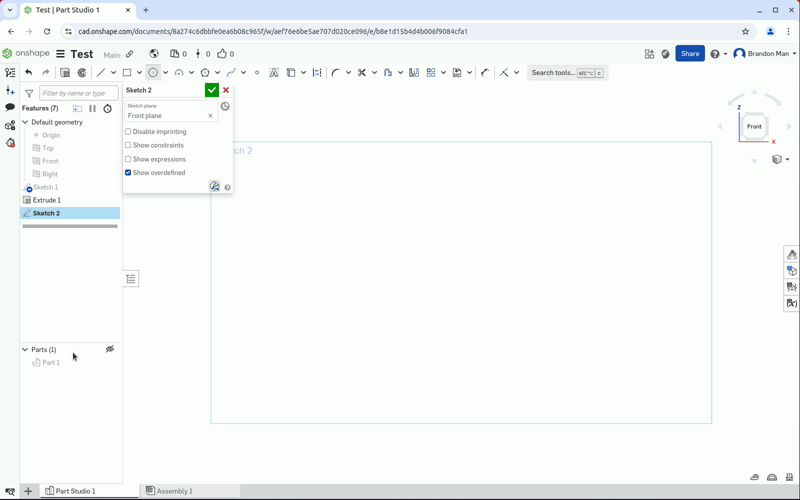
key_down(shift)
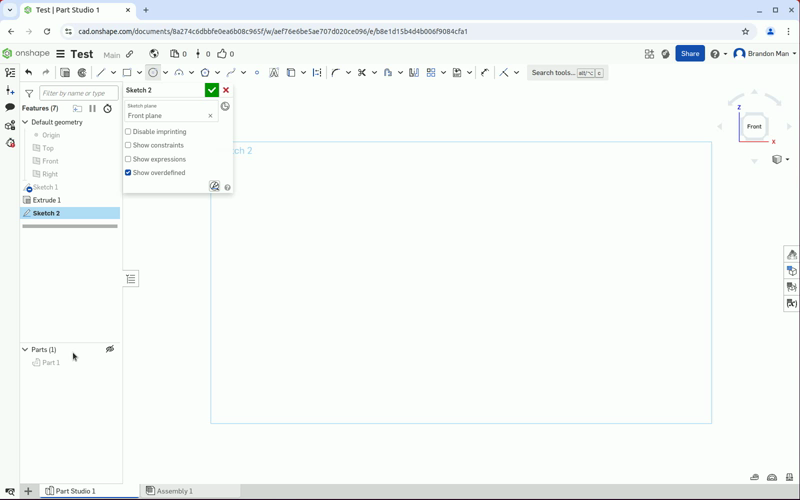
mouse_move(461, 282)
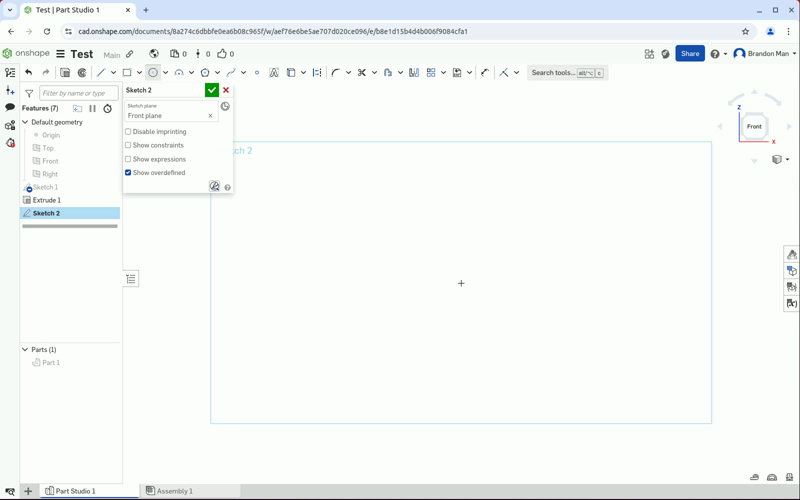
click(461, 282)
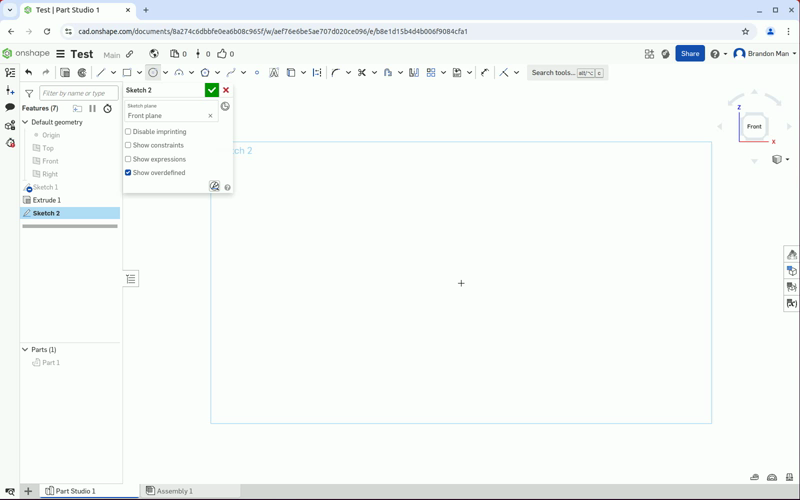
key_up(shift)
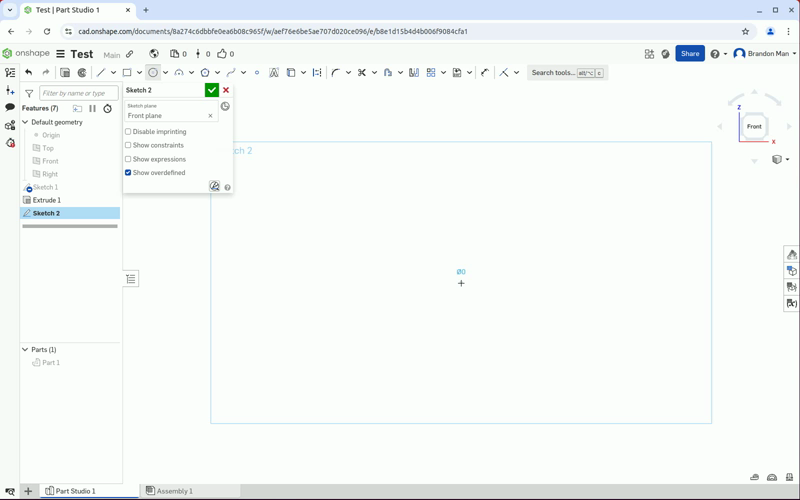
mouse_move(464, 282)
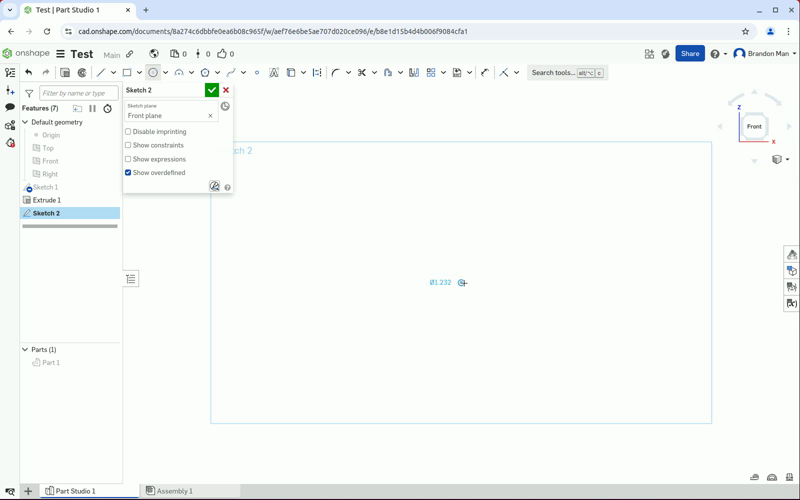
click(464, 282)
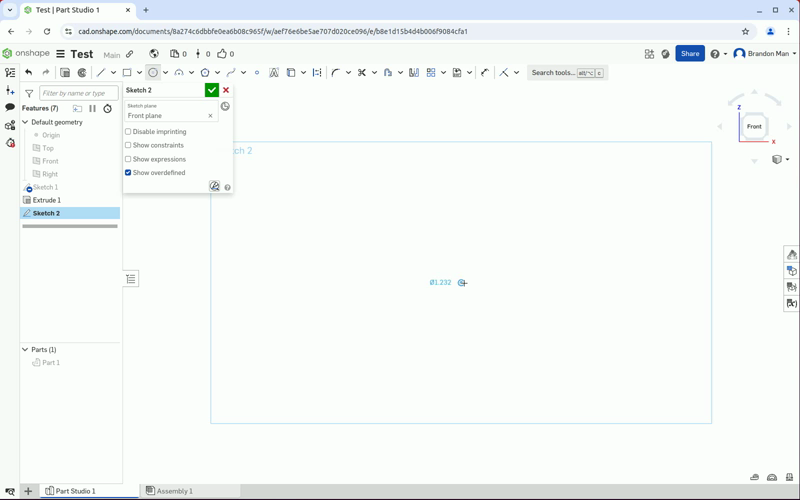
key(esc)
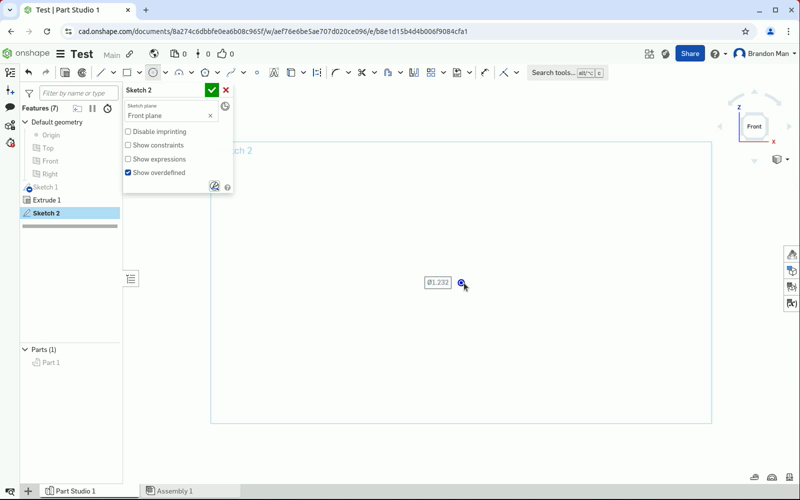
mouse_move(459, 281)
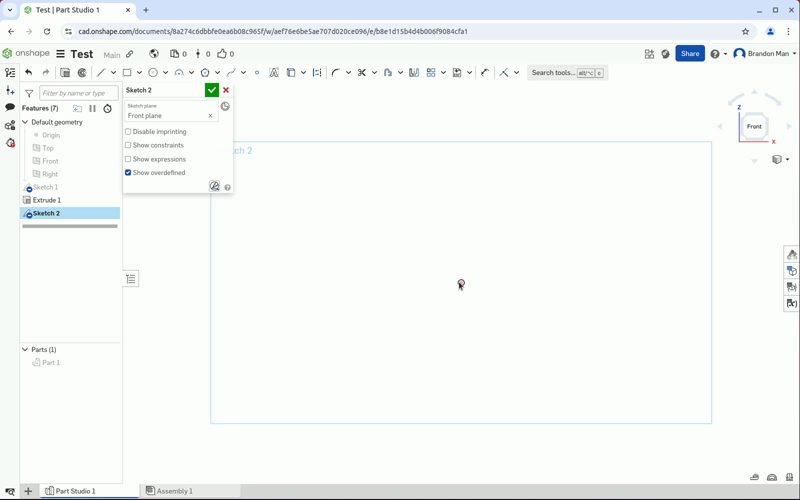
scroll(6)
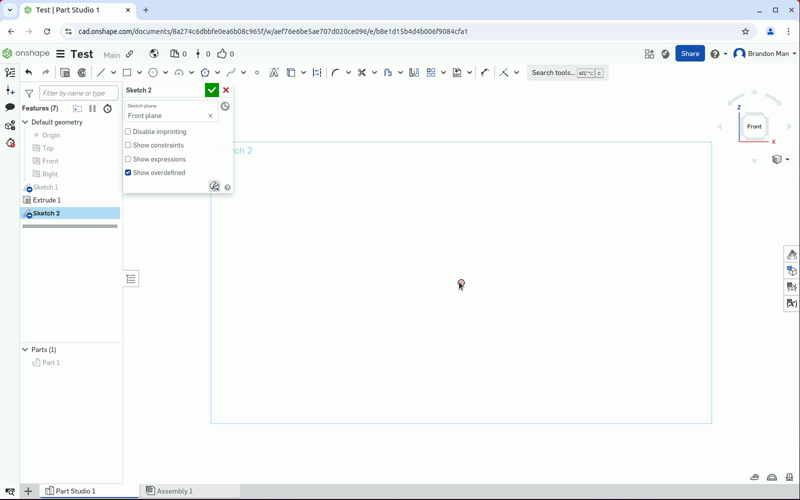
scroll(6)
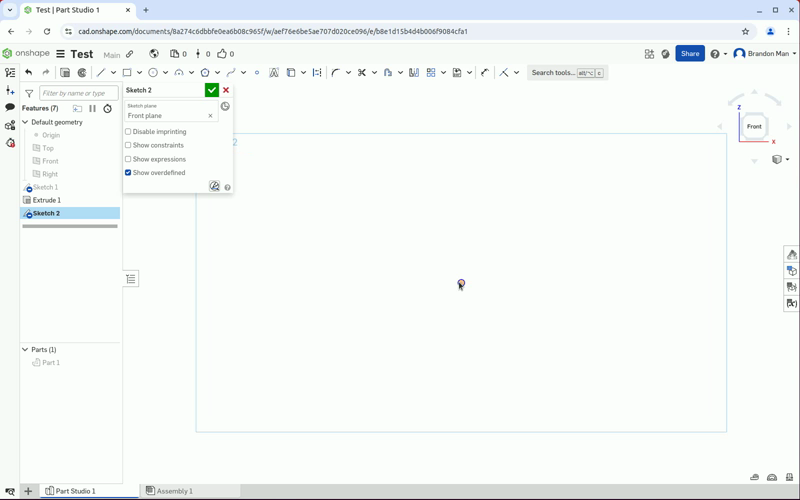
scroll(6)
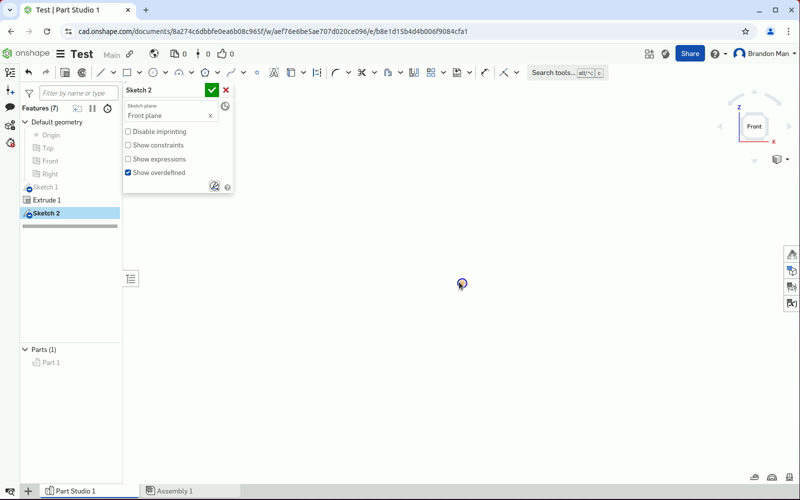
scroll(6)
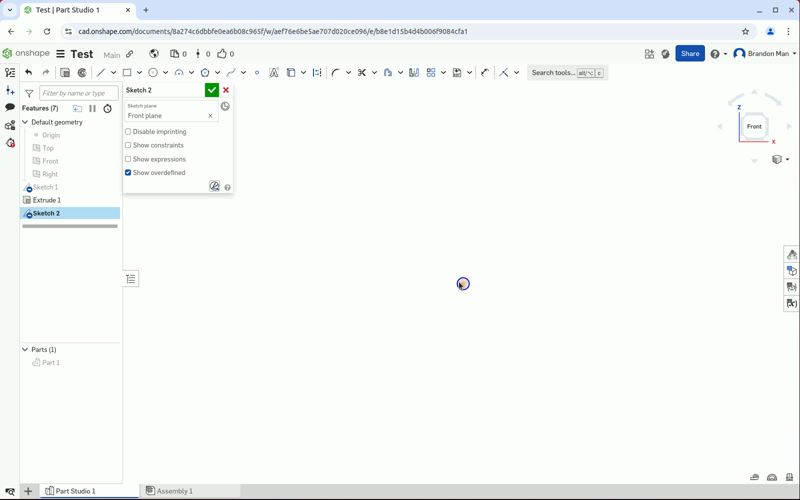
scroll(6)
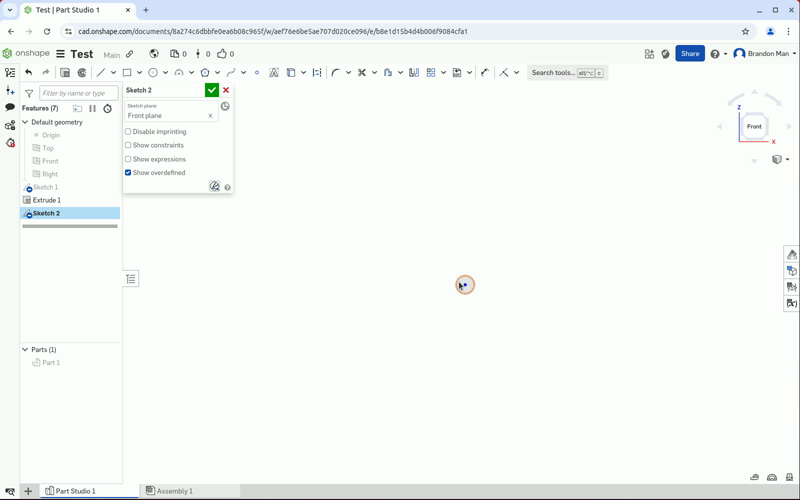
scroll(6)
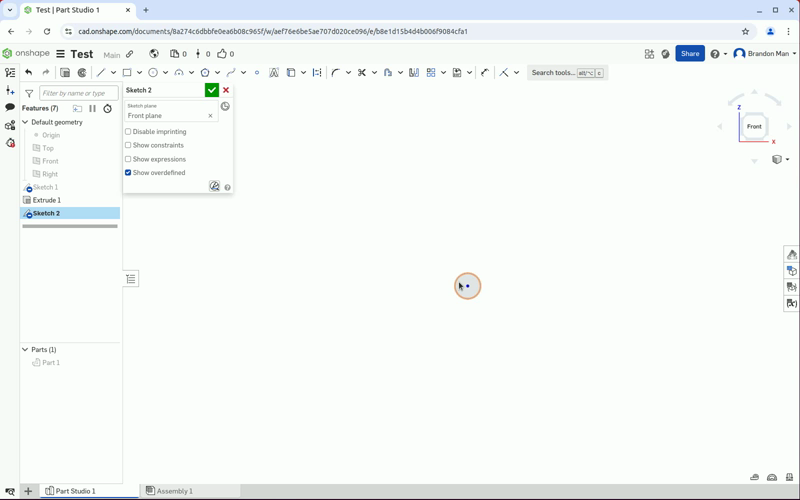
scroll(6)
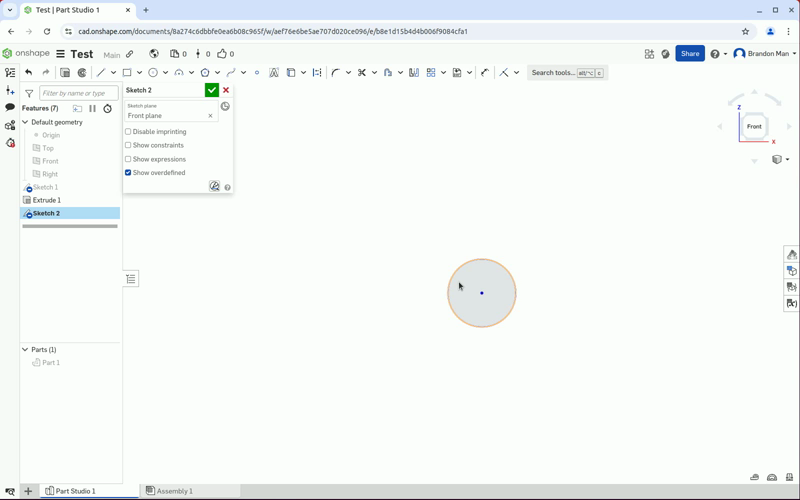
click(459, 281)
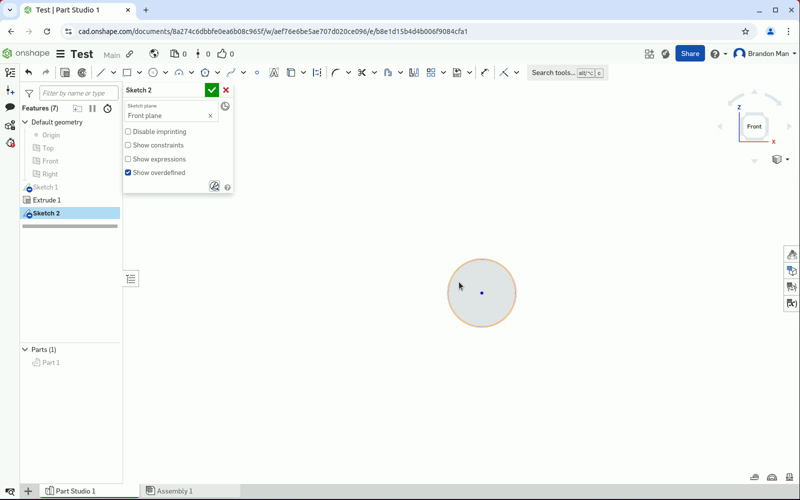
scroll(-6)
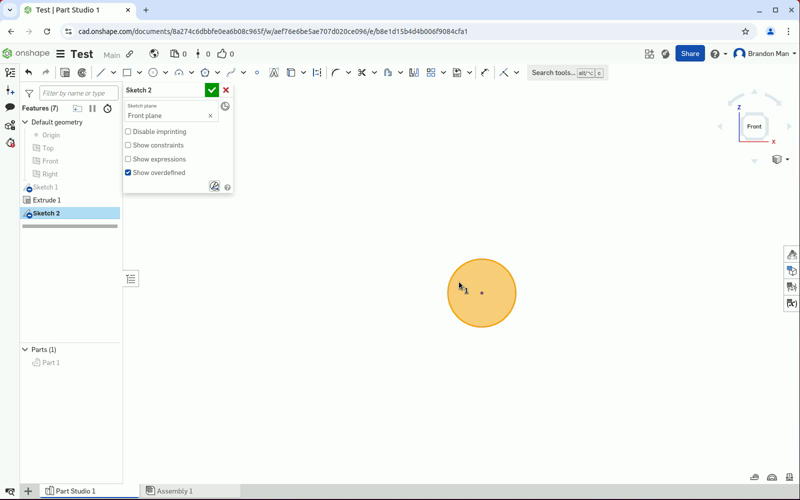
scroll(-6)
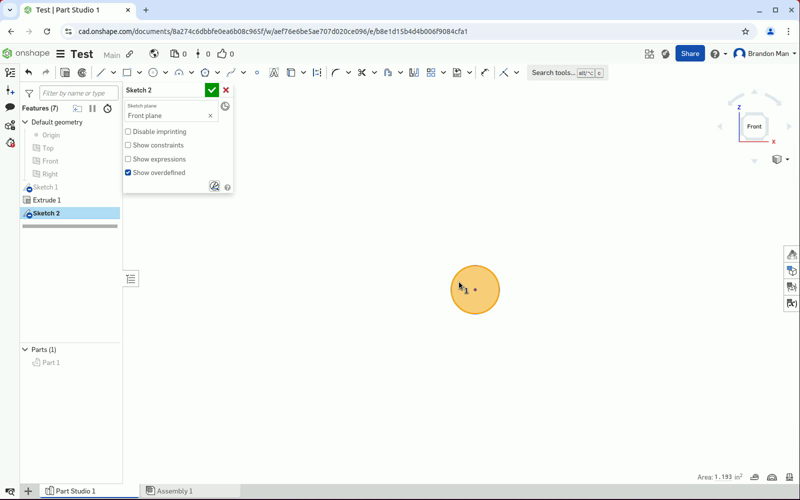
scroll(-6)
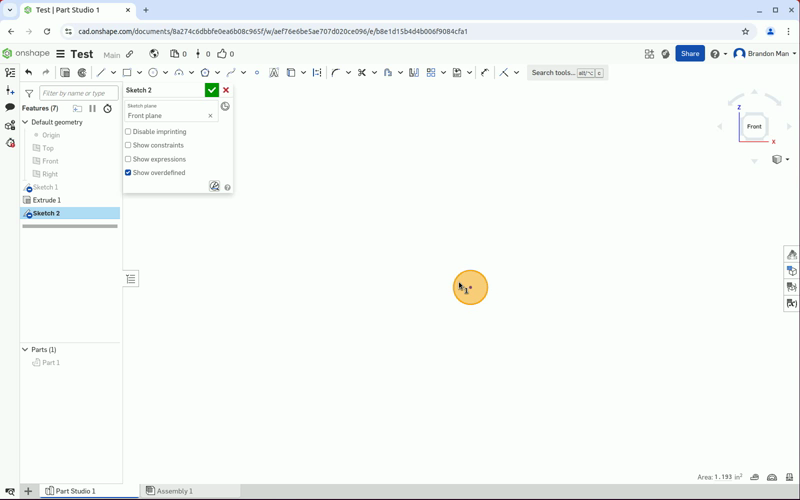
scroll(-6)
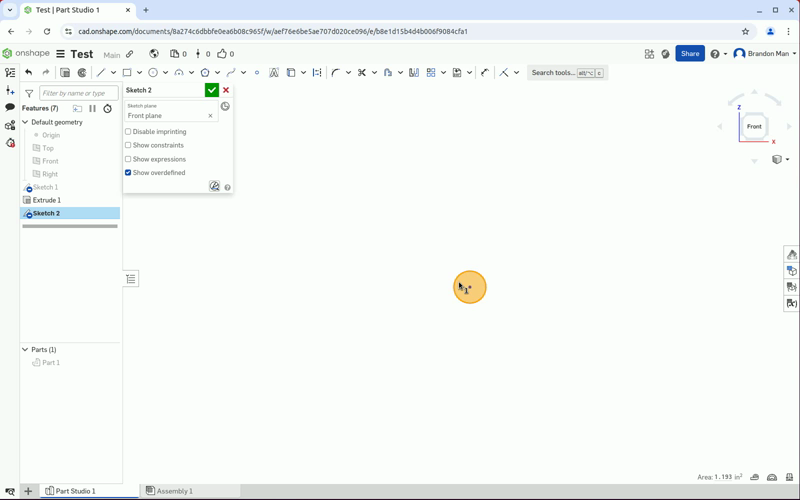
scroll(-6)
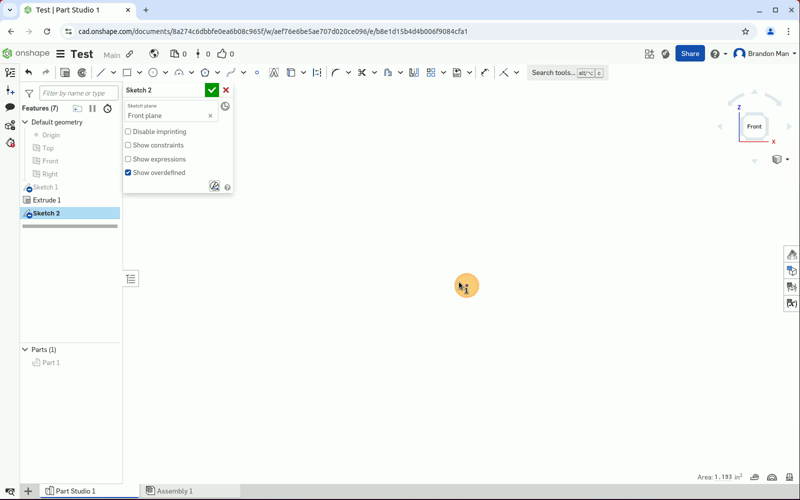
scroll(-6)
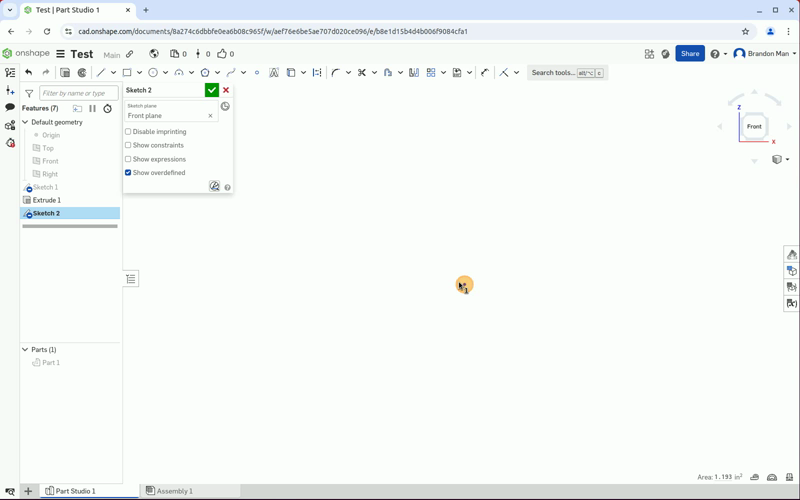
scroll(-6)
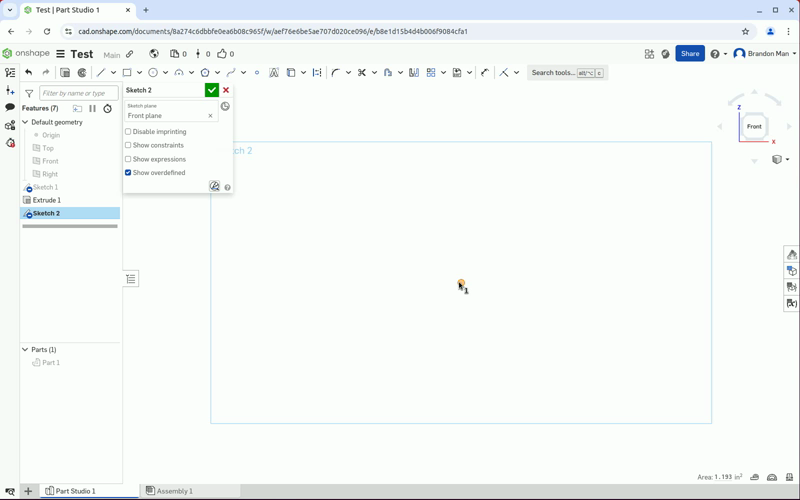
mouse_move(73, 352)
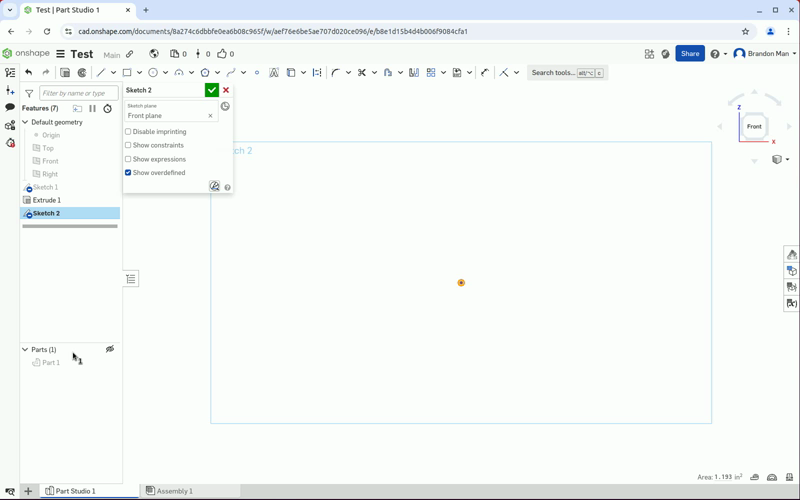
key(shift+y)
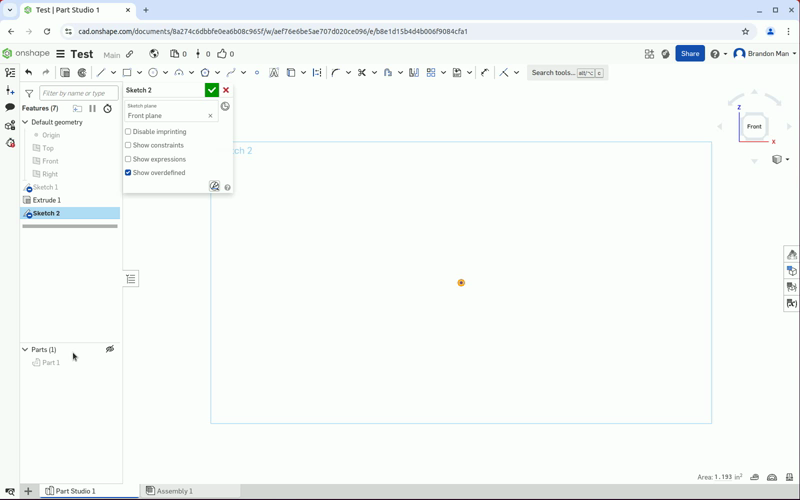
key(shift+e)
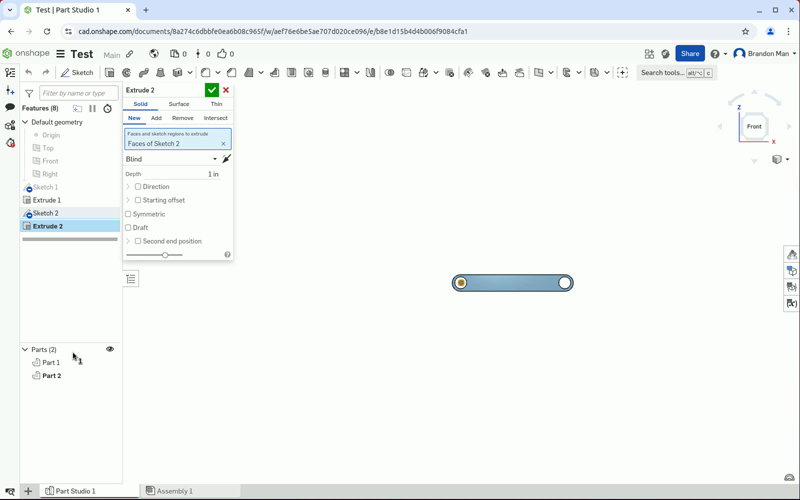
mouse_move(143, 106)
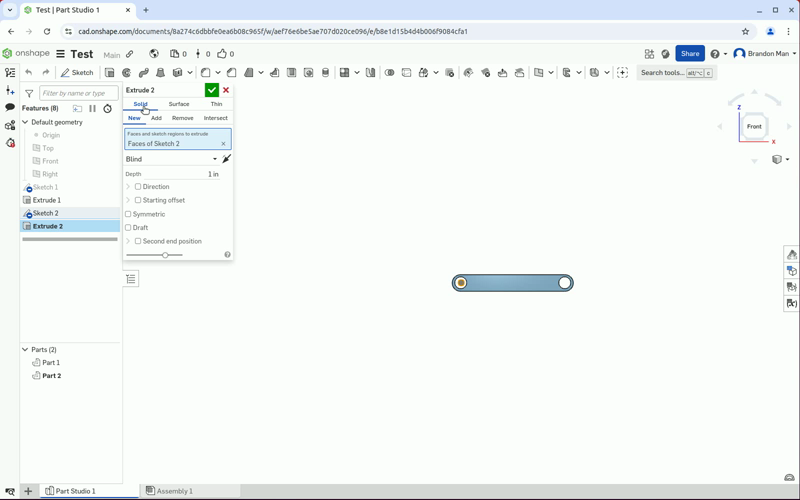
click(143, 106)
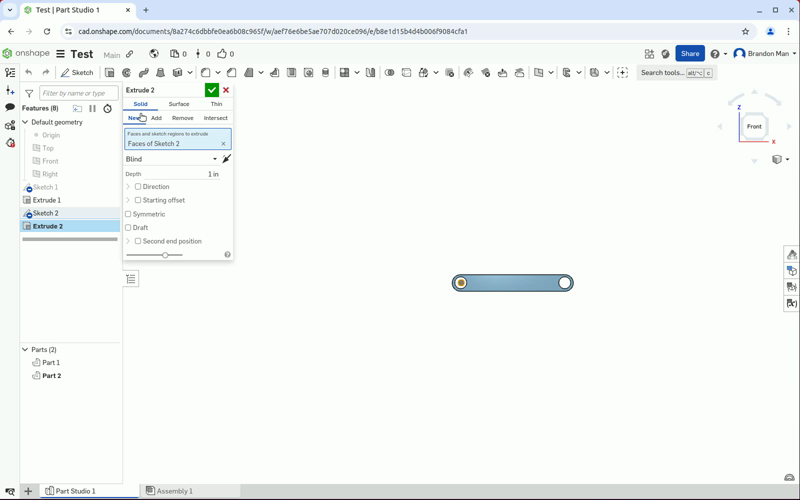
mouse_move(137, 120)
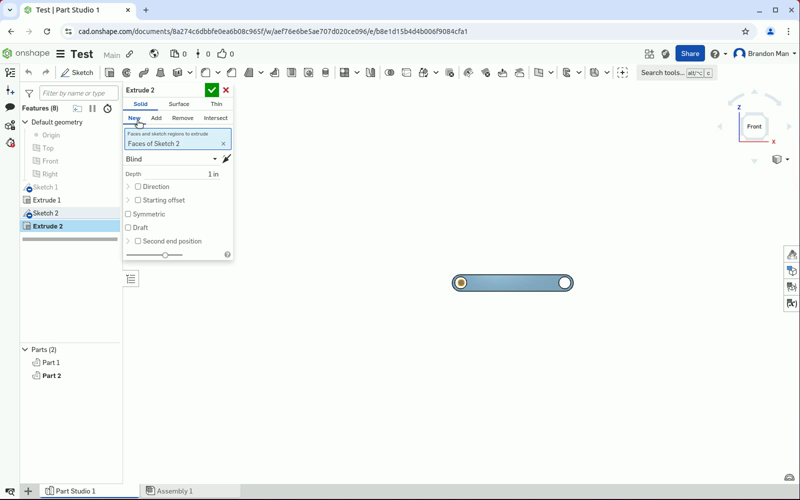
click(137, 120)
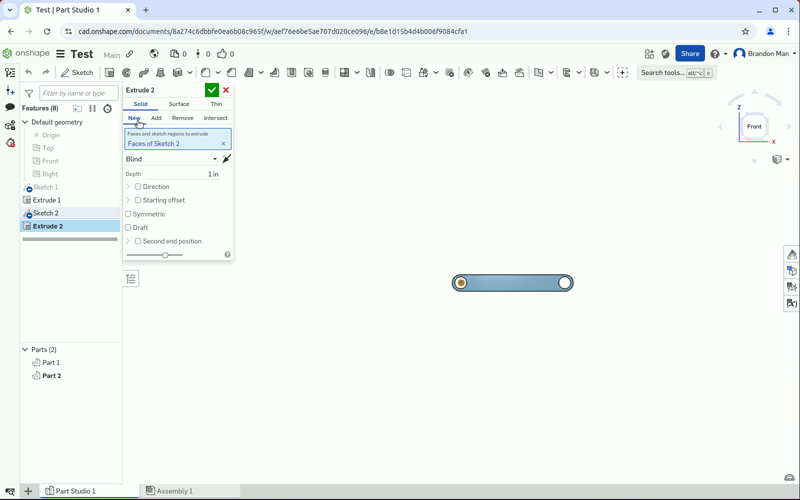
key(tab, 4)
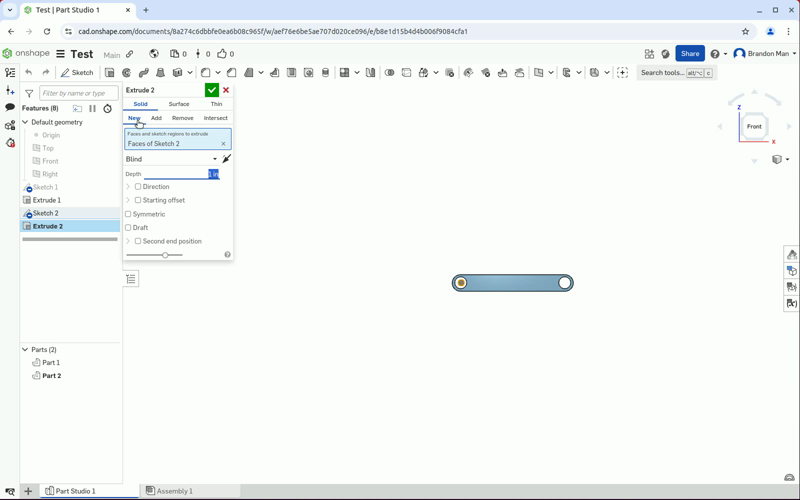
text(2.166)
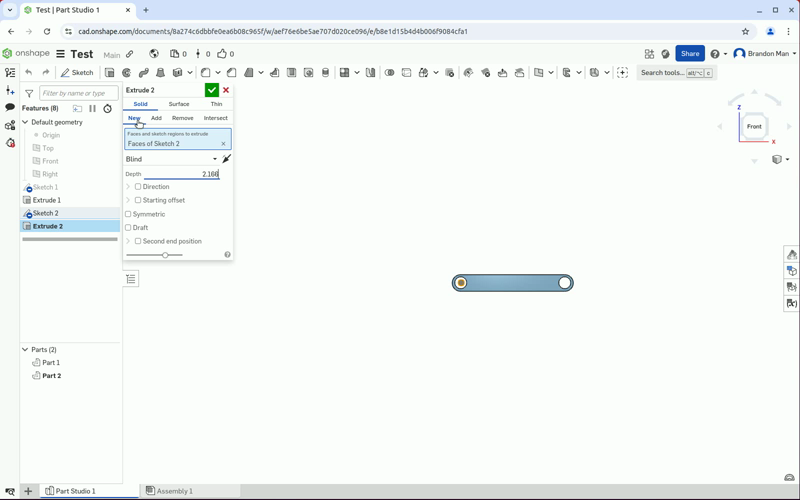
key(enter)
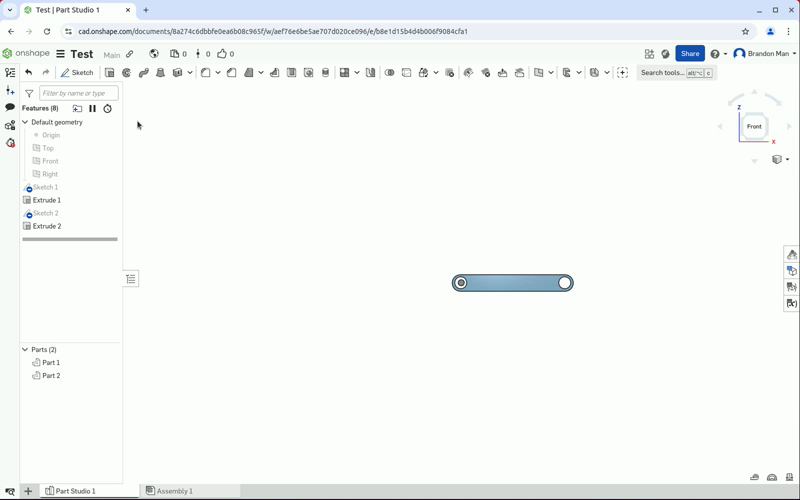
key(shift+h)
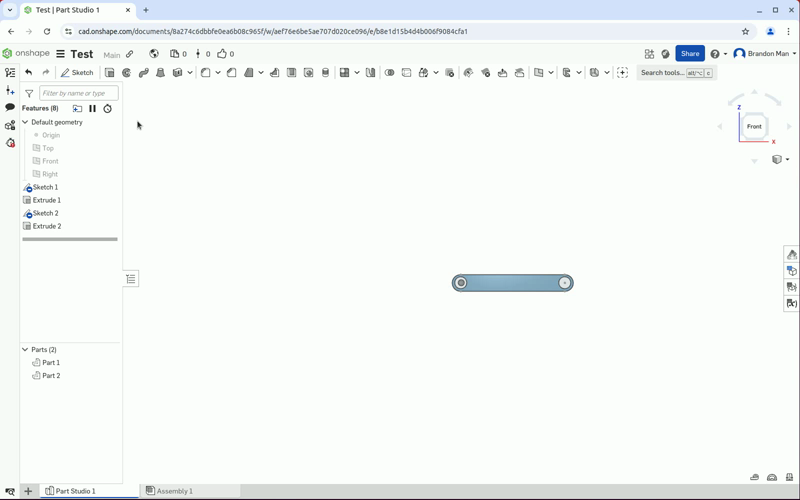
key(shift+h)
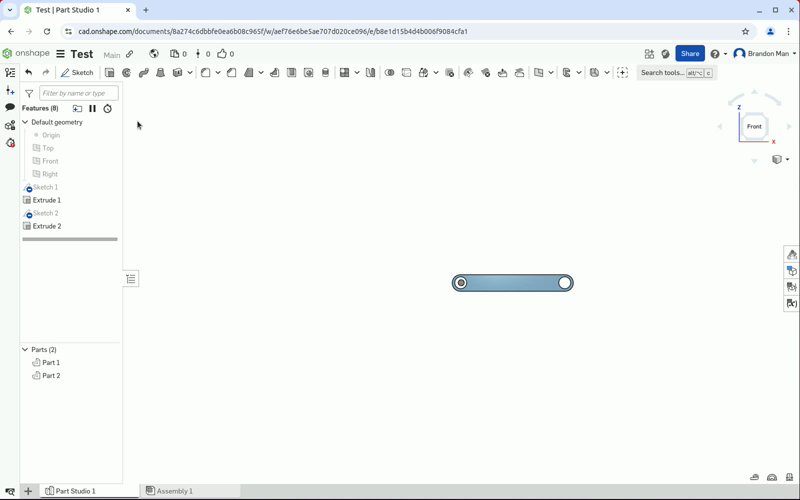
mouse_move(73, 189)
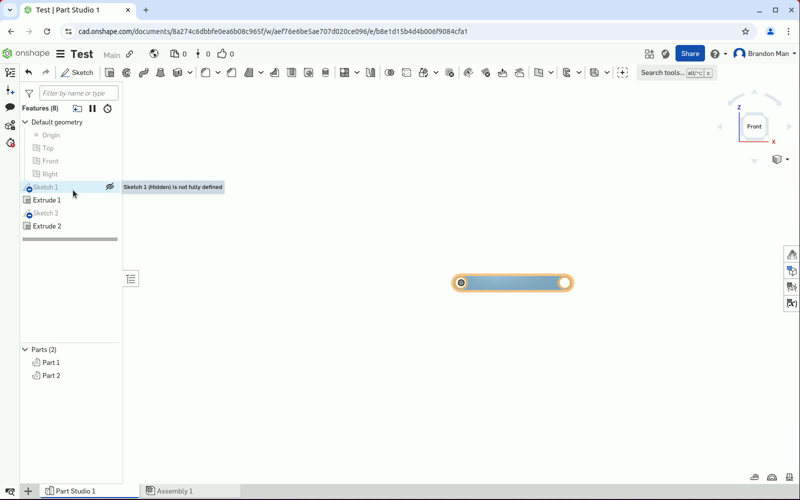
click(73, 189)
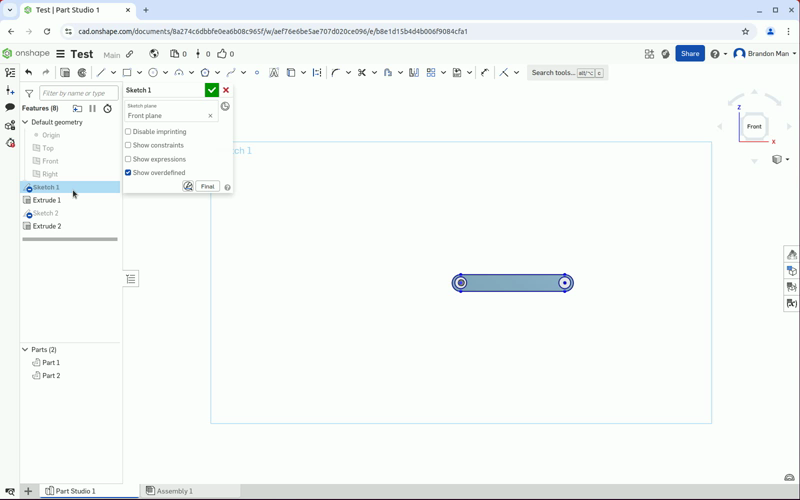
mouse_move(229, 92)
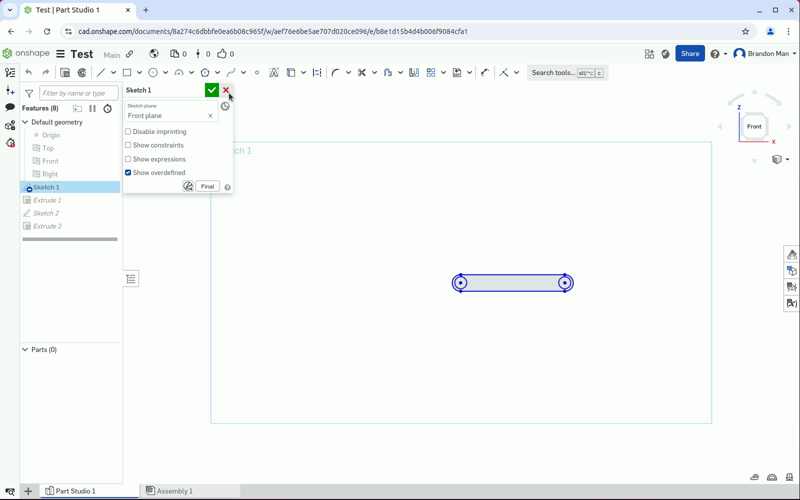
click(229, 92)
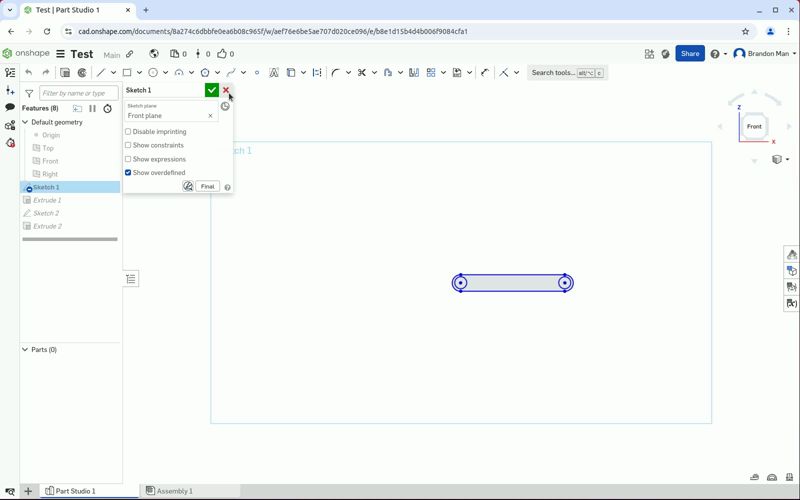
key(shift+s)
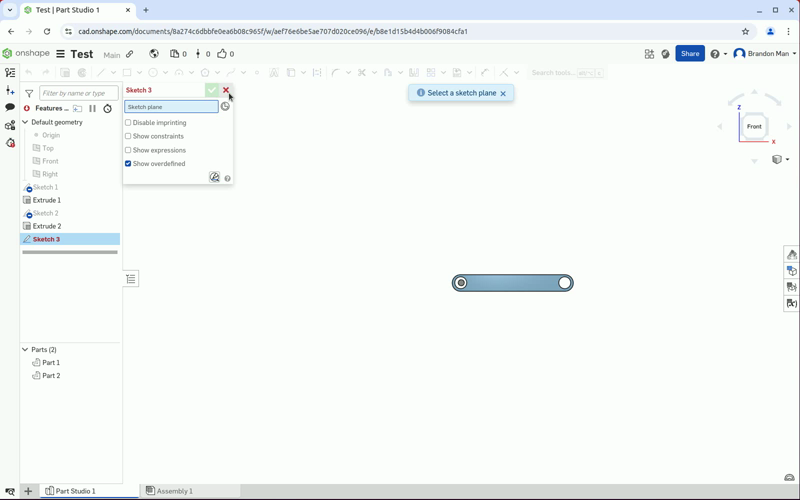
mouse_move(73, 163)
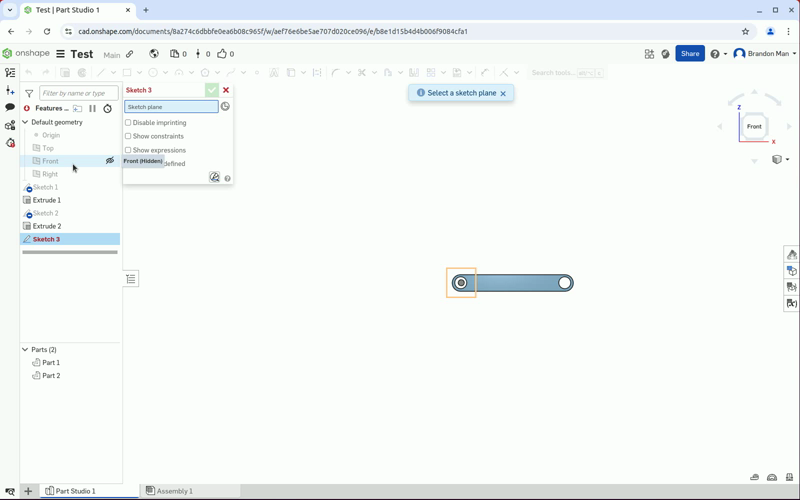
click(73, 163)
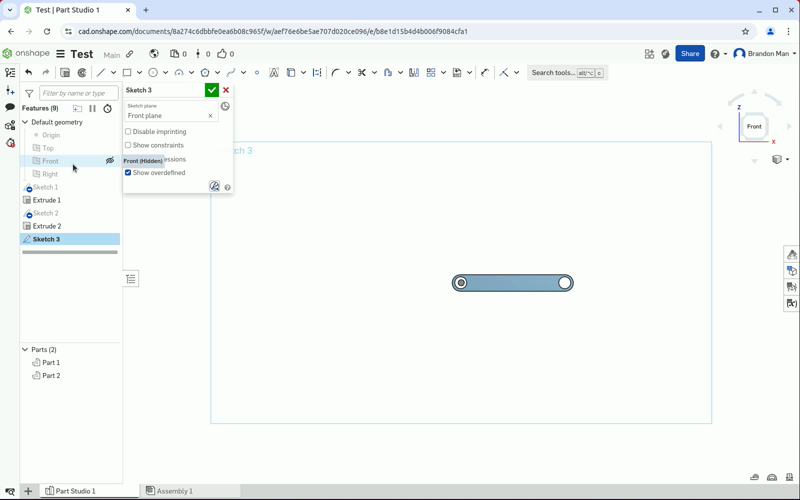
mouse_move(73, 352)
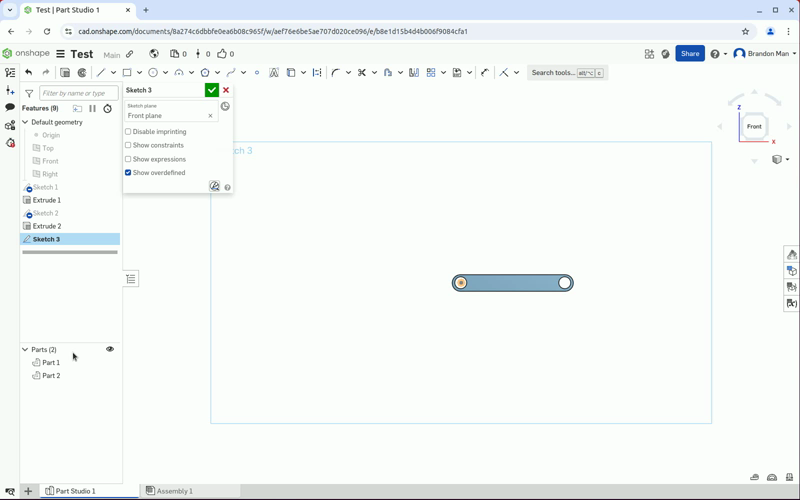
key(y)
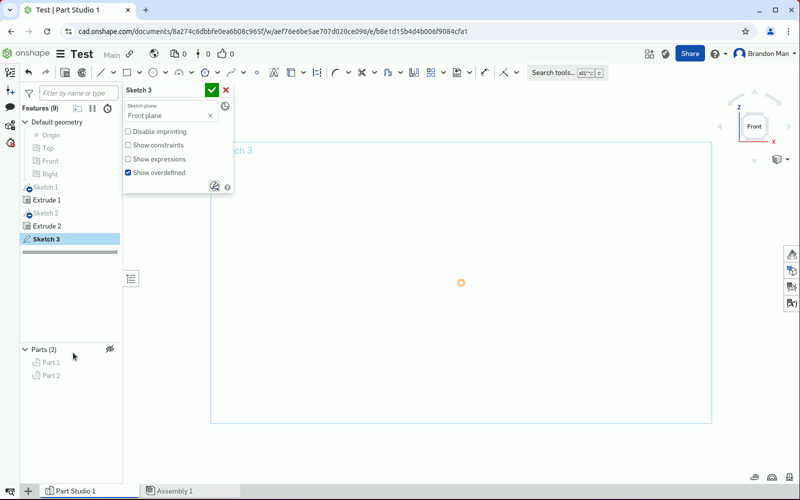
key(c)
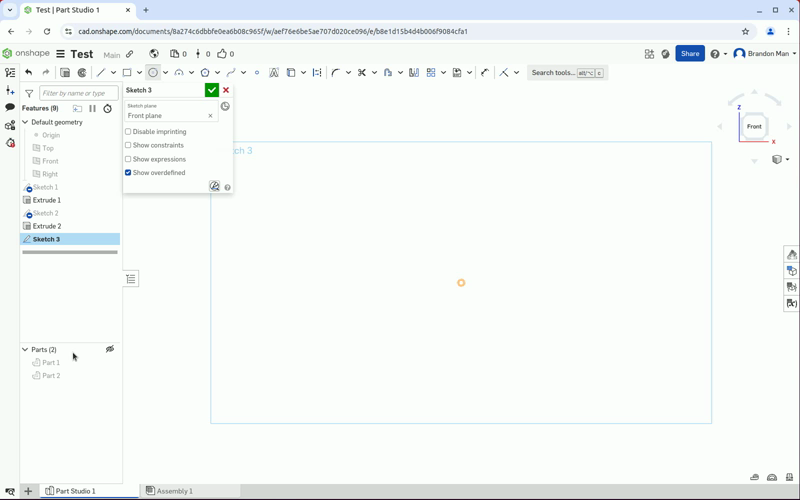
key_down(shift)
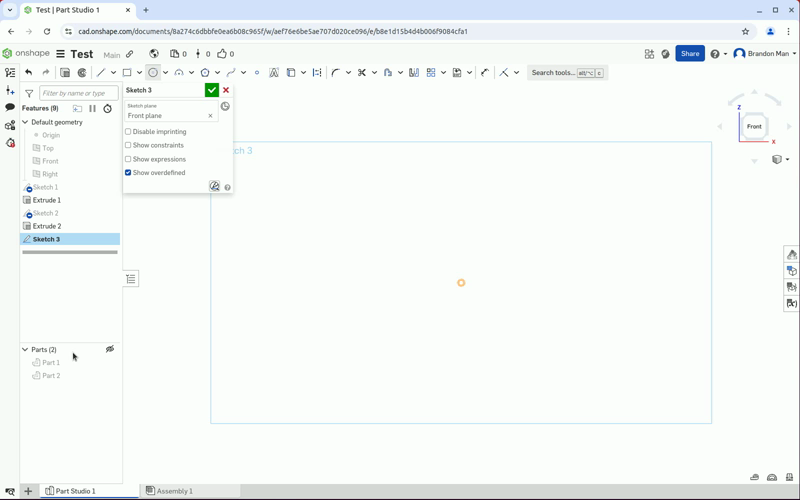
mouse_move(565, 282)
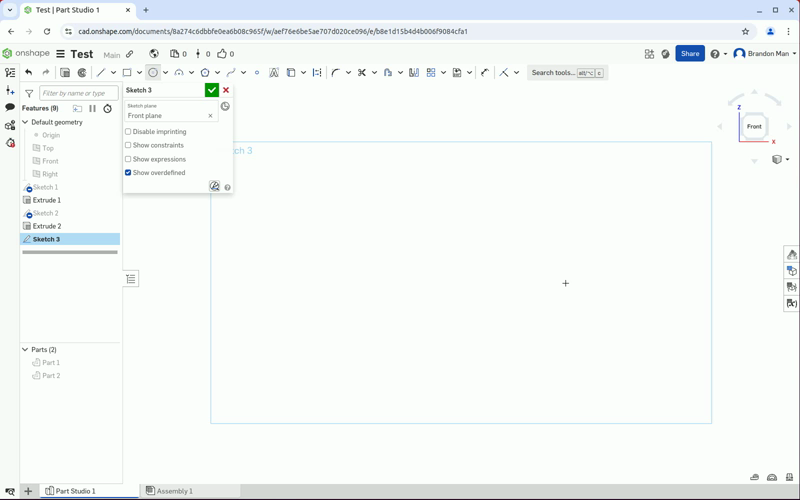
click(565, 282)
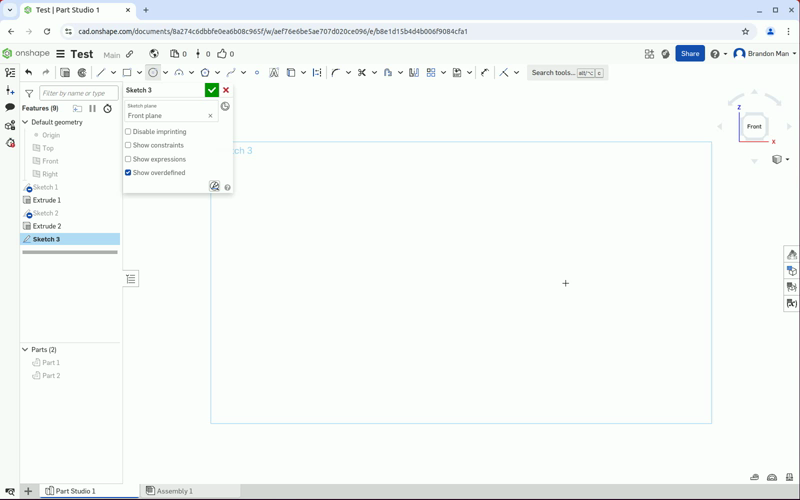
key_up(shift)
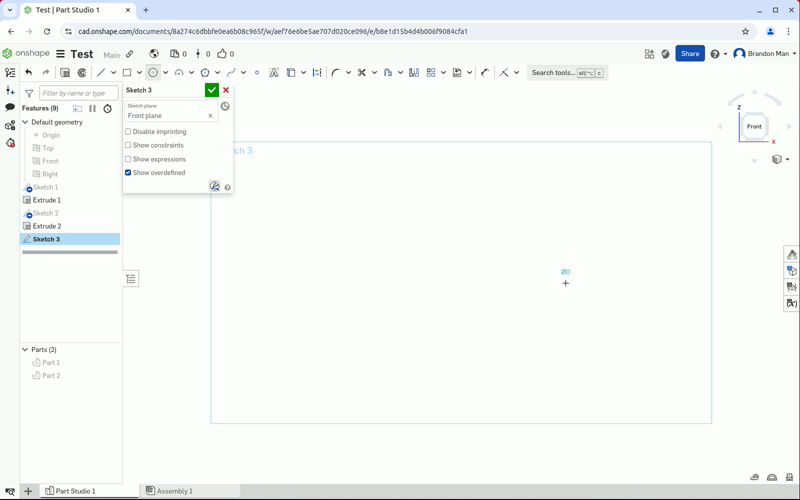
mouse_move(568, 282)
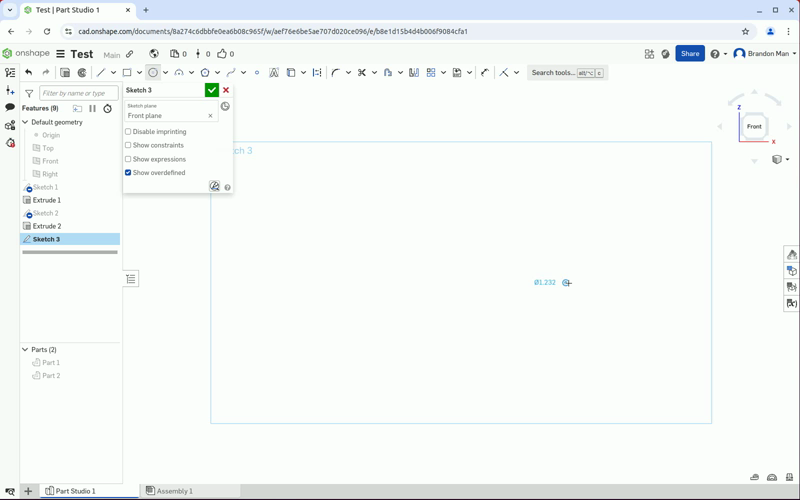
click(568, 282)
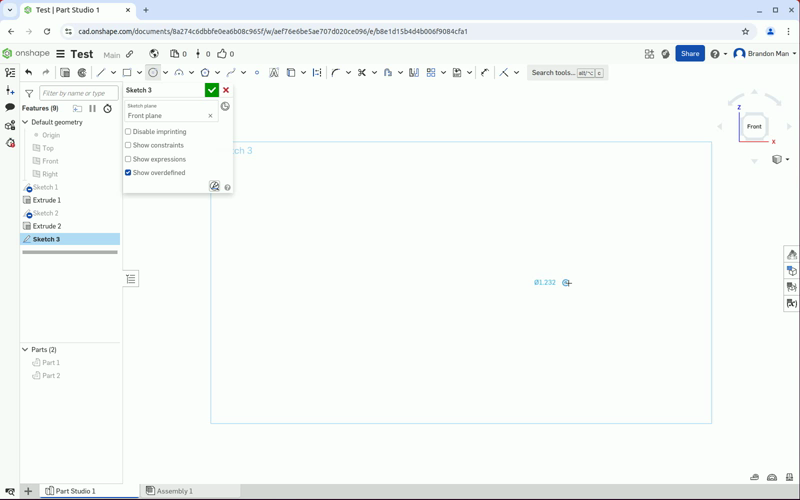
key(esc)
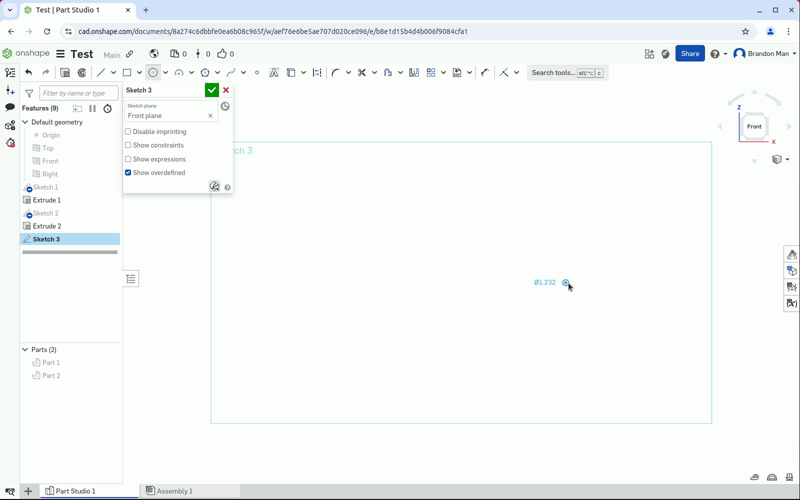
mouse_move(565, 285)
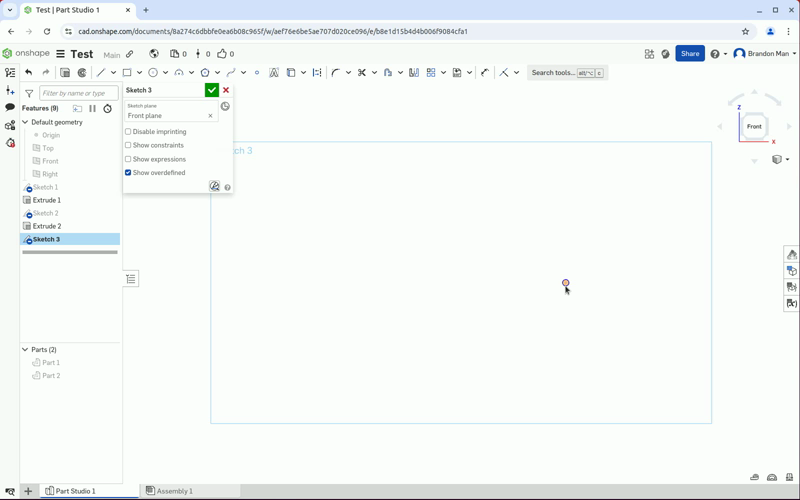
scroll(6)
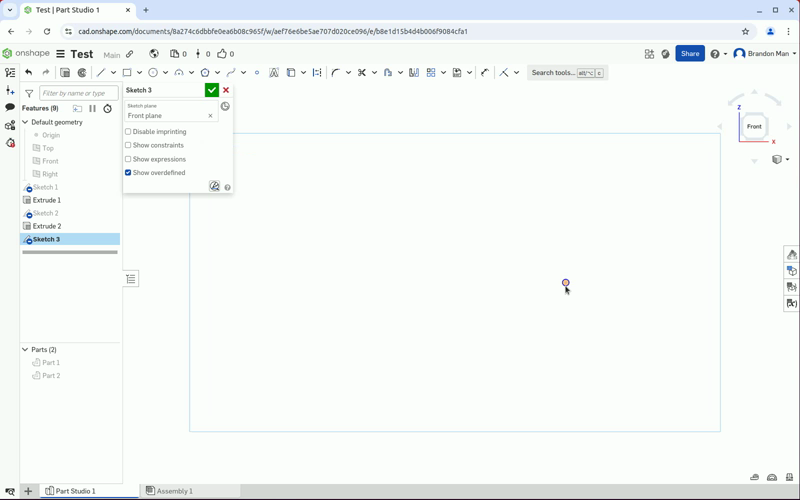
scroll(6)
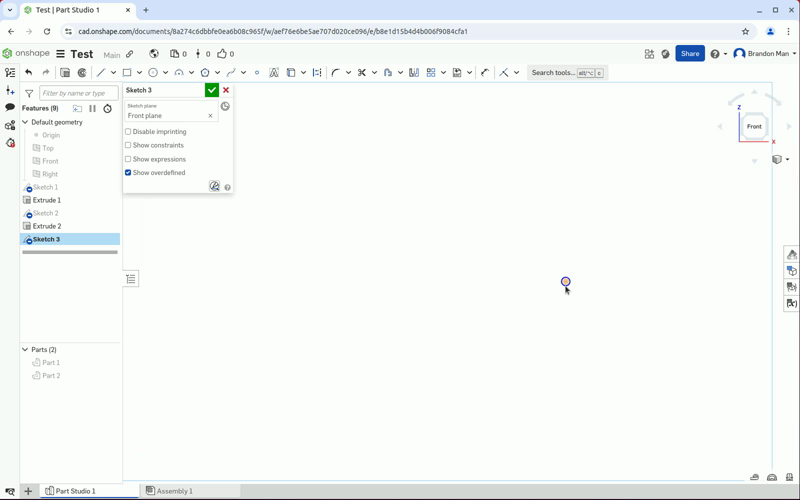
scroll(6)
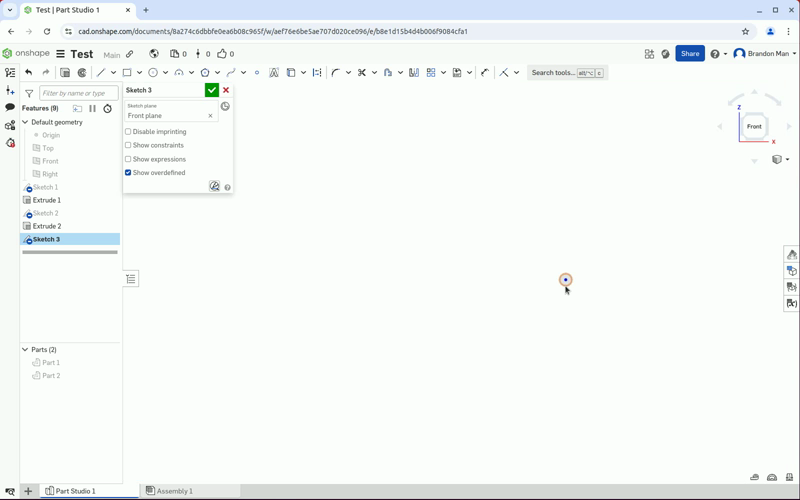
scroll(6)
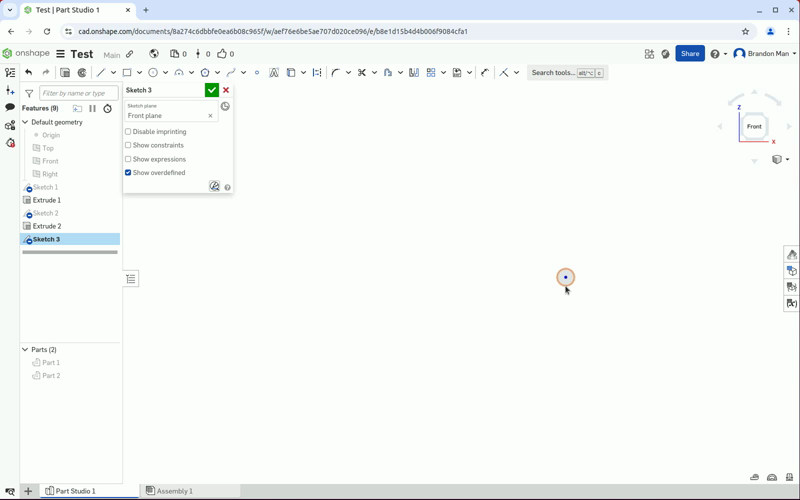
scroll(6)
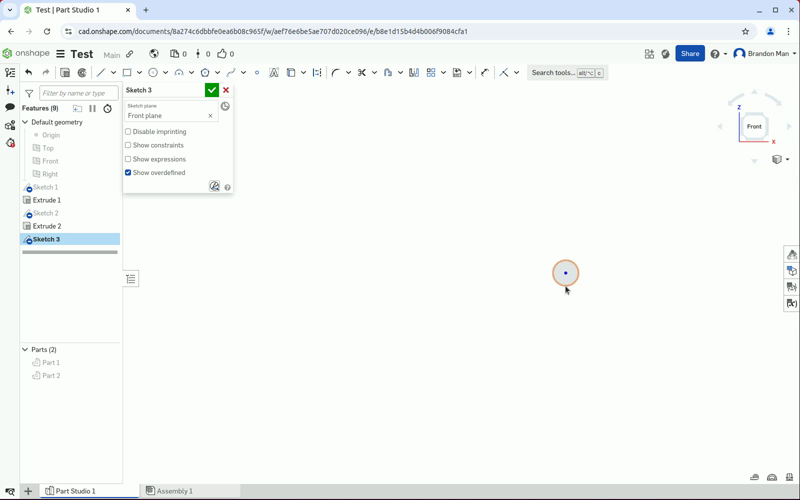
scroll(6)
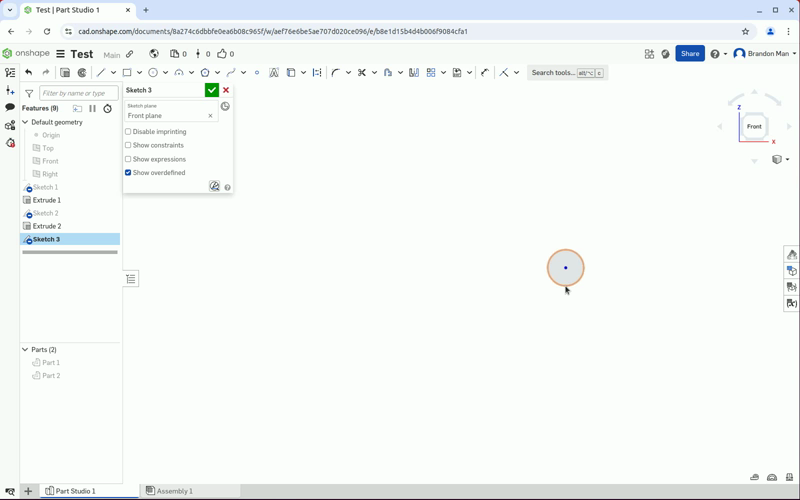
scroll(6)
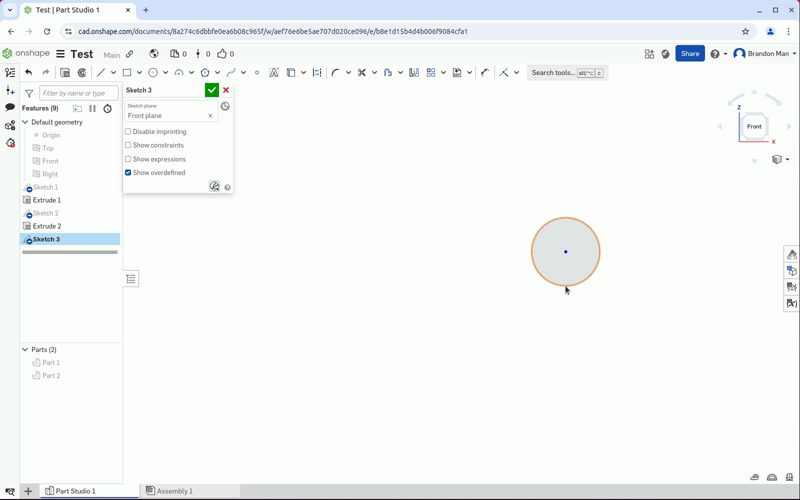
click(565, 285)
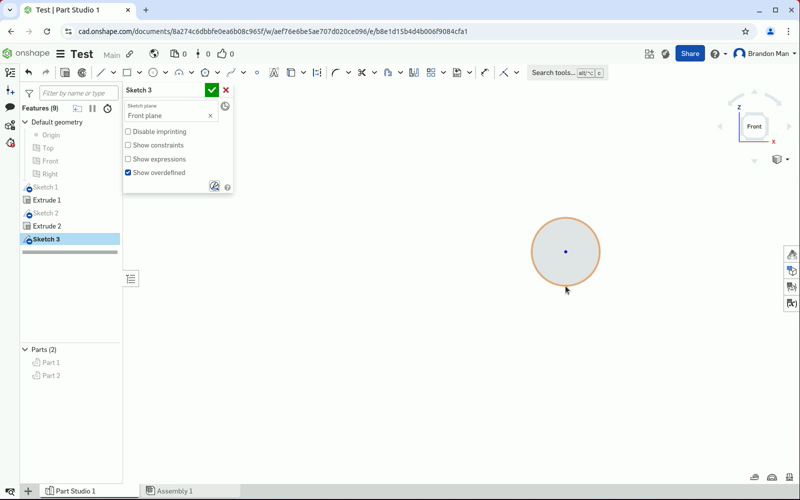
scroll(-6)
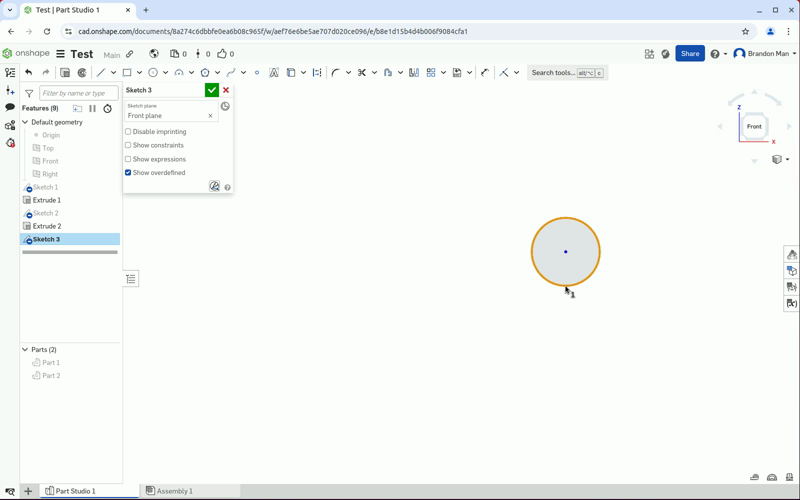
scroll(-6)
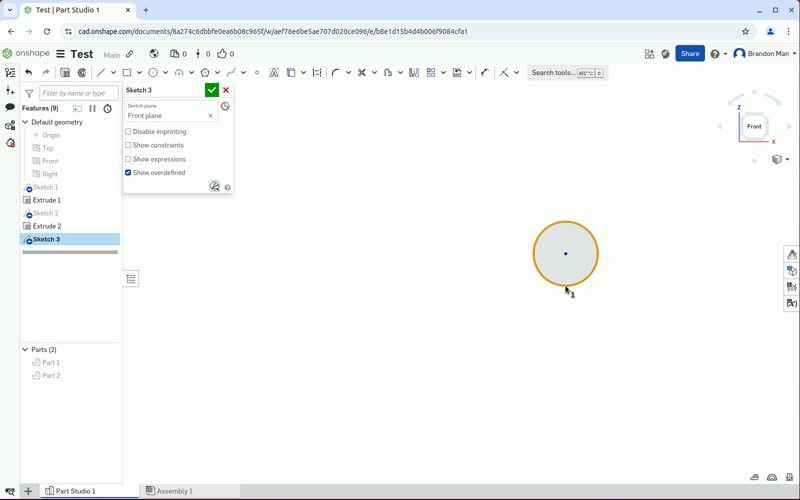
scroll(-6)
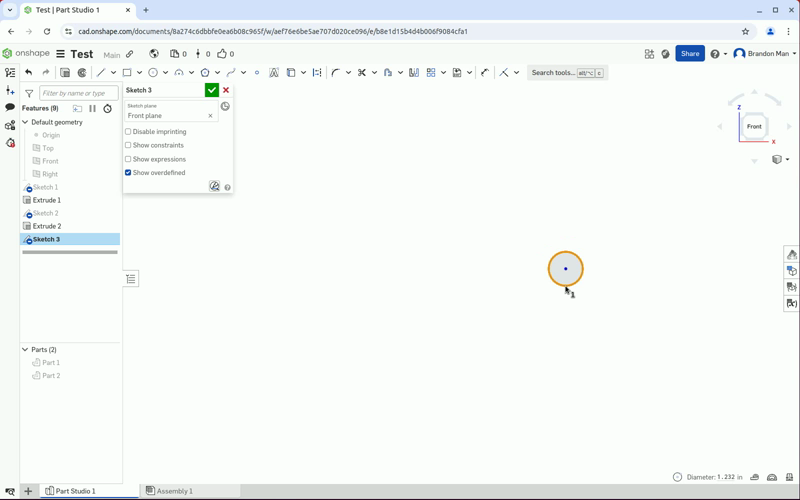
scroll(-6)
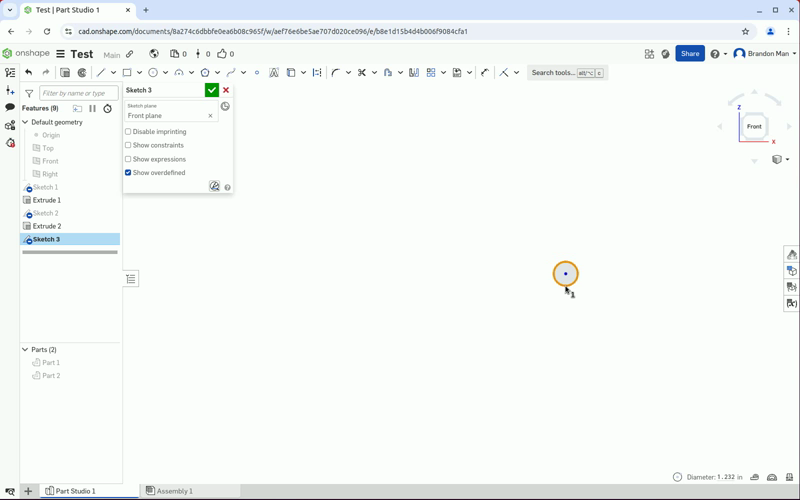
scroll(-6)
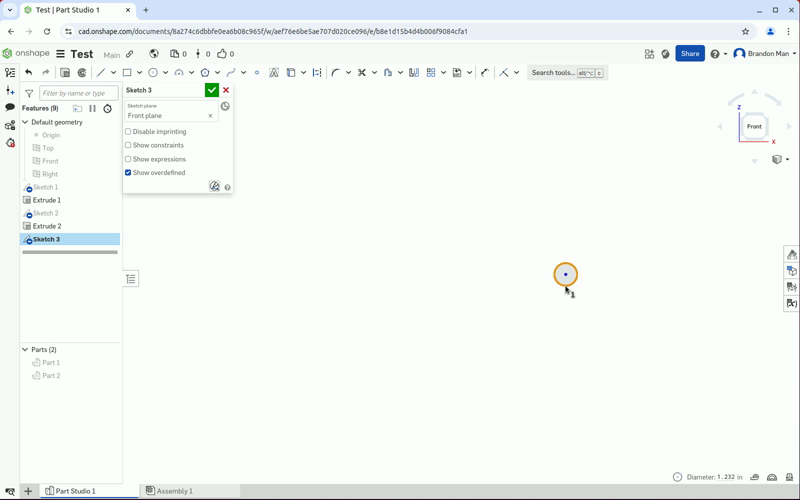
scroll(-6)
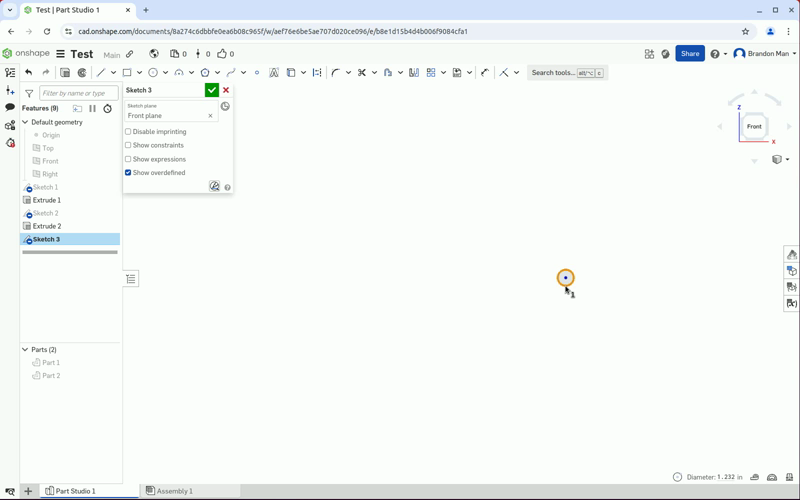
scroll(-6)
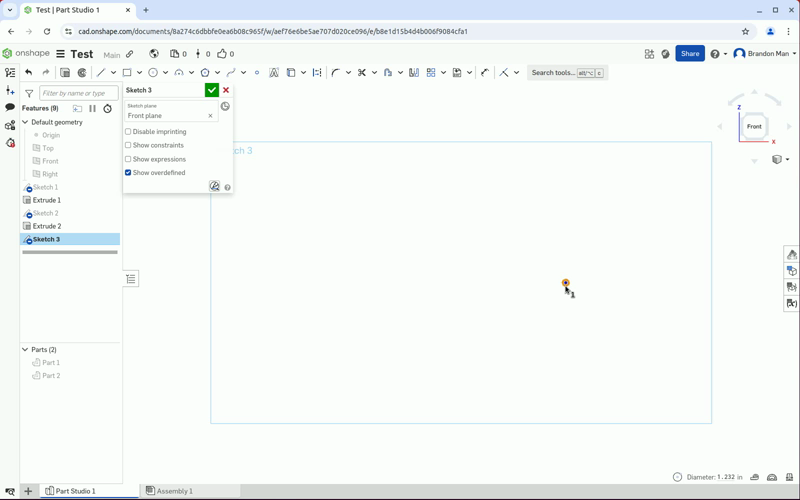
mouse_move(73, 352)
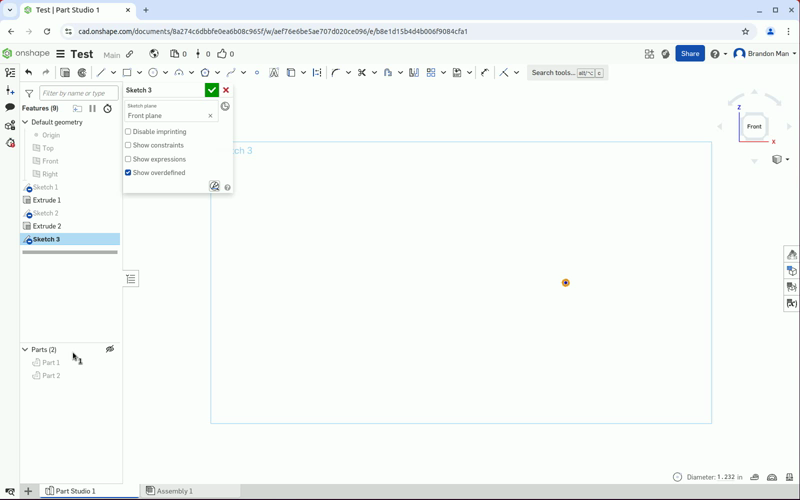
key(shift+y)
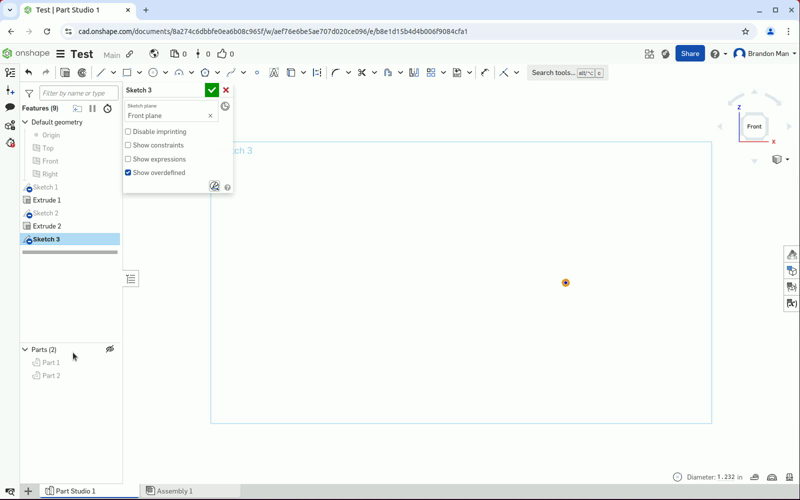
key(shift+e)
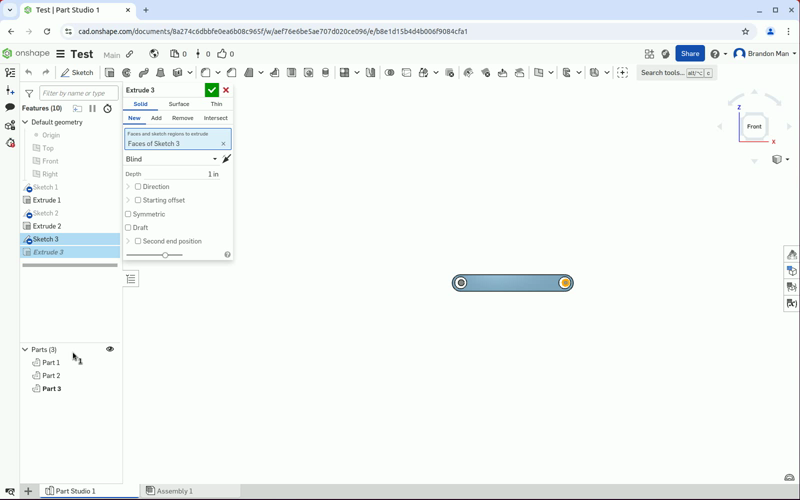
mouse_move(143, 106)
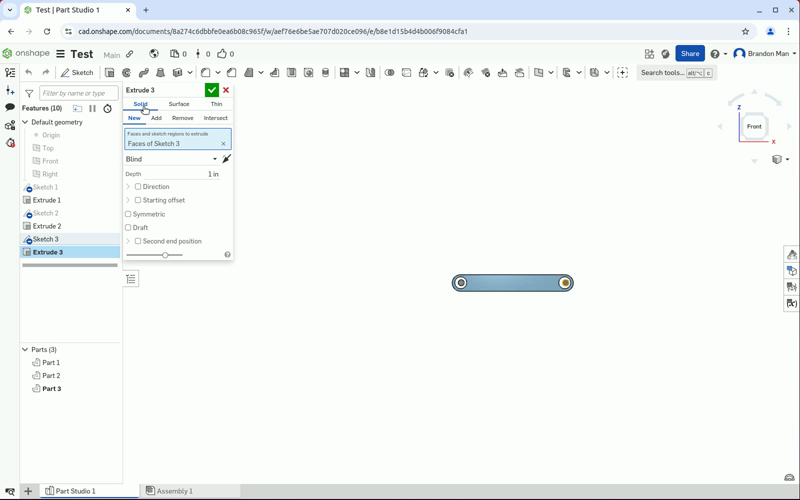
click(143, 106)
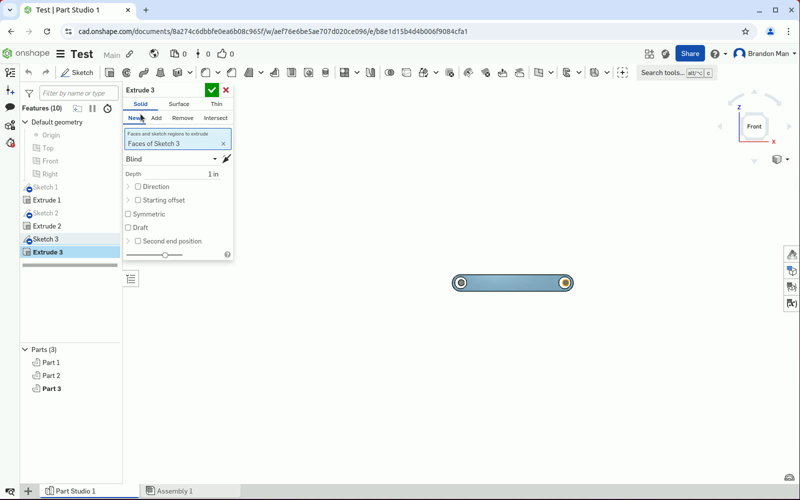
mouse_move(137, 120)
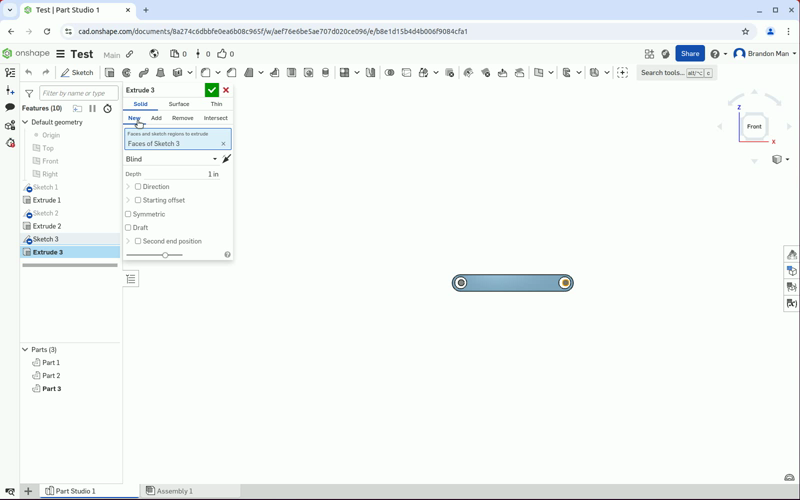
click(137, 120)
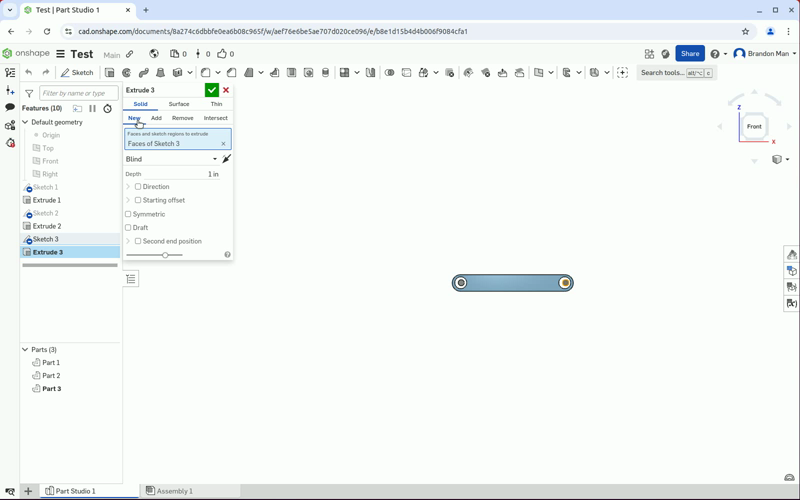
key(tab, 4)
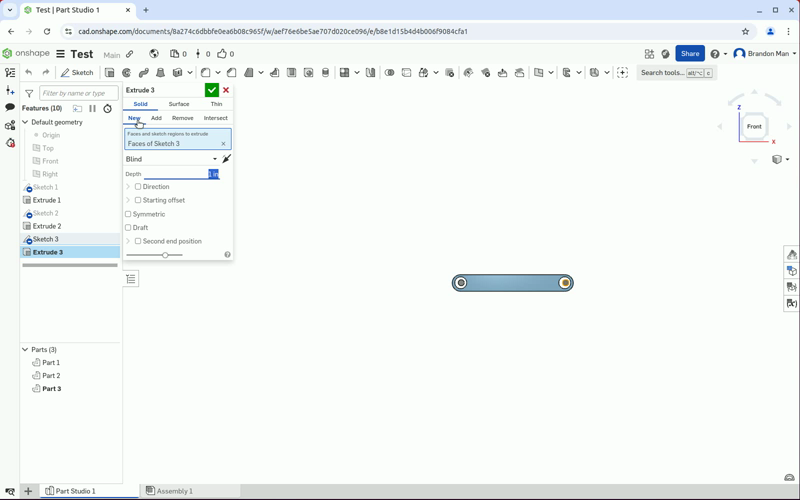
text(2.166)
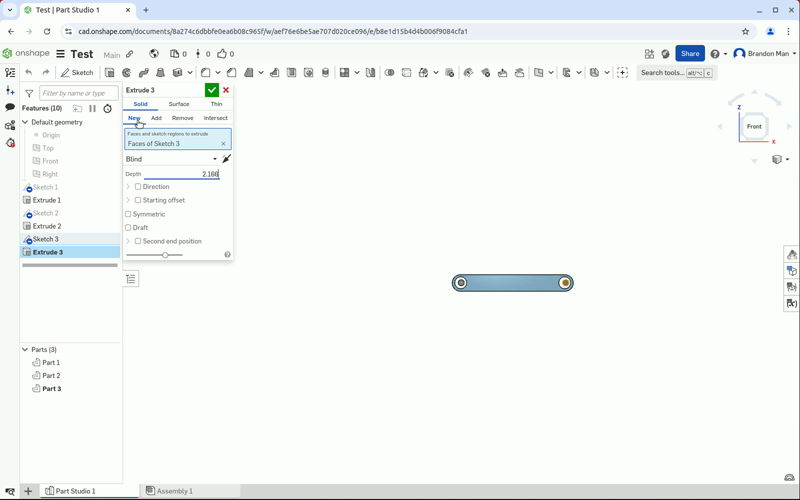
key(enter)
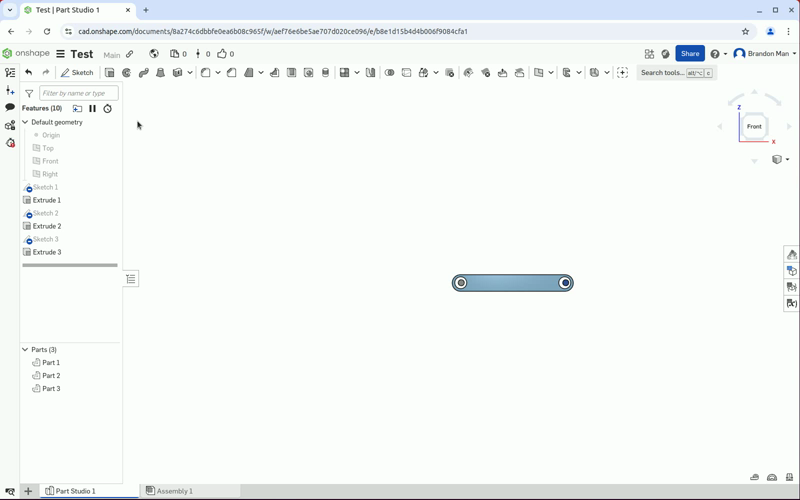
key(shift+h)
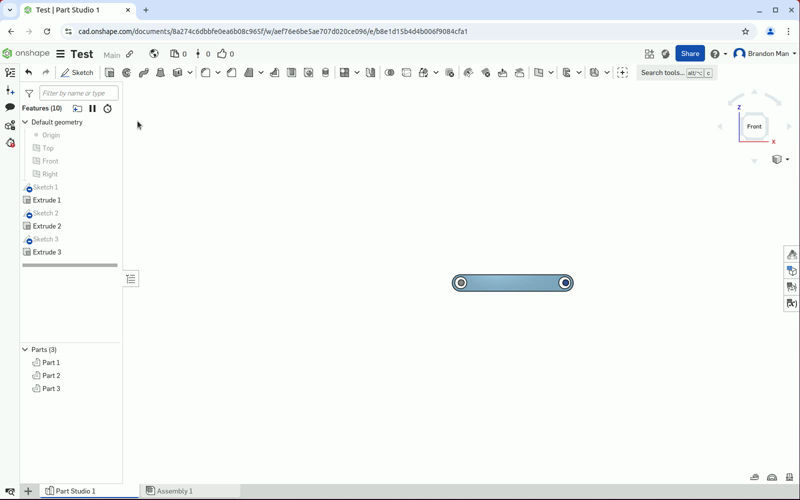
key(shift+h)
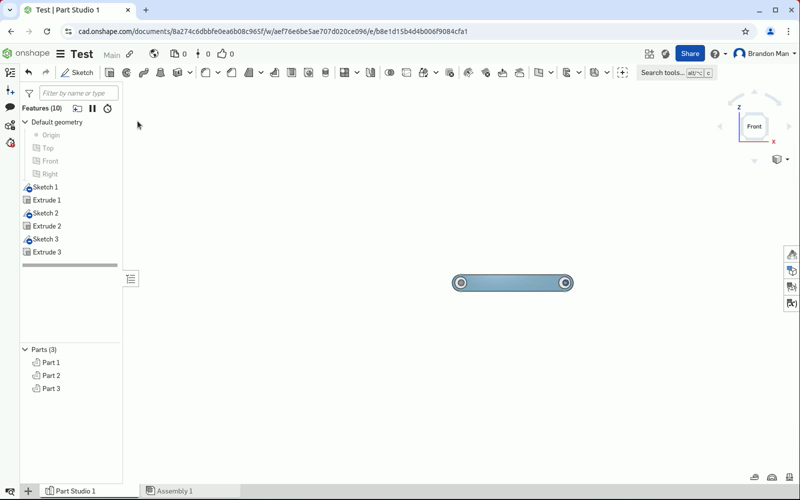
key(shift+7)
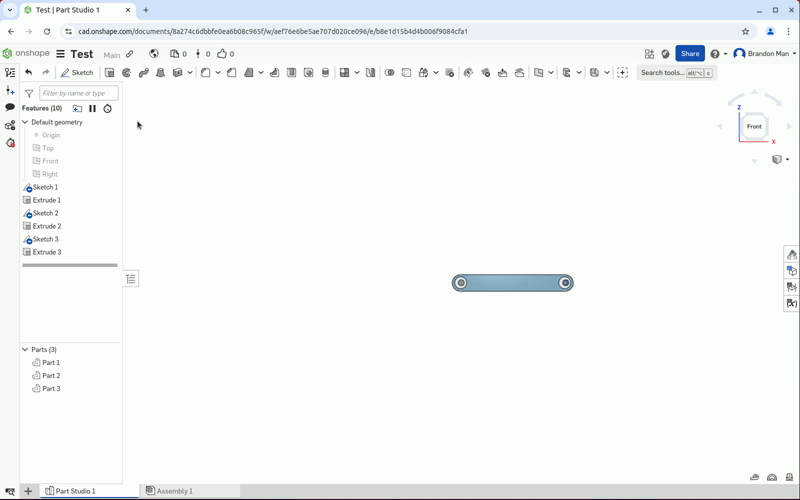
key(left, 2)
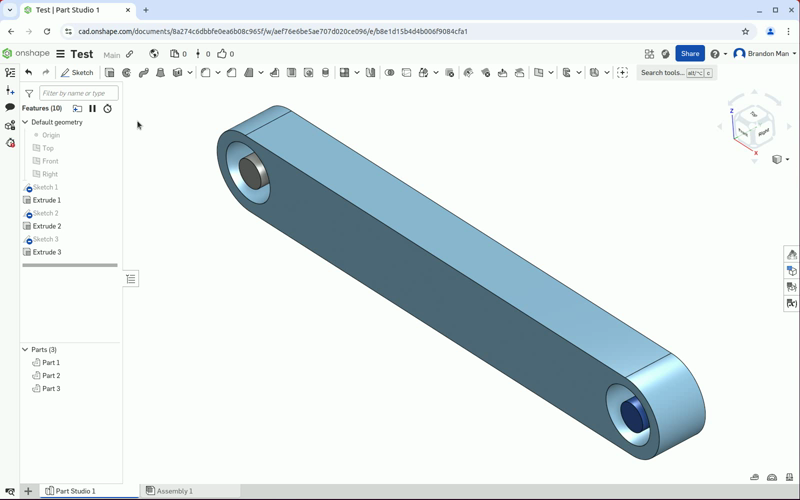
key(down, 2)
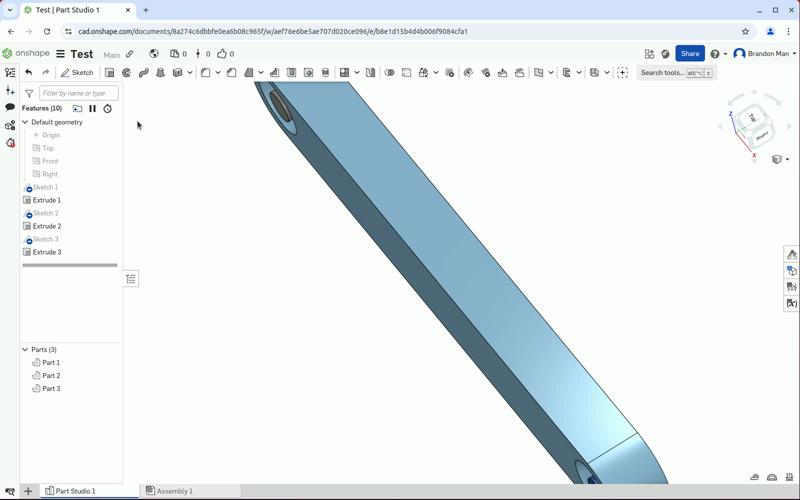
key(up, 2)
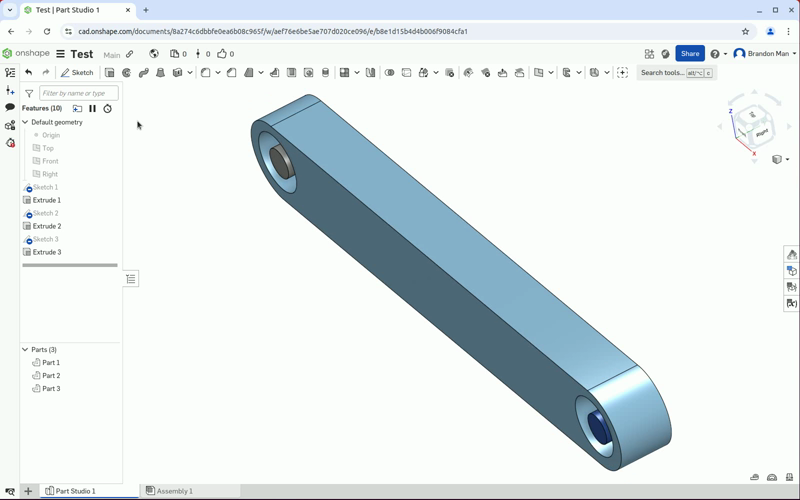
key(right, 2)
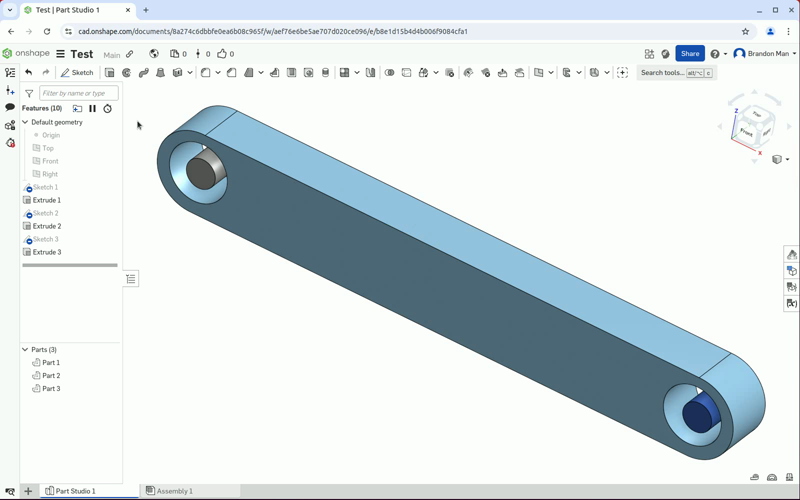
mouse_move(73, 189)
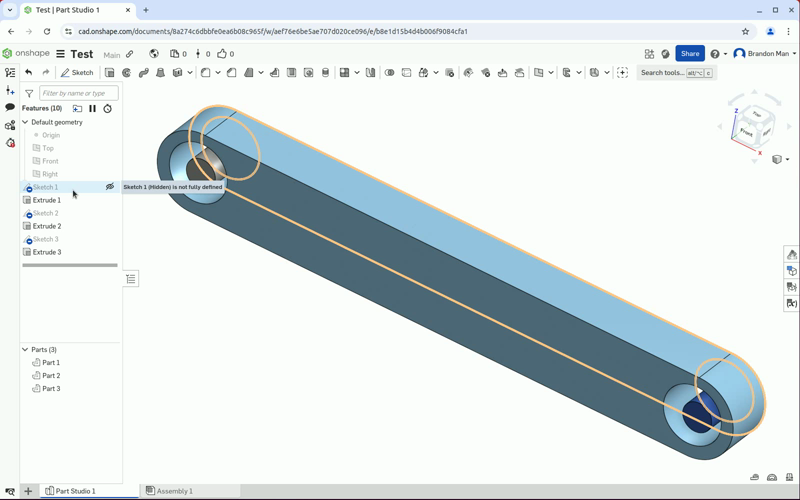
click(73, 189)